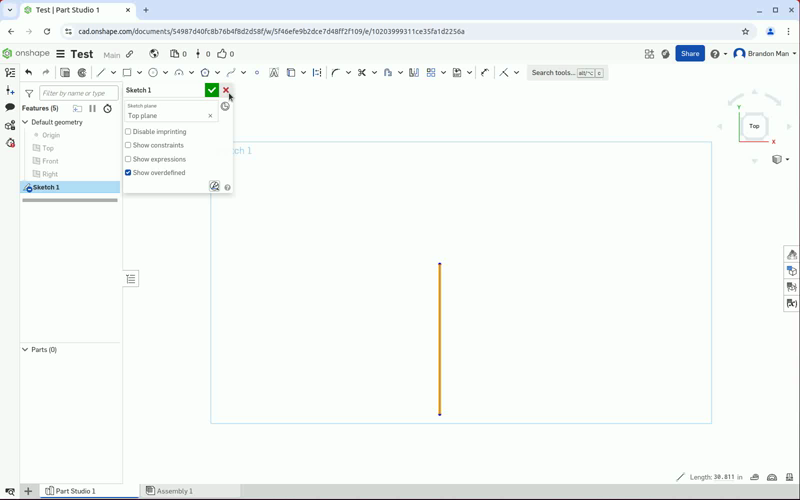
key(shift+h)
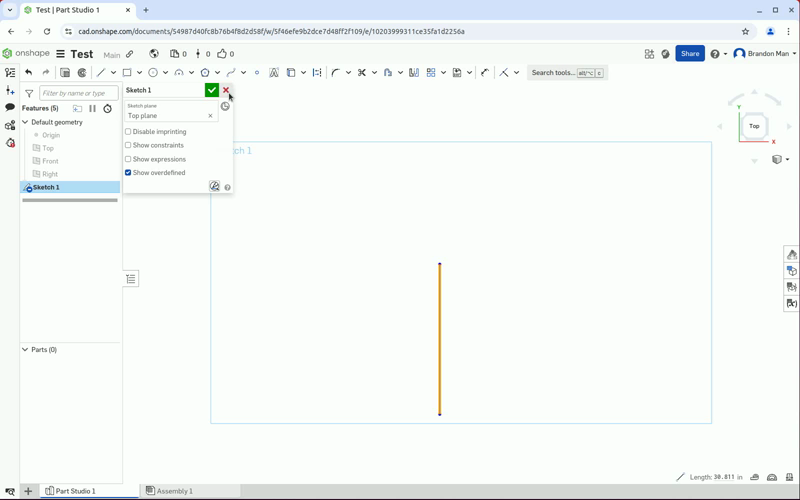
key(shift+s)
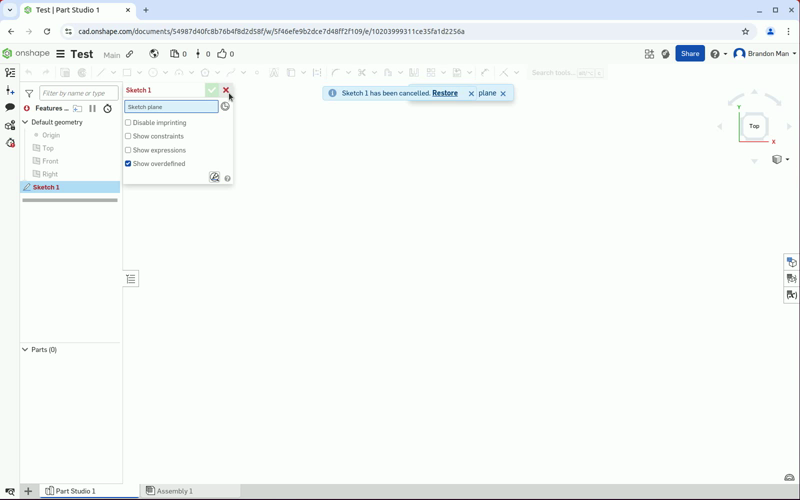
mouse_move(73, 150)
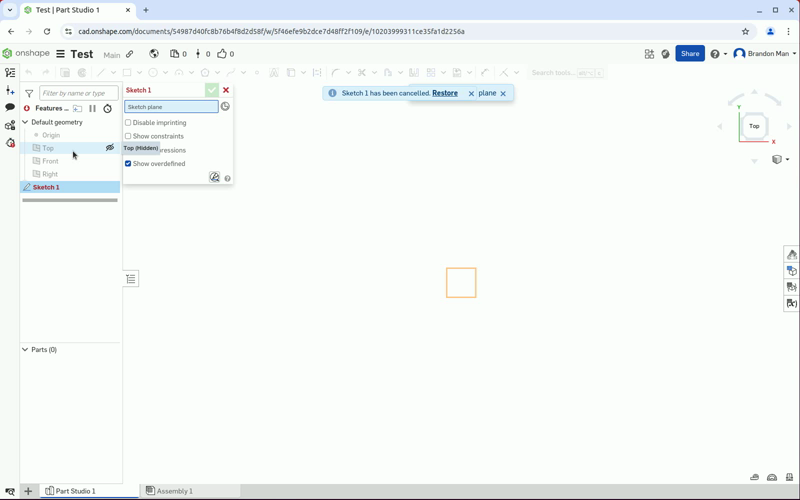
click(73, 150)
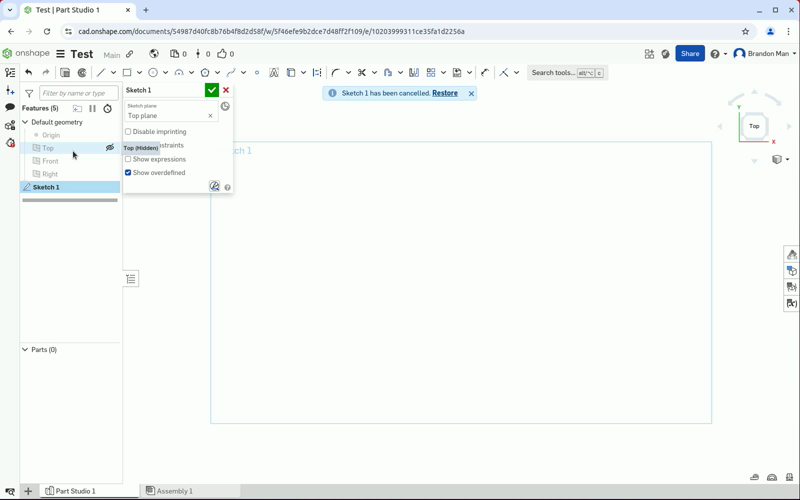
mouse_move(73, 352)
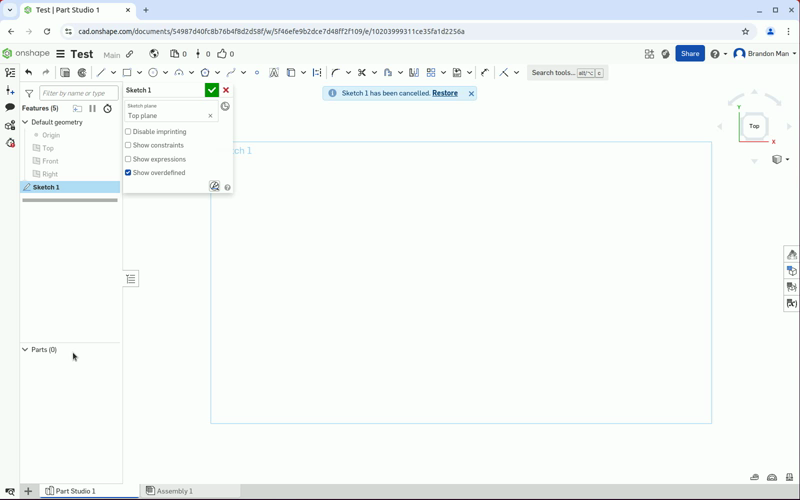
key(y)
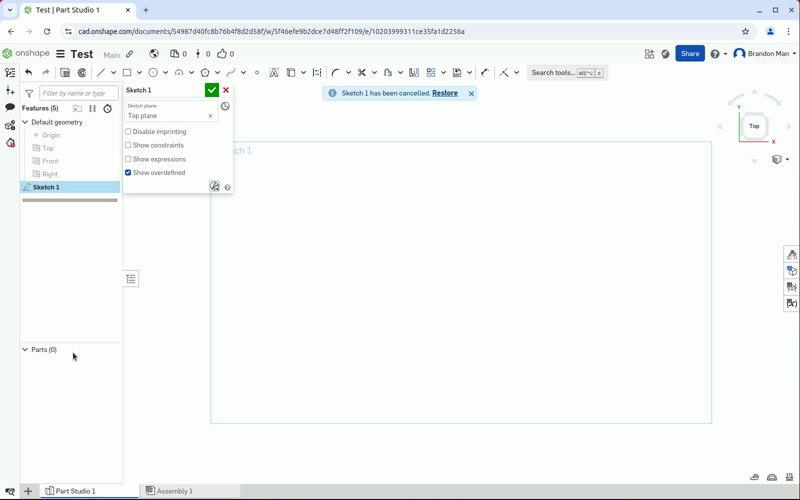
key(l)
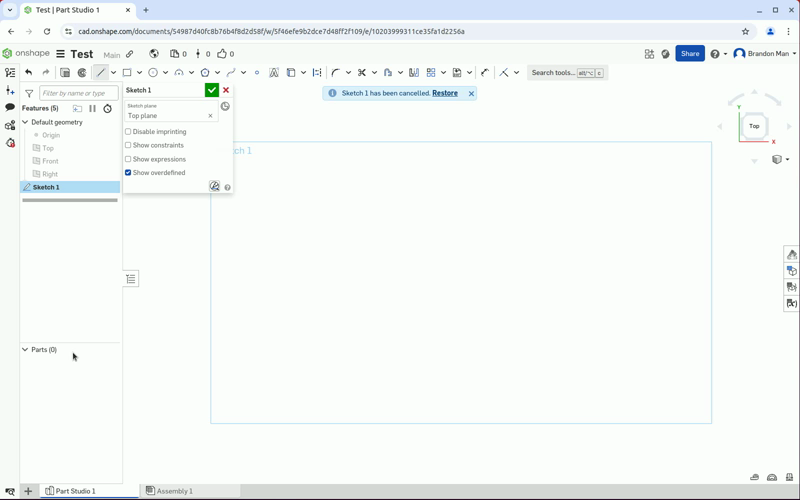
key_down(shift)
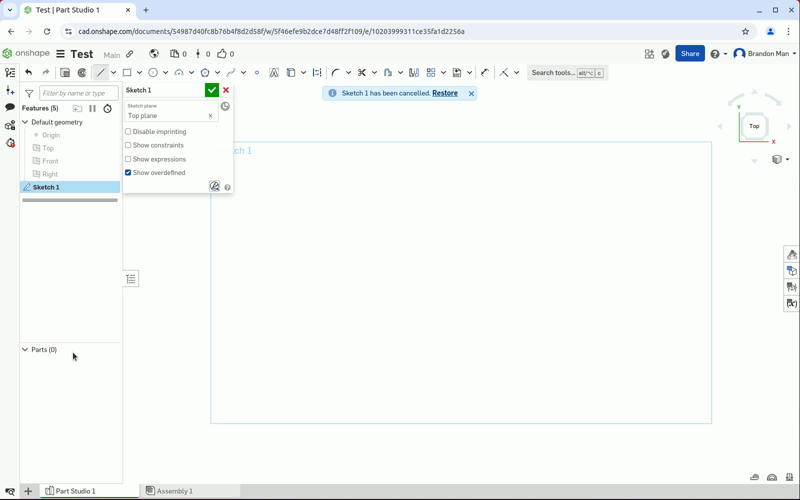
mouse_move(483, 272)
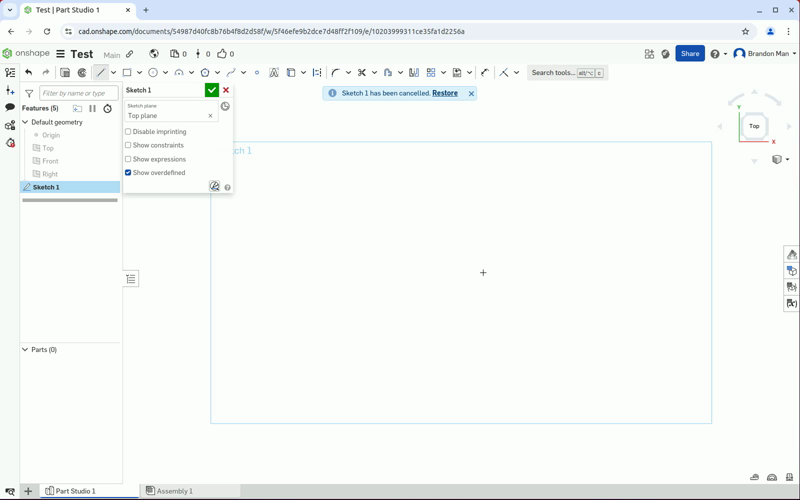
click(483, 272)
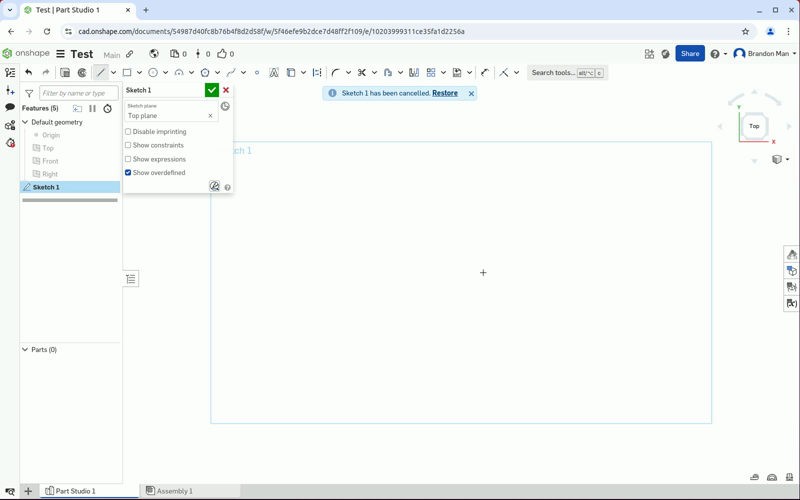
key_up(shift)
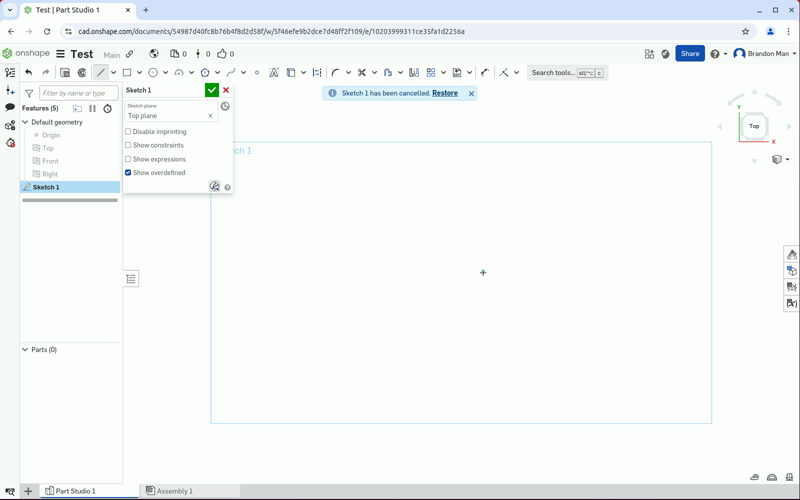
key_down(shift)
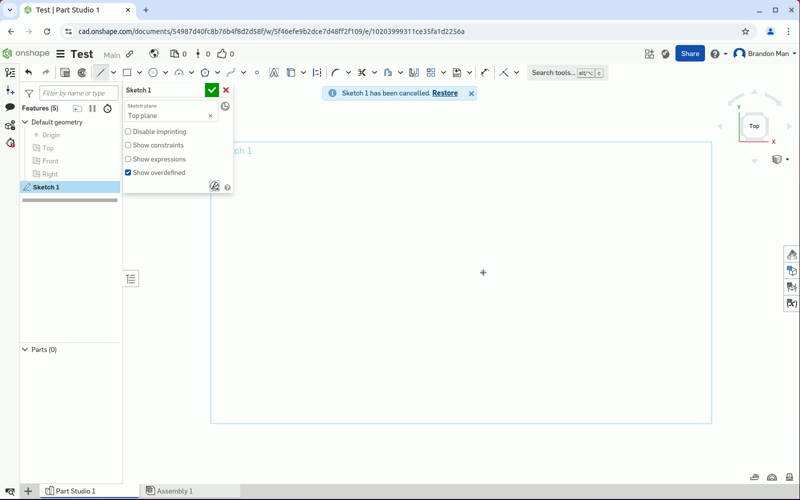
mouse_move(513, 272)
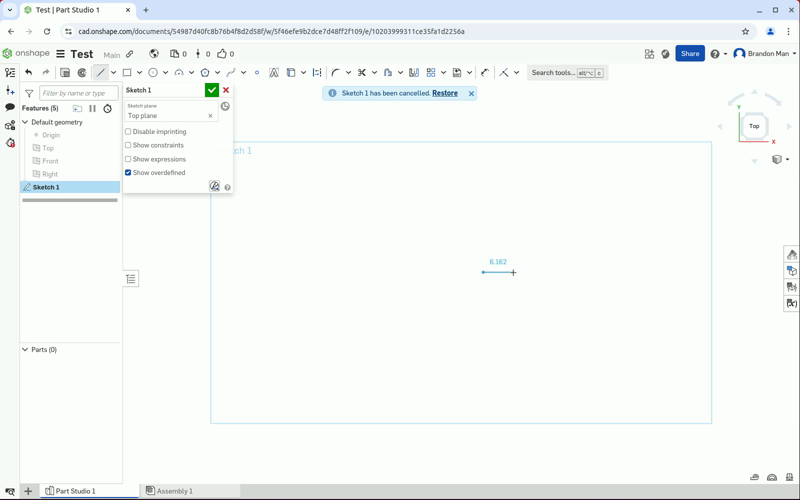
mouse_move(499, 272)
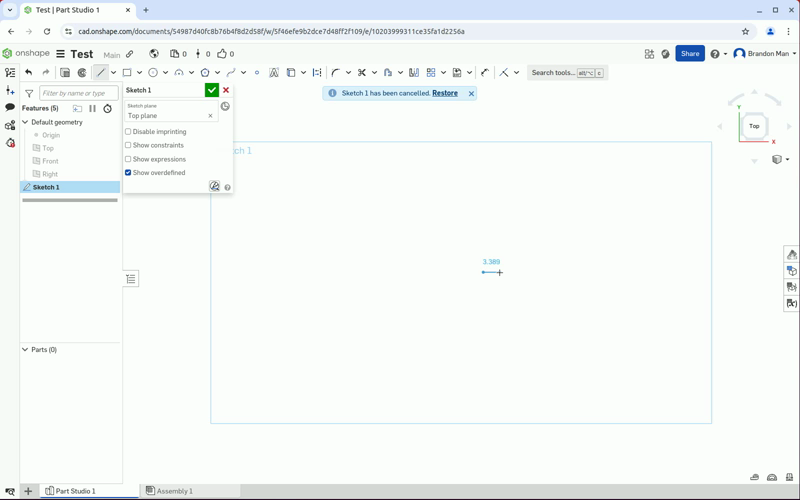
click(499, 272)
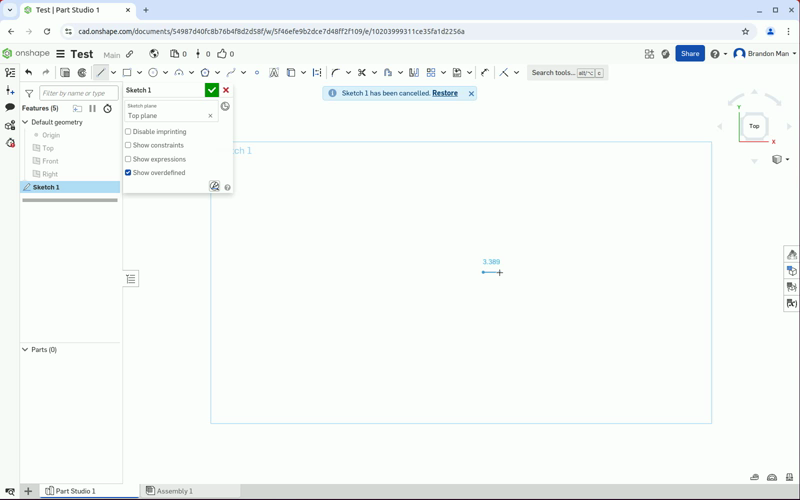
key_up(shift)
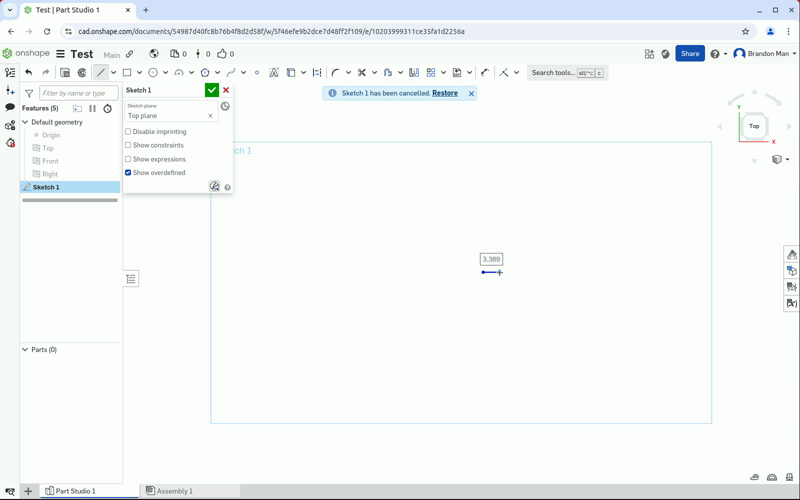
key_down(shift)
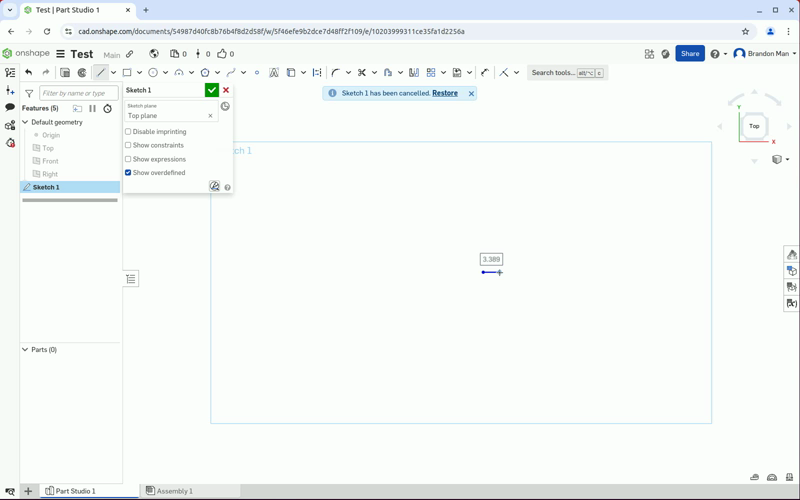
mouse_move(529, 272)
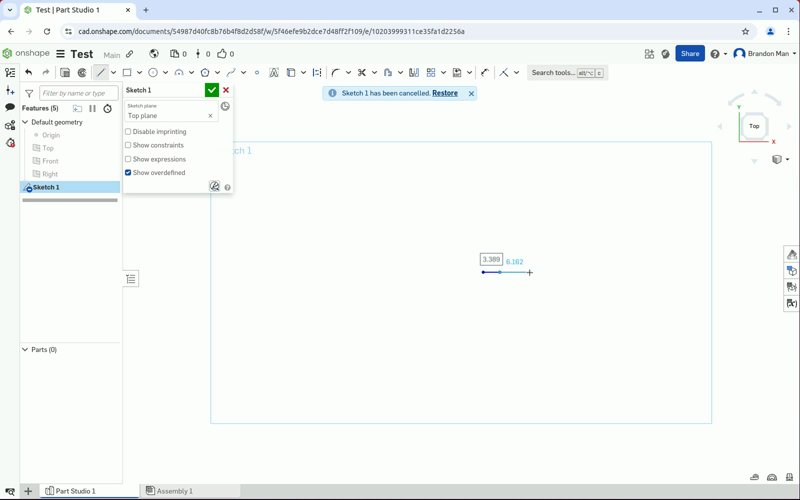
mouse_move(499, 237)
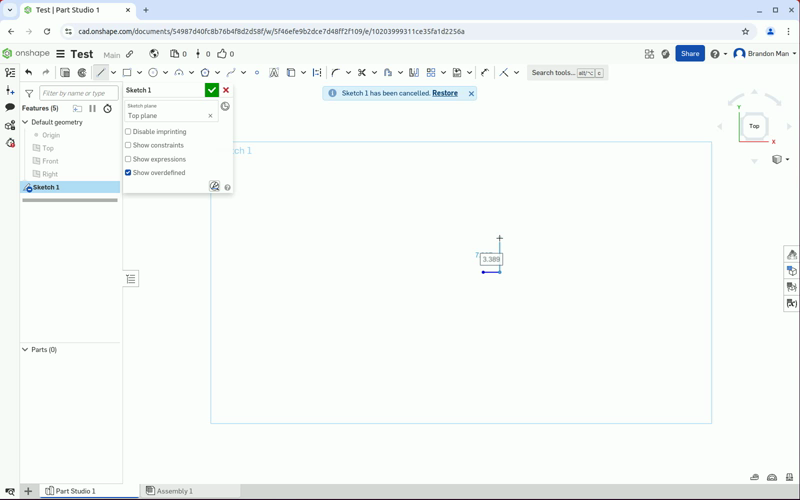
click(499, 237)
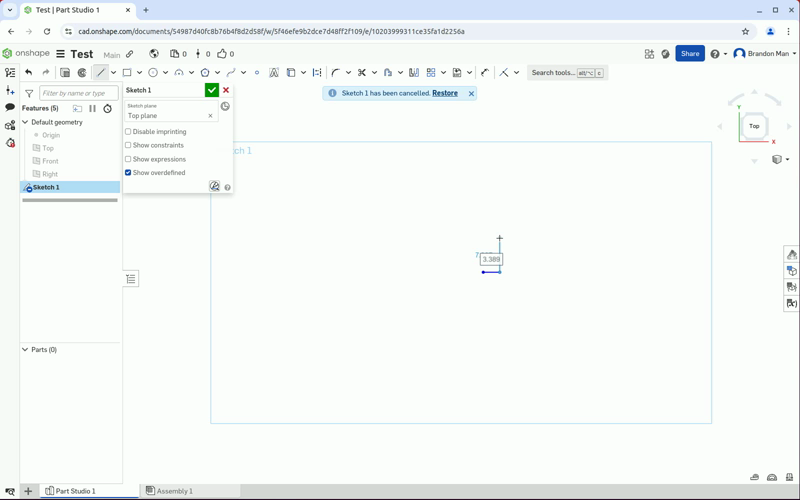
key_up(shift)
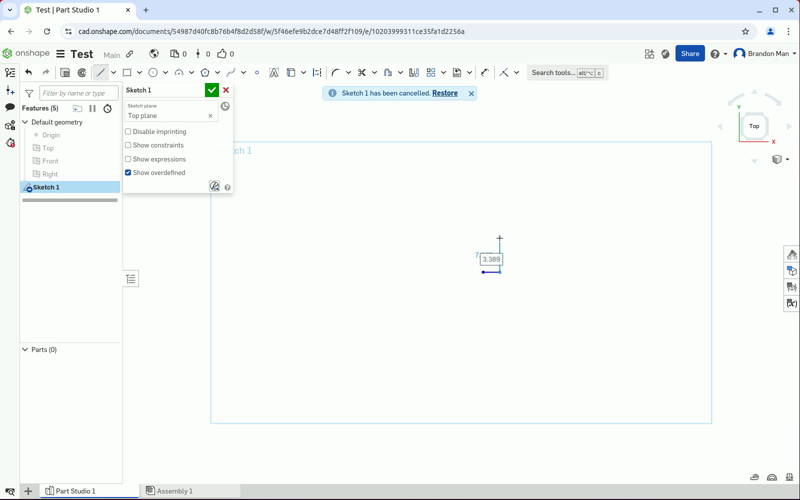
key_down(shift)
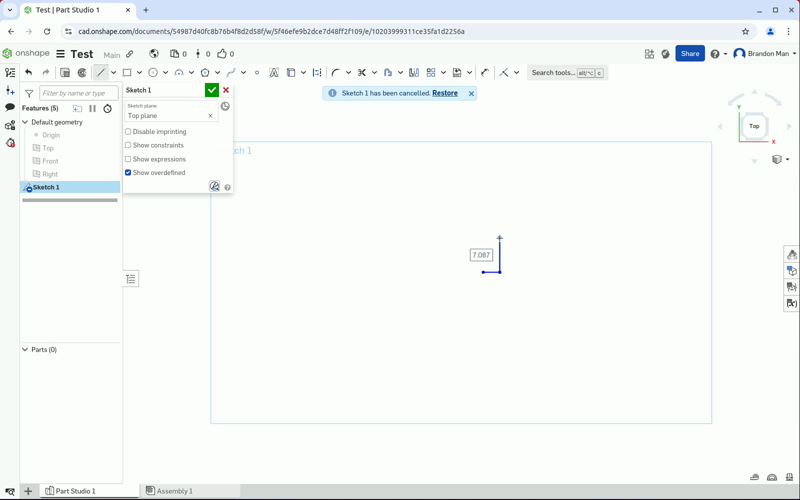
mouse_move(529, 237)
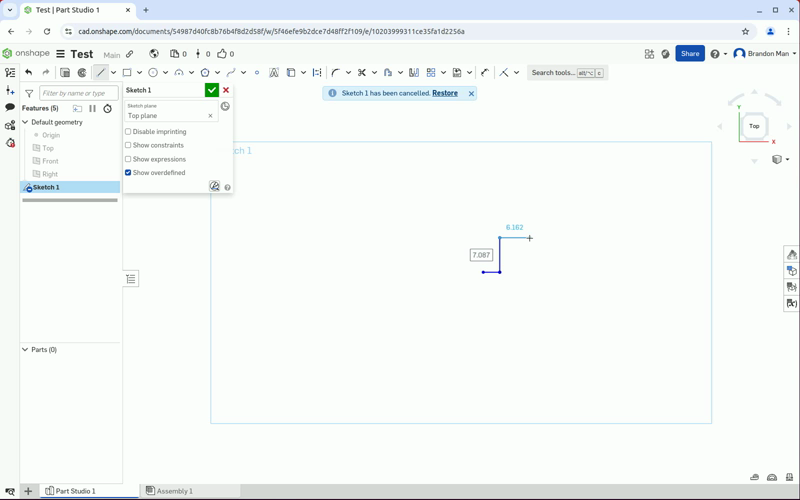
mouse_move(483, 237)
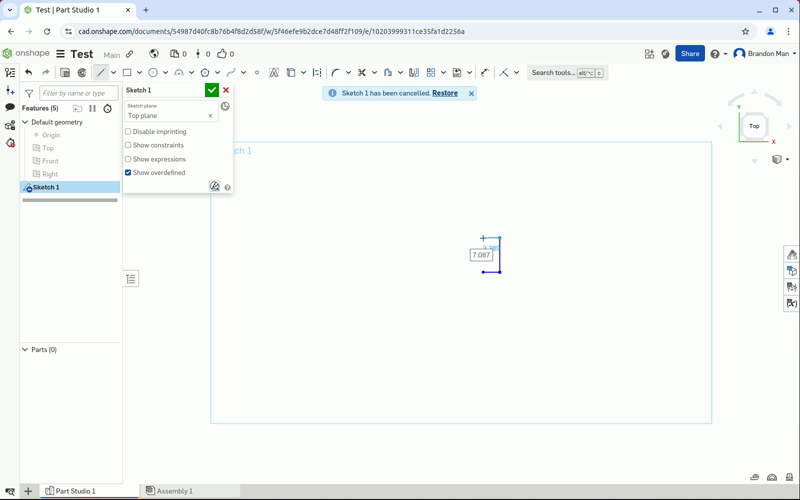
click(483, 237)
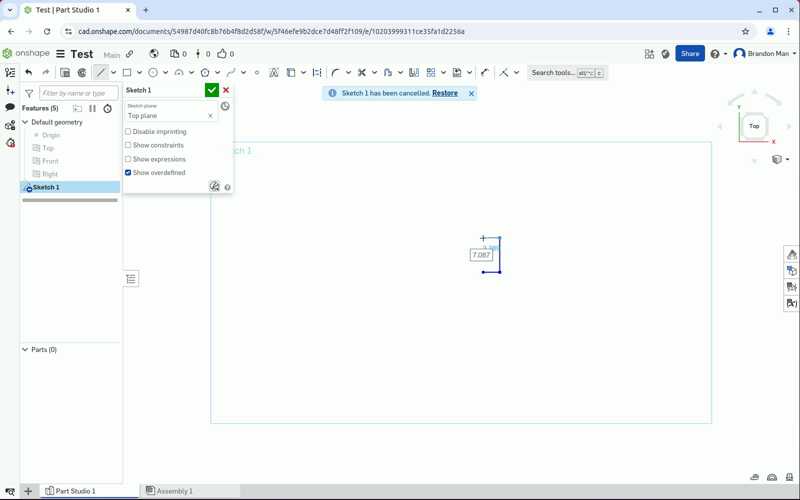
key_up(shift)
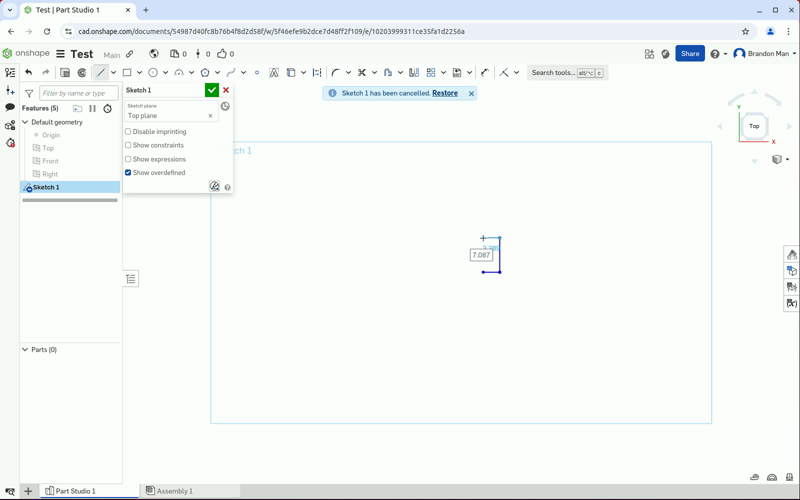
mouse_move(513, 237)
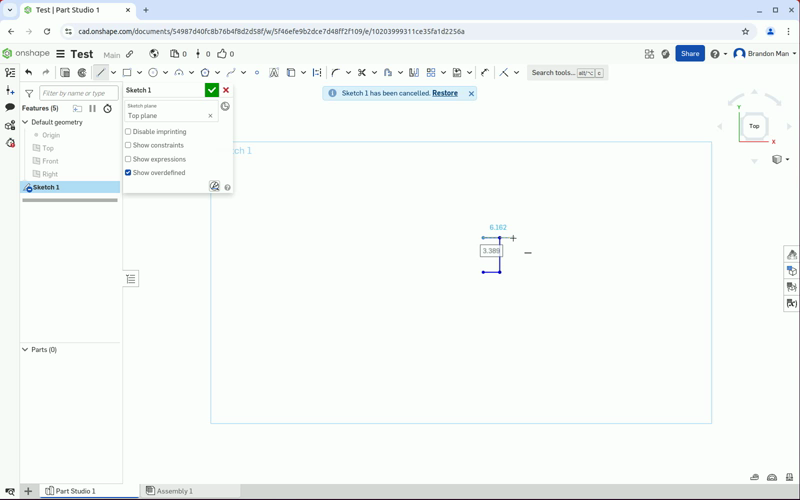
key_down(shift)
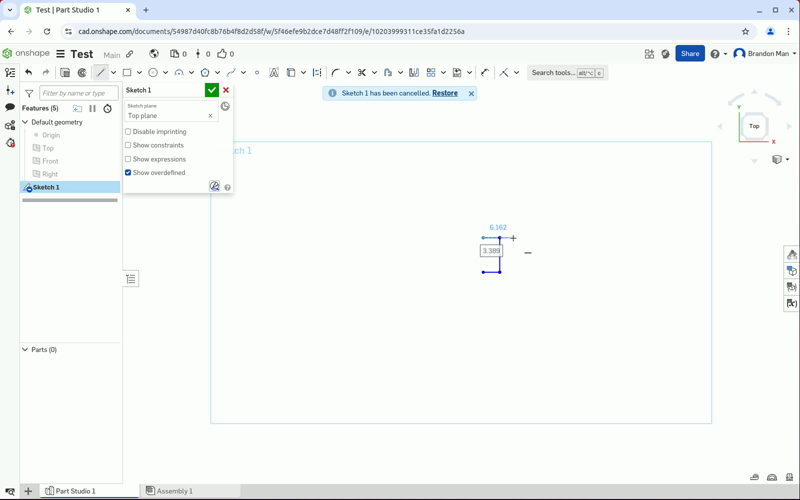
mouse_move(483, 272)
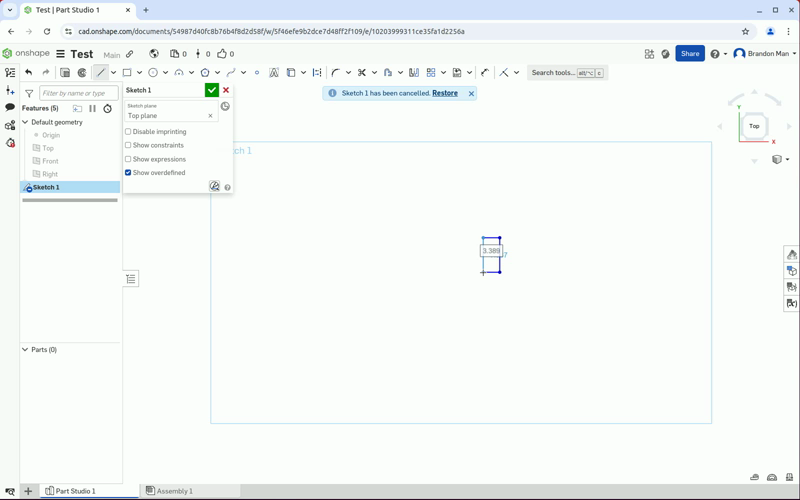
key_up(shift)
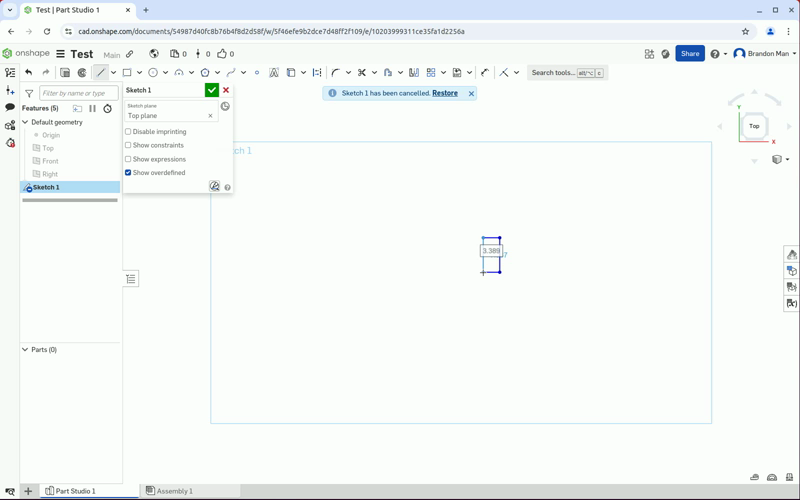
click(483, 272)
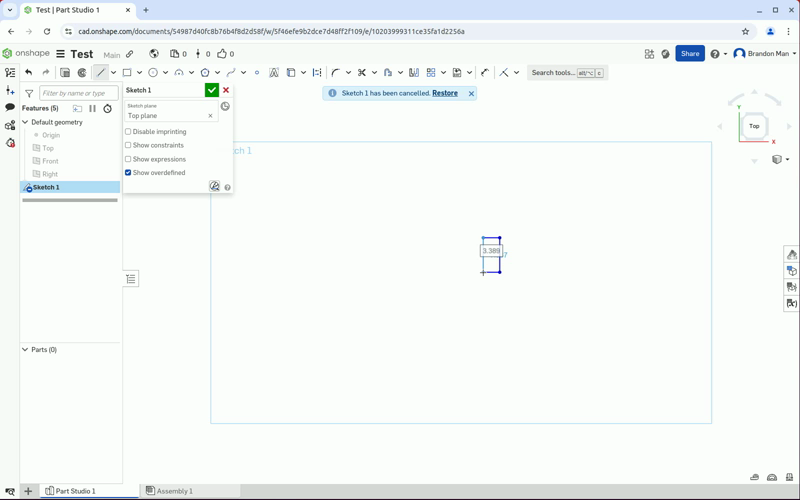
key(esc)
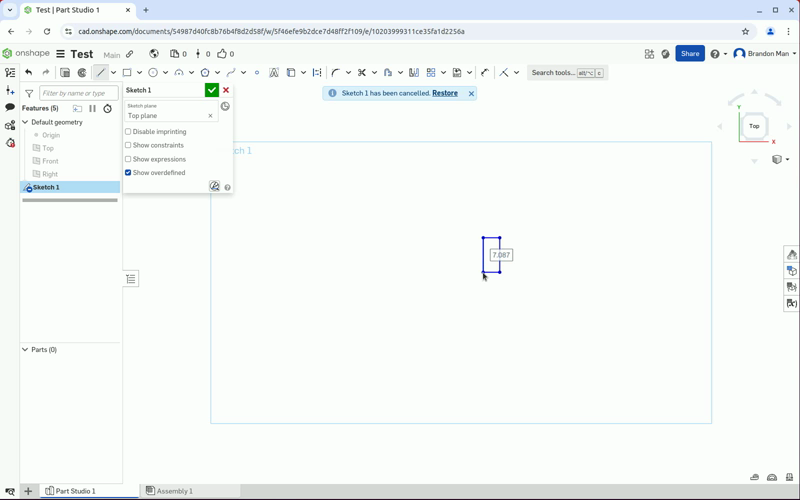
mouse_move(492, 259)
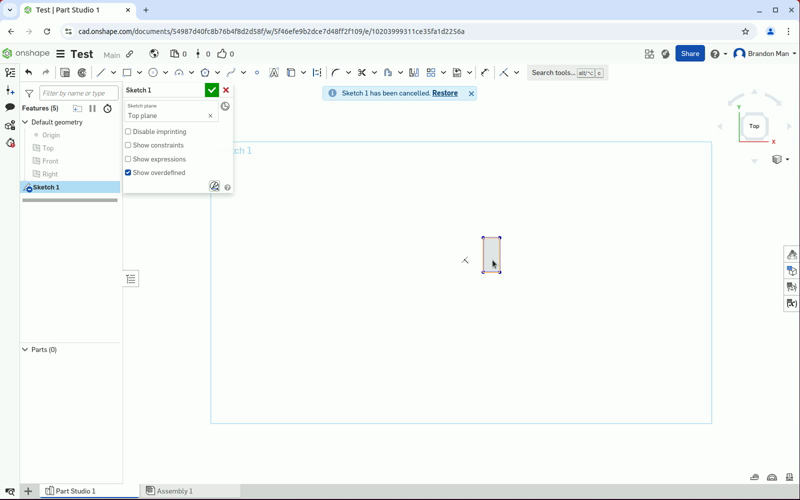
scroll(6)
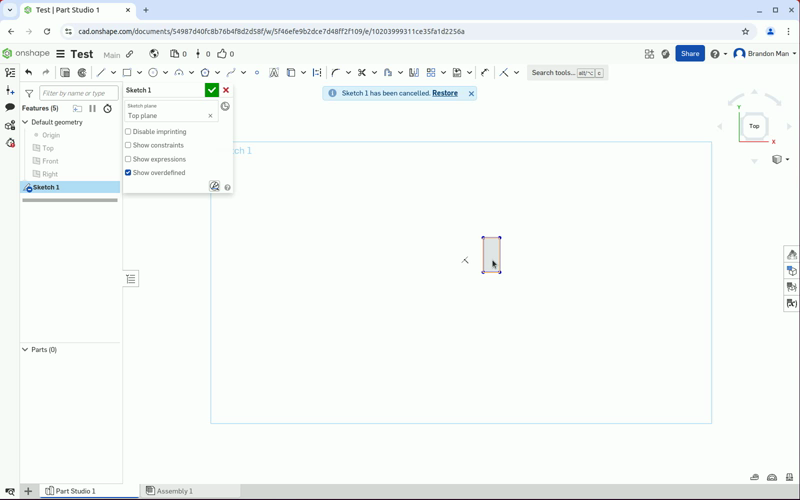
scroll(6)
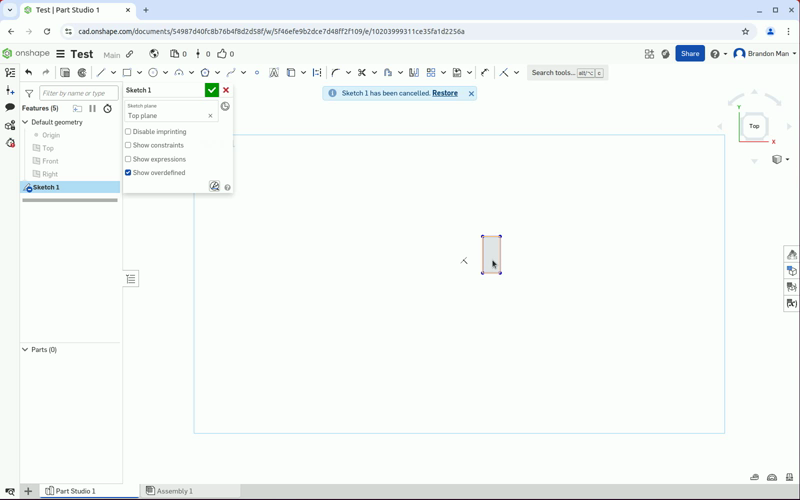
scroll(6)
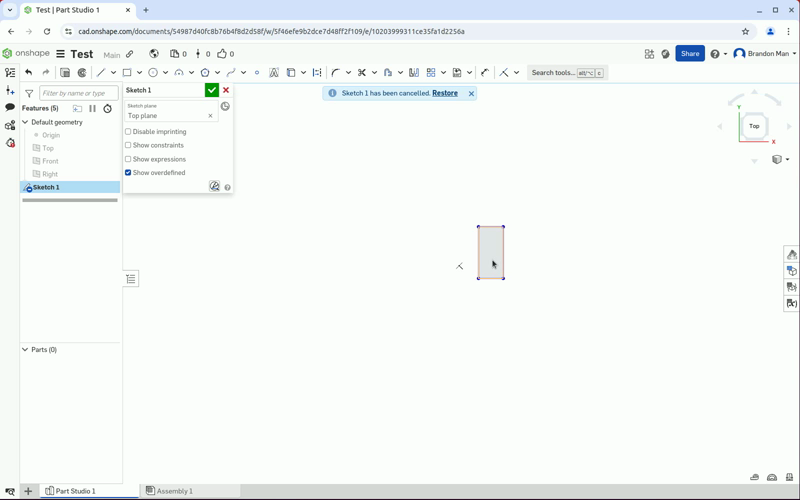
scroll(6)
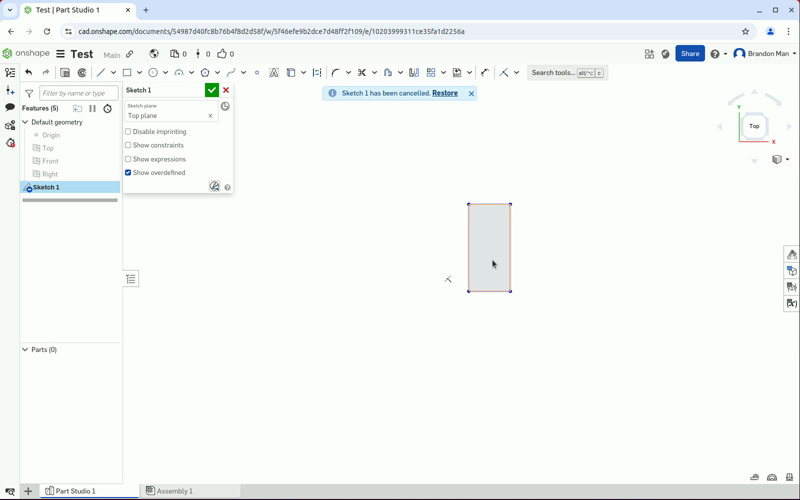
scroll(6)
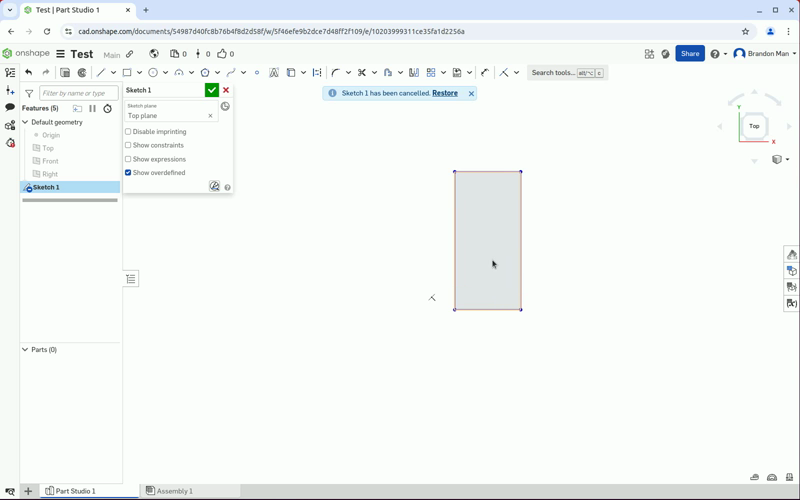
scroll(6)
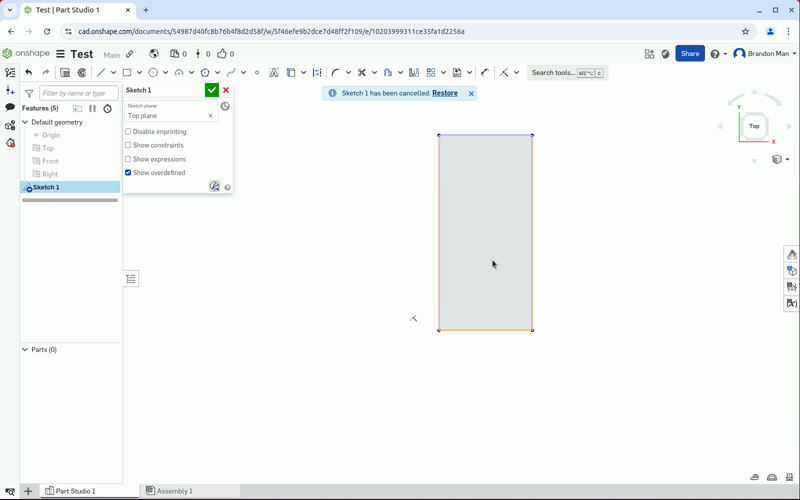
scroll(6)
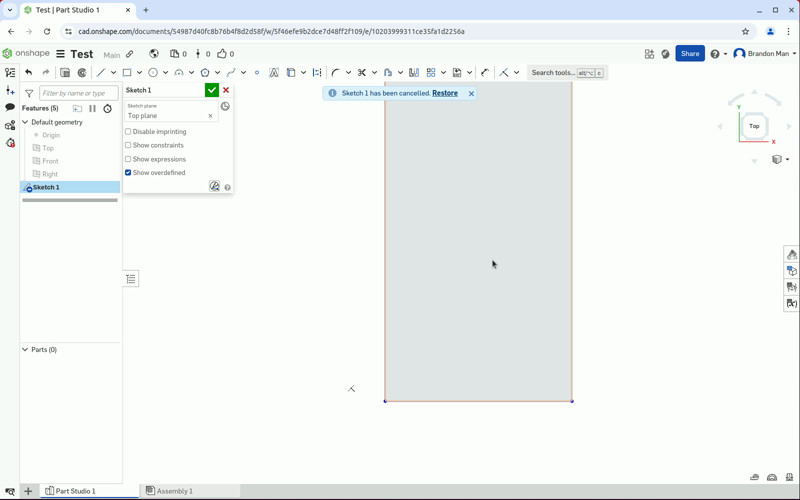
click(492, 259)
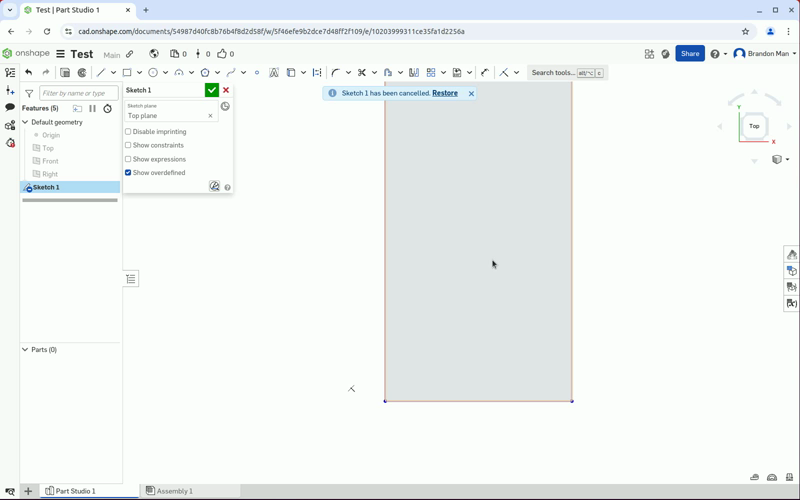
scroll(-6)
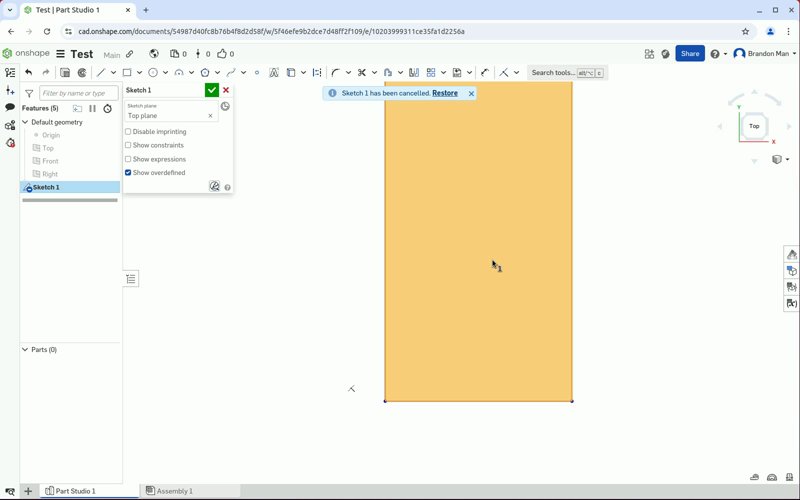
scroll(-6)
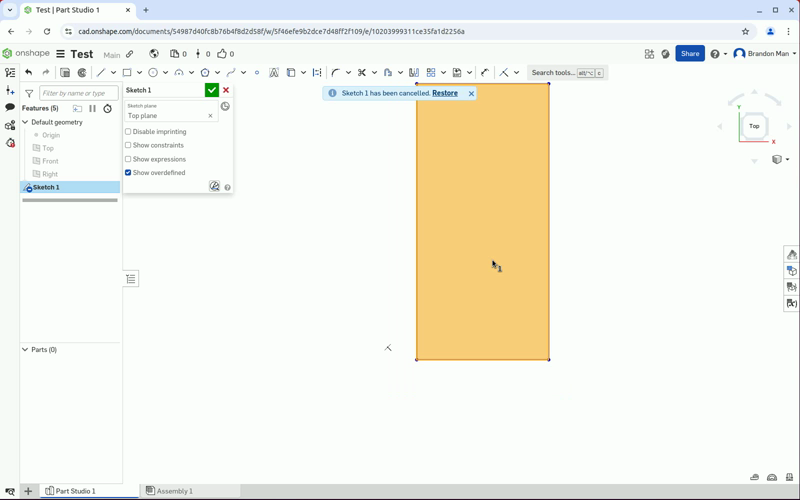
scroll(-6)
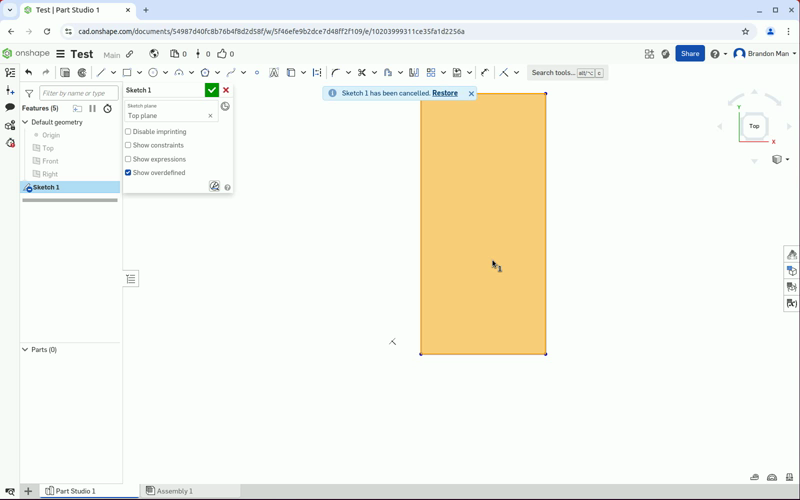
scroll(-6)
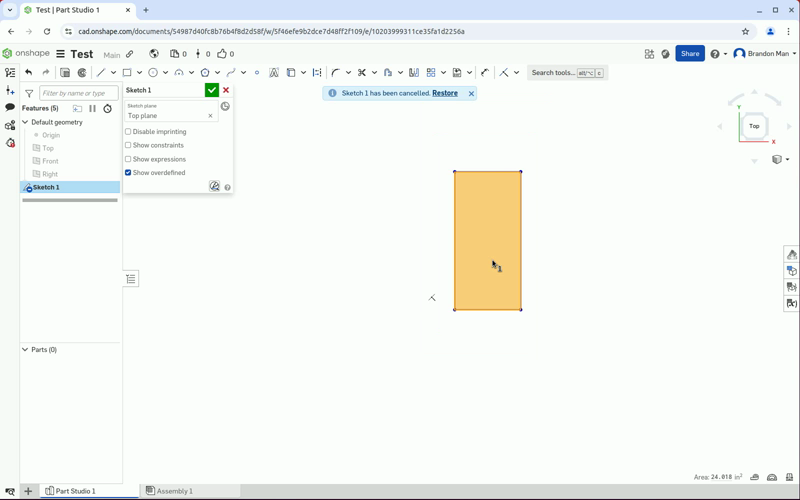
scroll(-6)
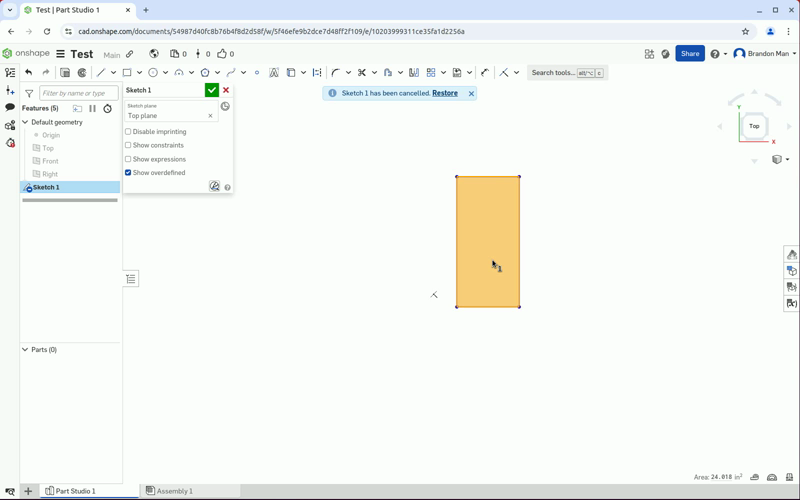
scroll(-6)
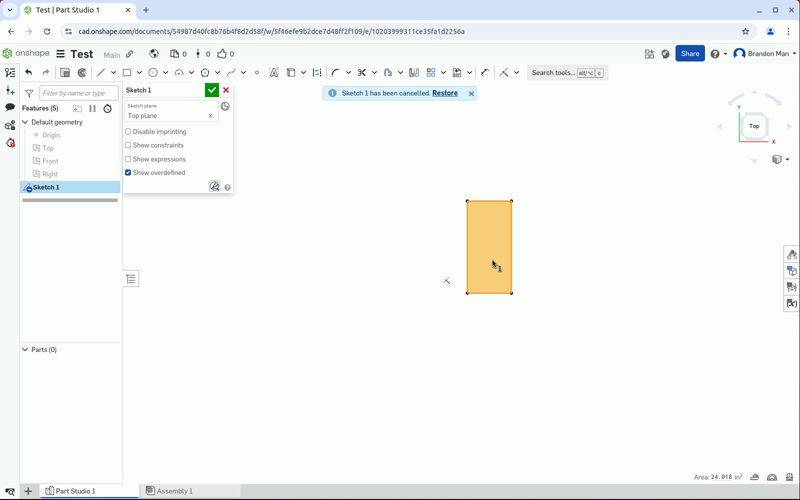
scroll(-6)
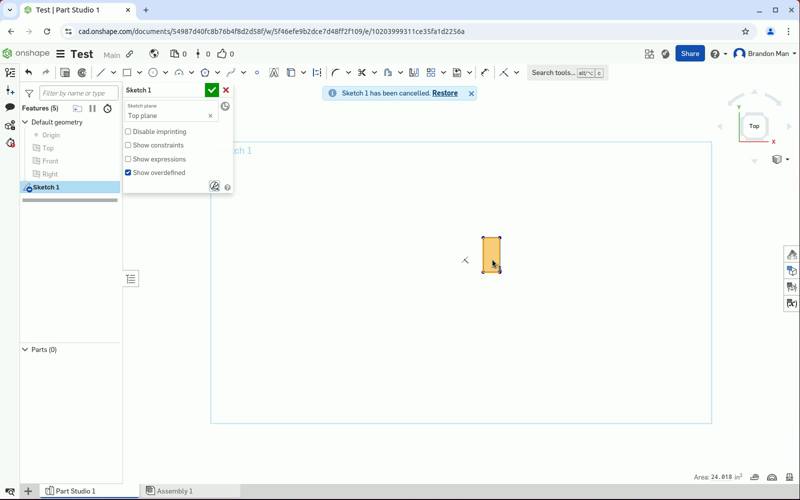
mouse_move(73, 352)
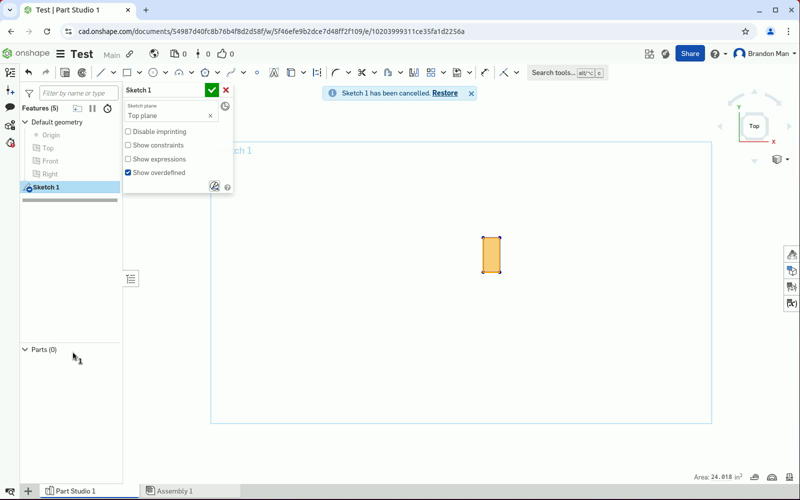
key(shift+y)
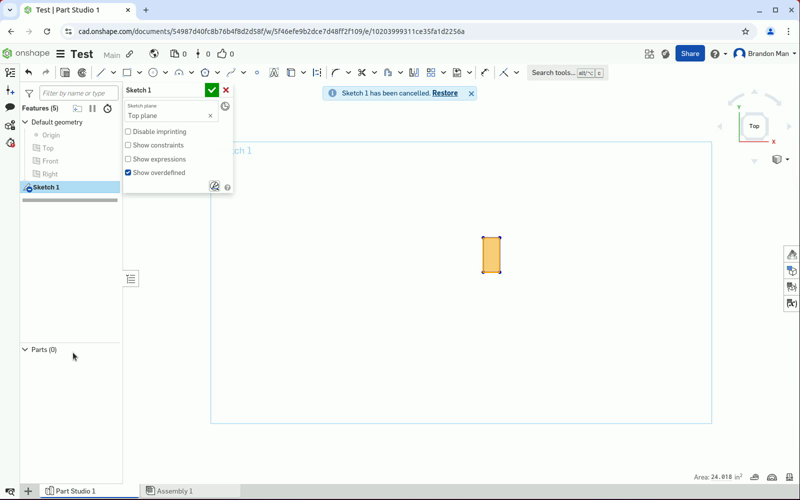
key(shift+e)
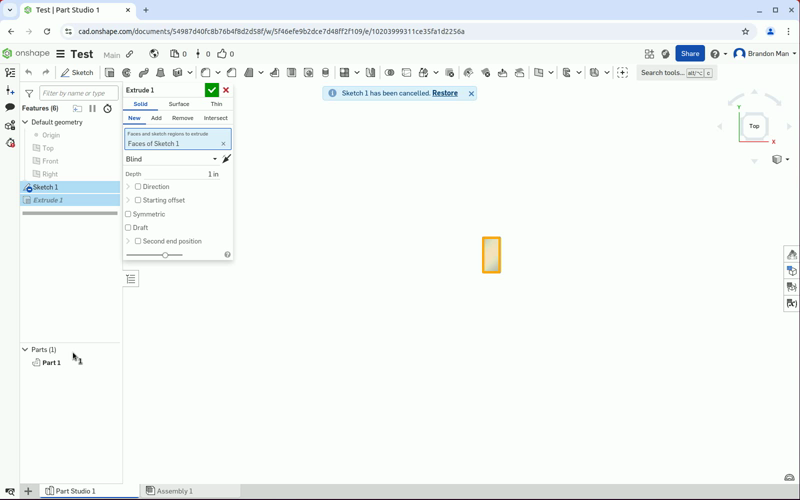
mouse_move(143, 106)
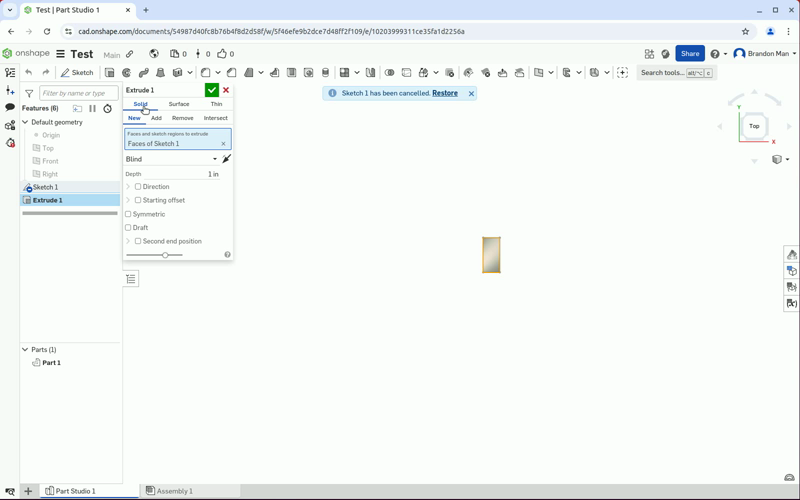
click(143, 106)
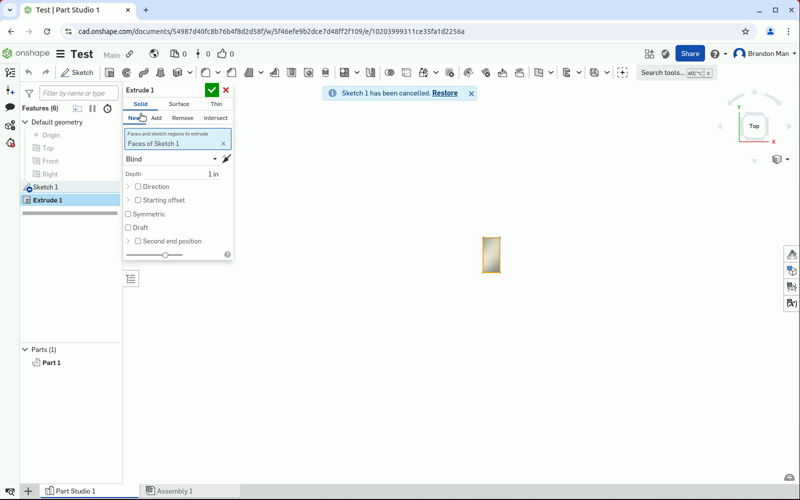
mouse_move(137, 120)
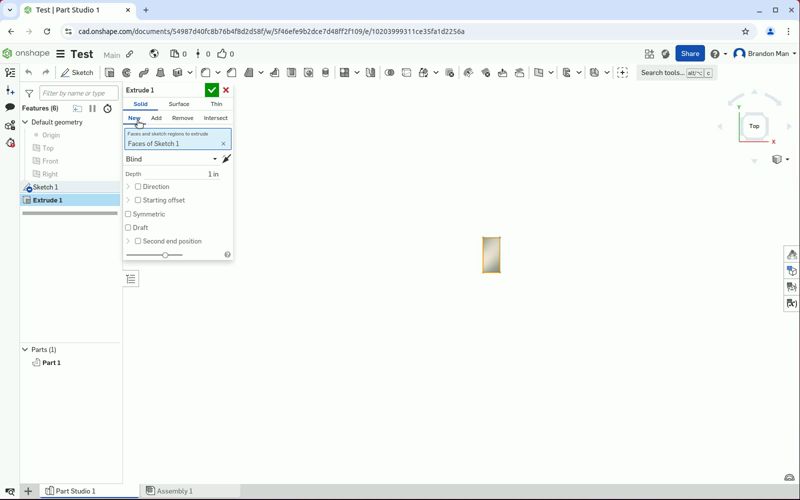
click(137, 120)
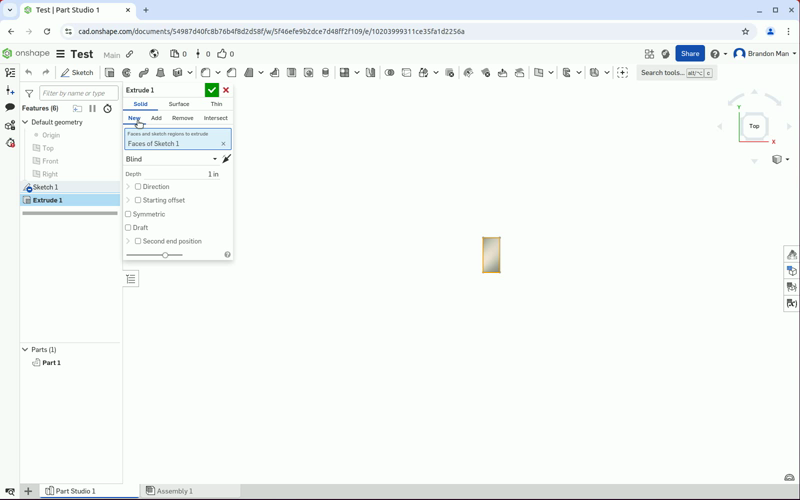
key(tab, 4)
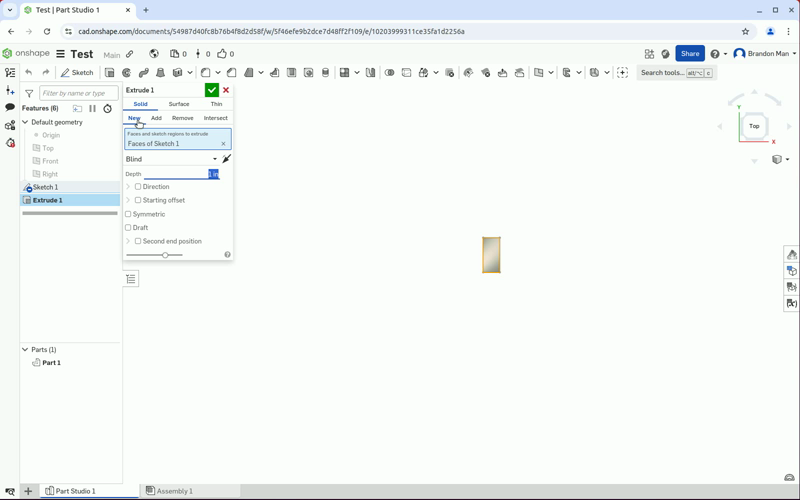
text(10.351)
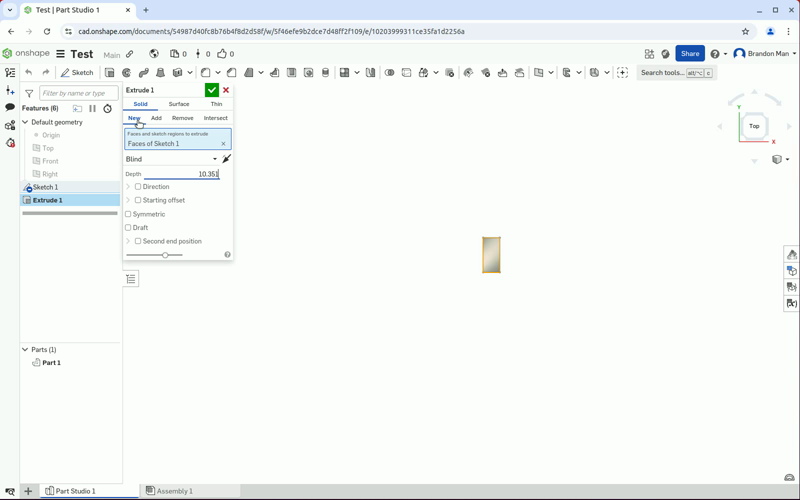
key(enter)
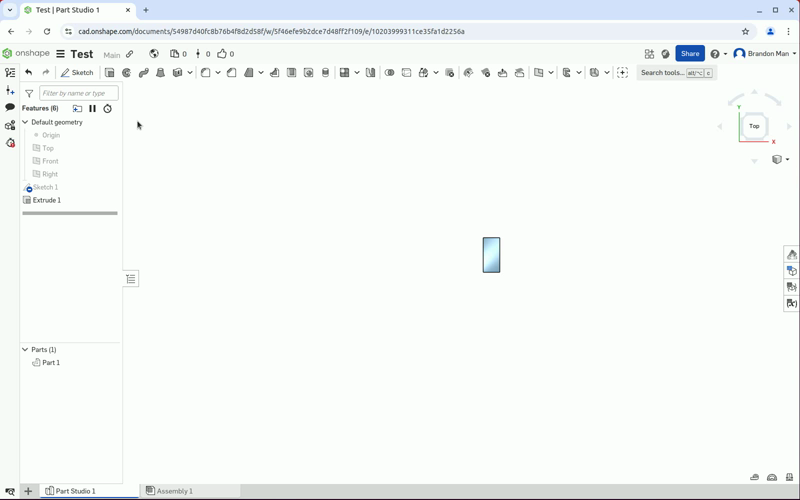
key(shift+h)
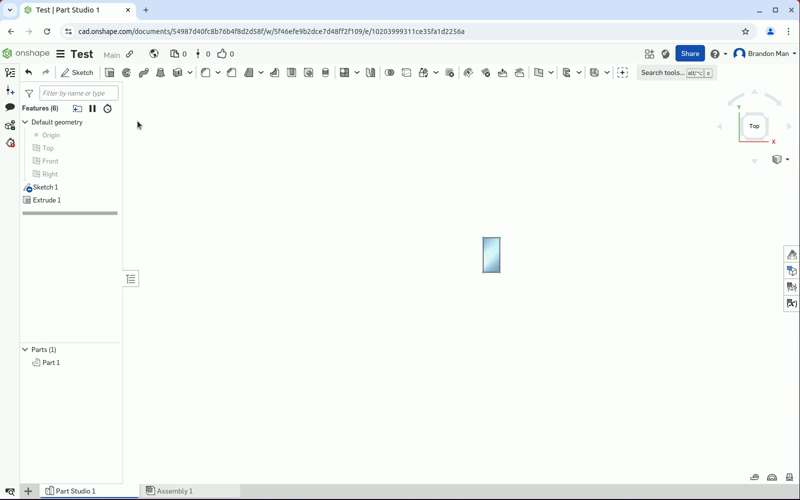
key(shift+h)
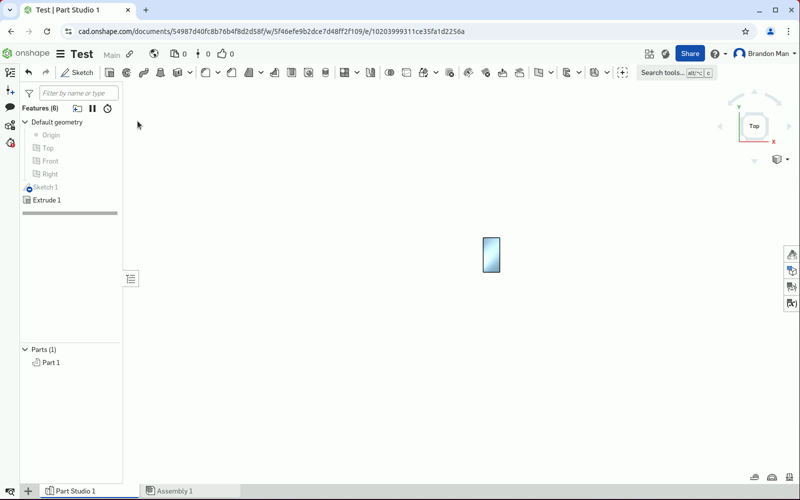
mouse_move(73, 189)
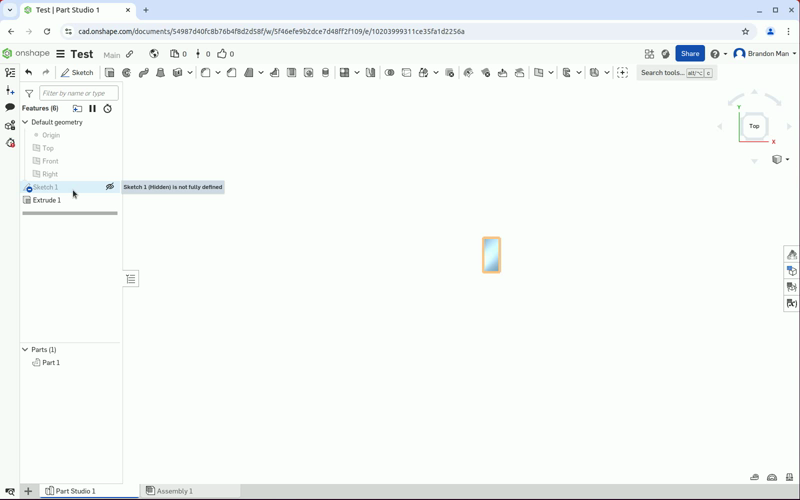
click(73, 189)
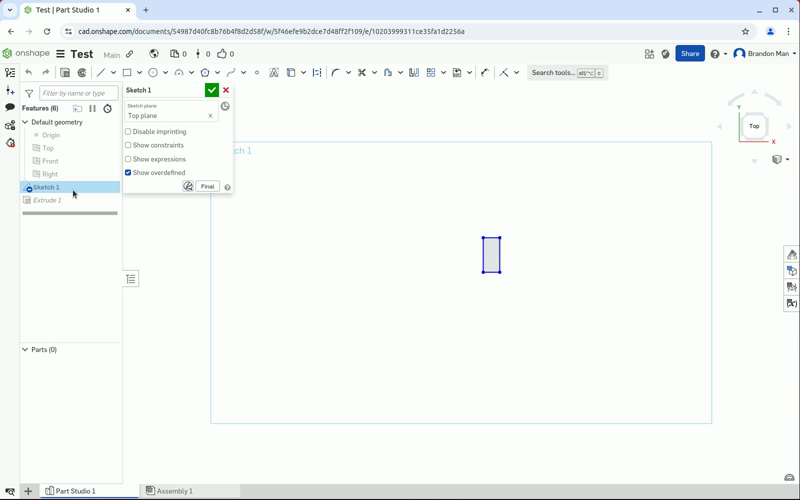
mouse_move(229, 92)
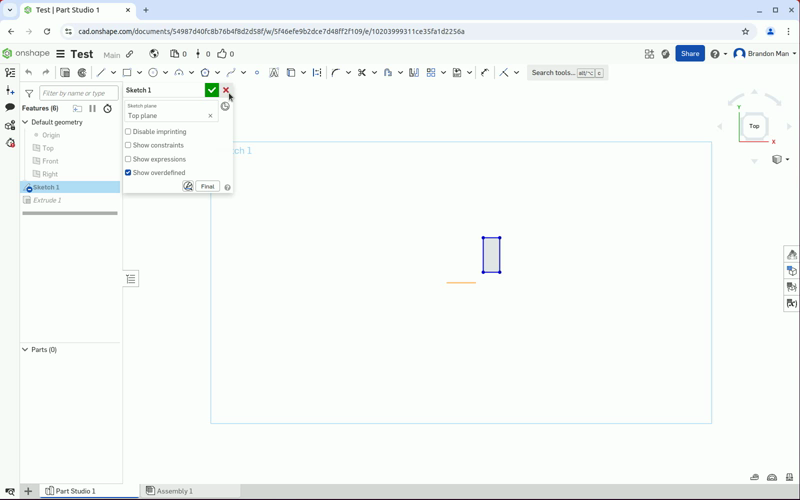
click(229, 92)
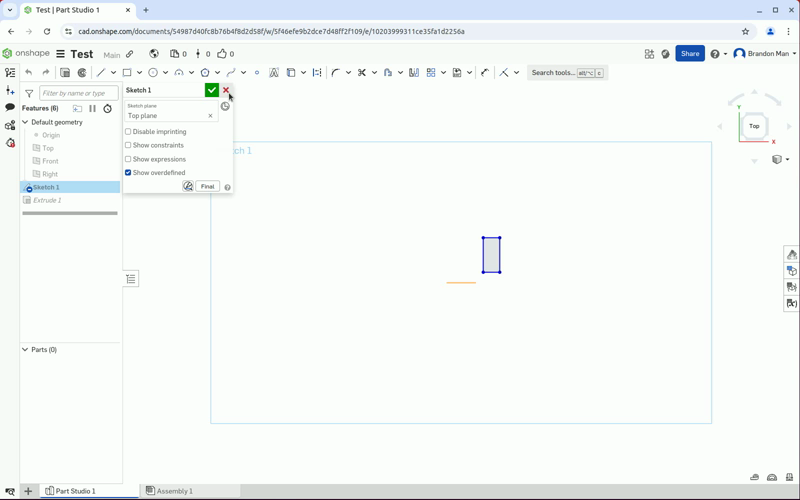
key(shift+s)
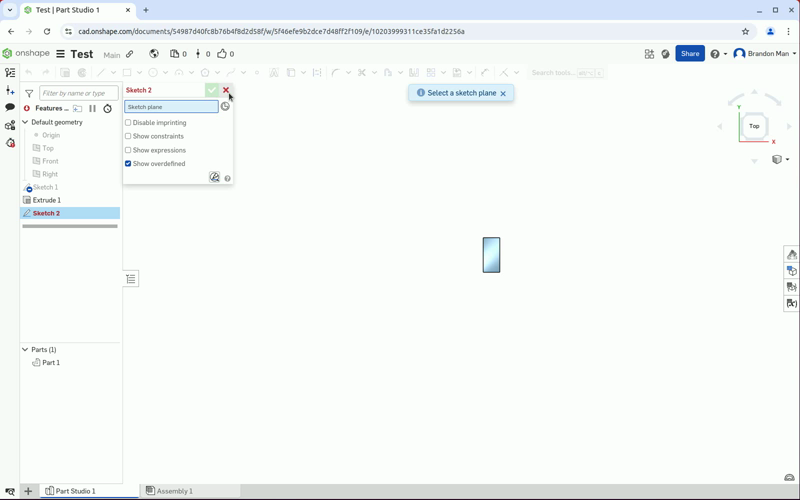
mouse_move(73, 150)
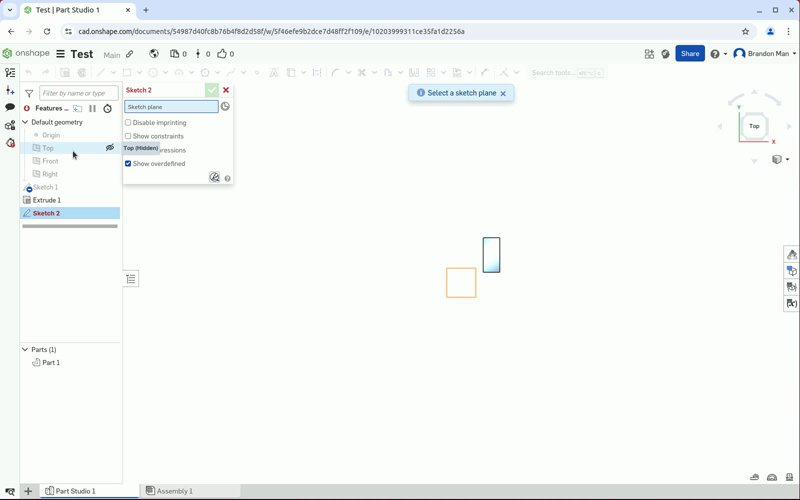
click(73, 150)
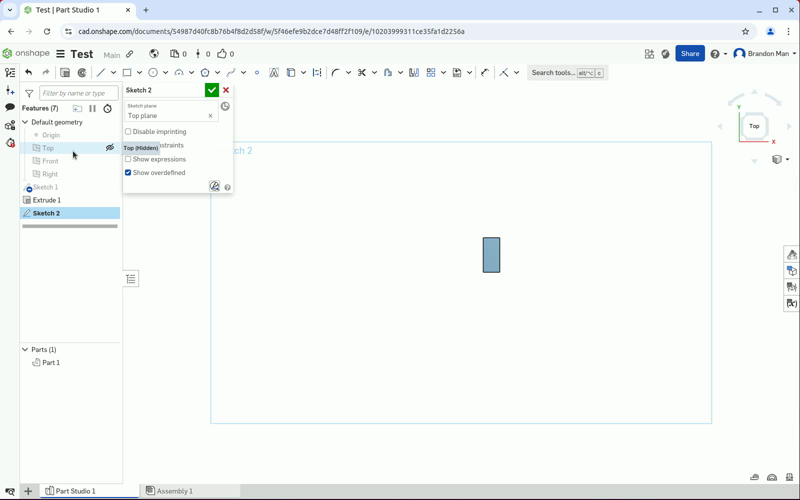
mouse_move(73, 352)
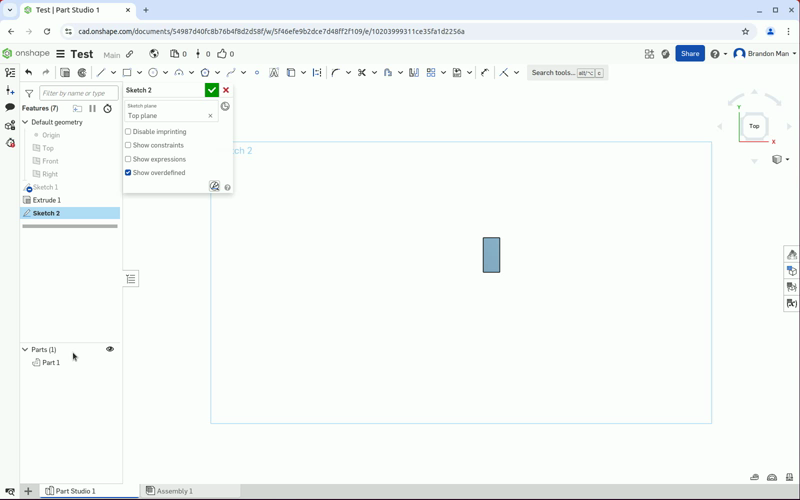
key(y)
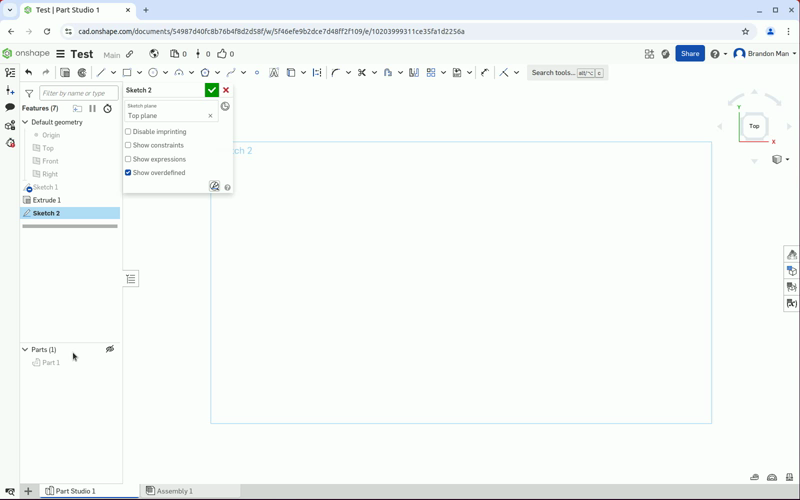
key(l)
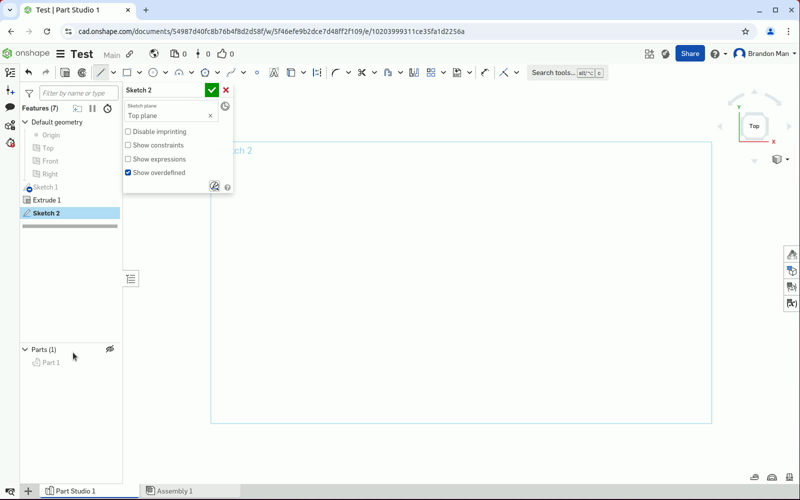
key_down(shift)
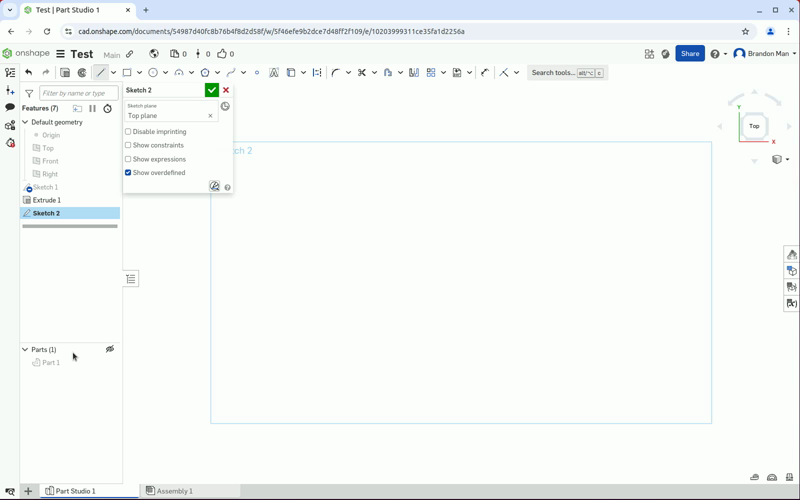
mouse_move(483, 313)
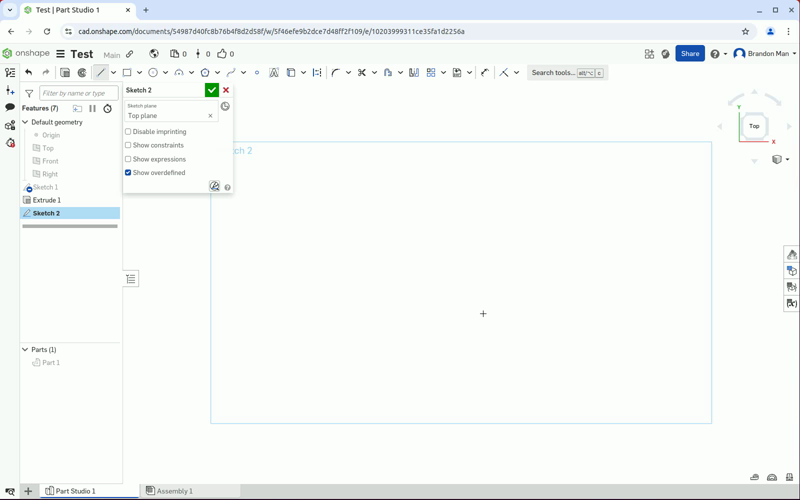
click(483, 313)
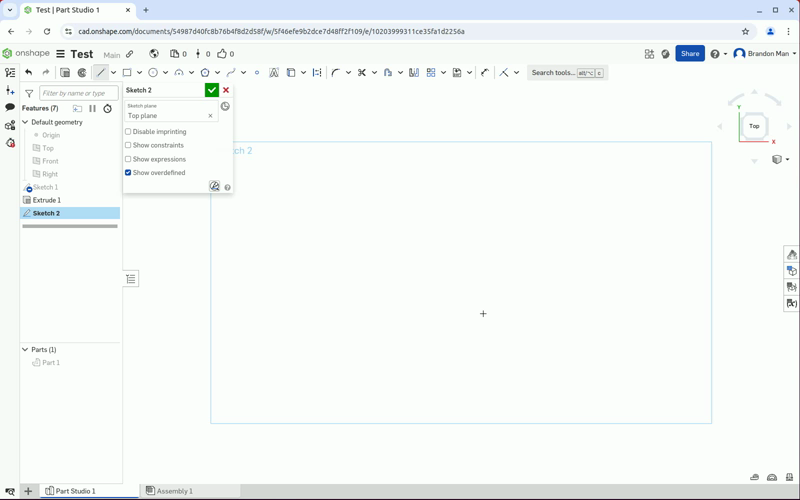
key_up(shift)
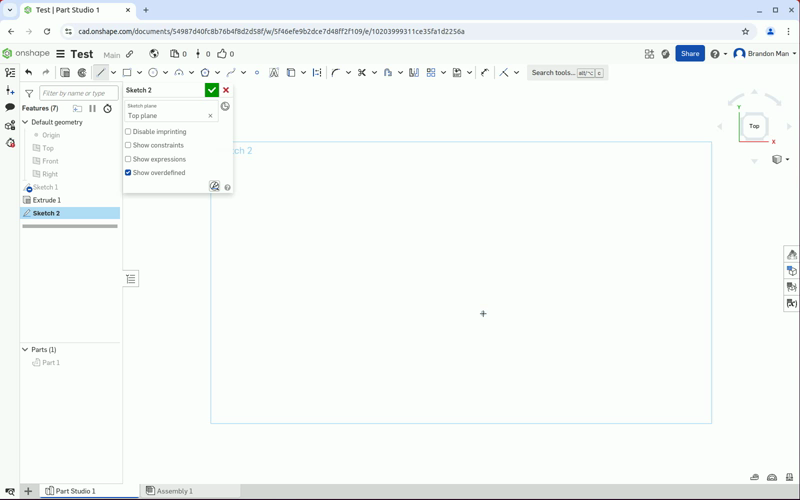
key_down(shift)
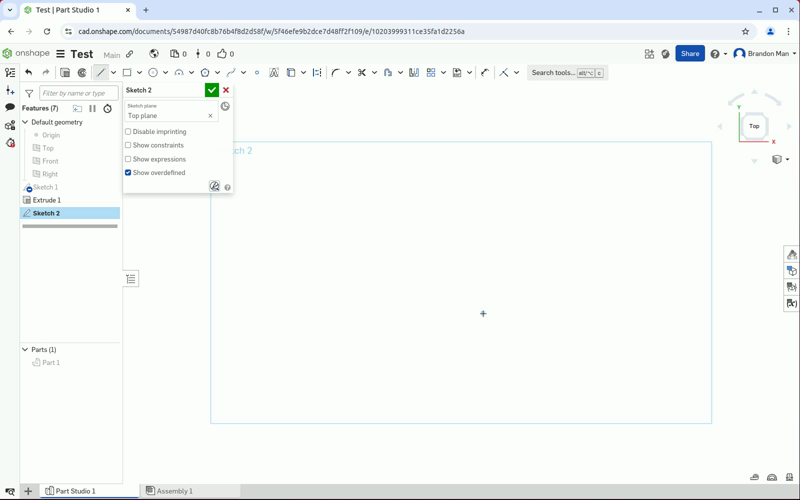
mouse_move(513, 313)
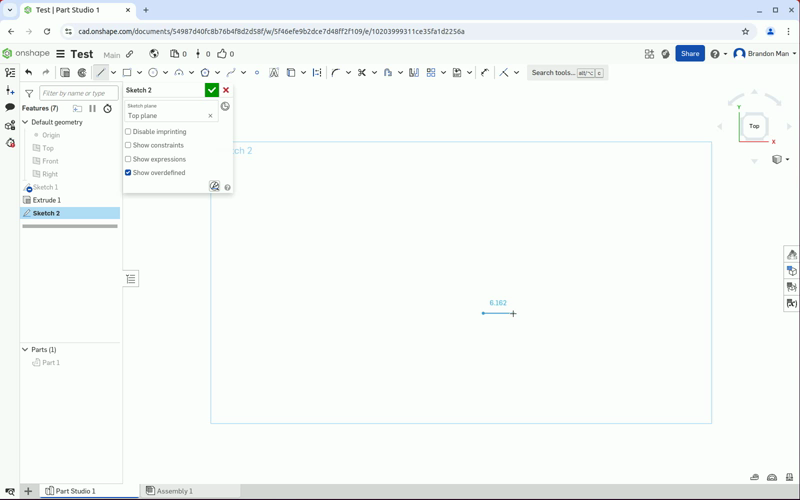
mouse_move(499, 313)
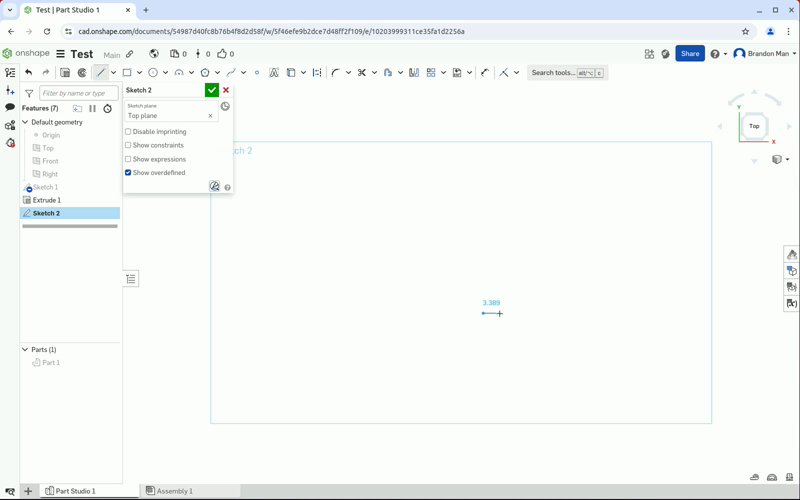
click(499, 313)
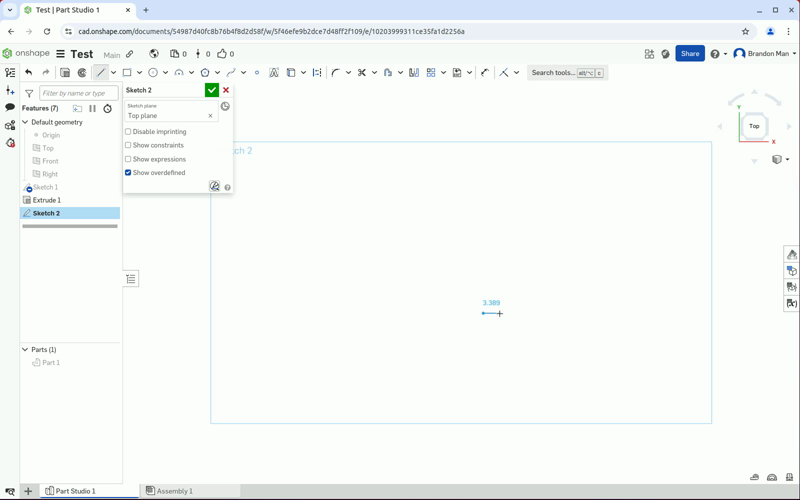
key_up(shift)
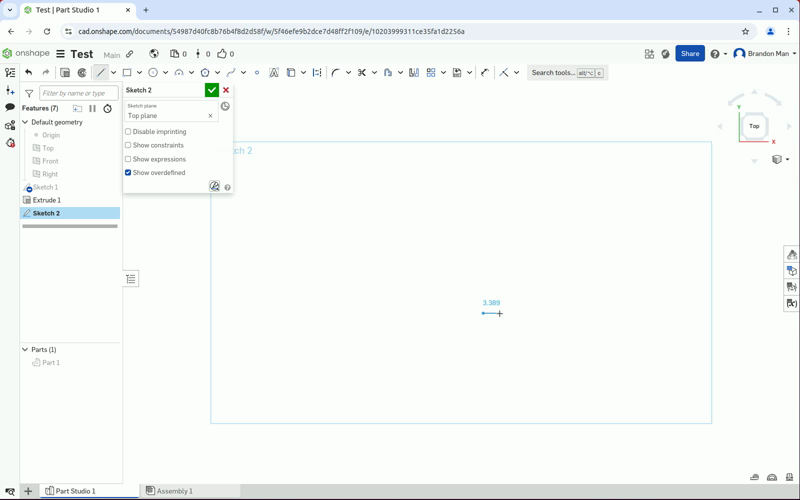
key_down(shift)
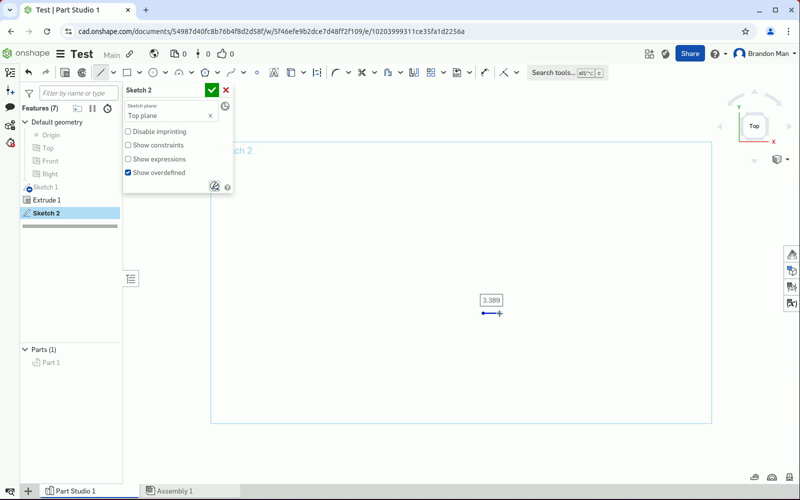
mouse_move(529, 313)
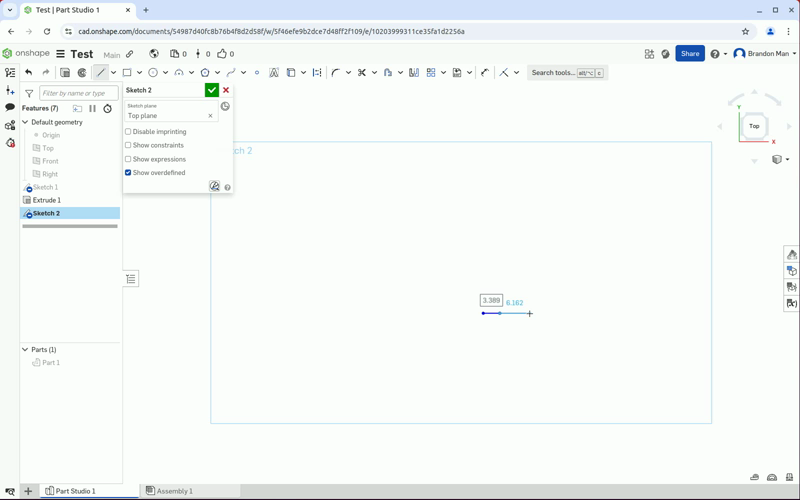
mouse_move(499, 278)
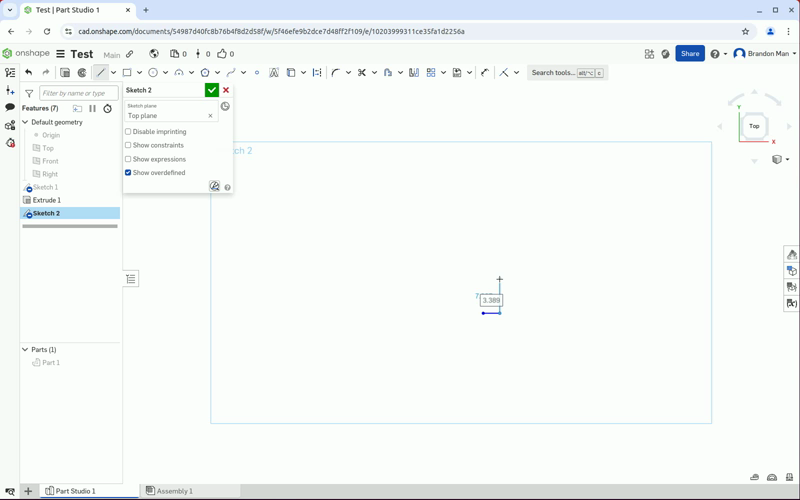
click(499, 278)
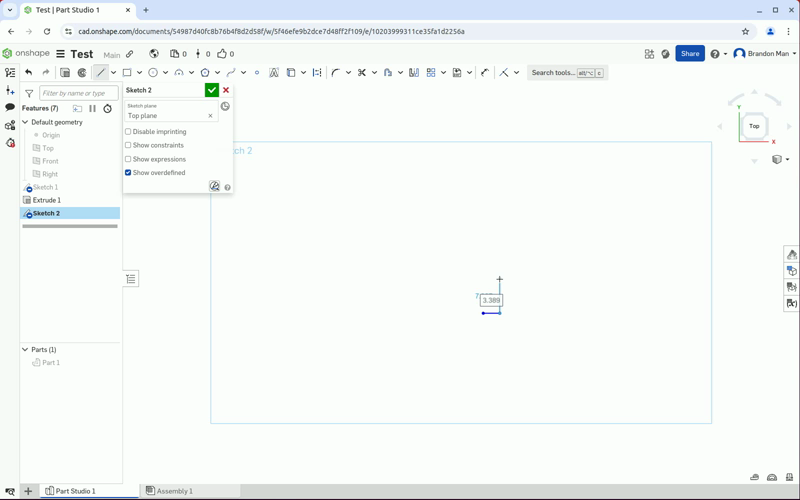
key_up(shift)
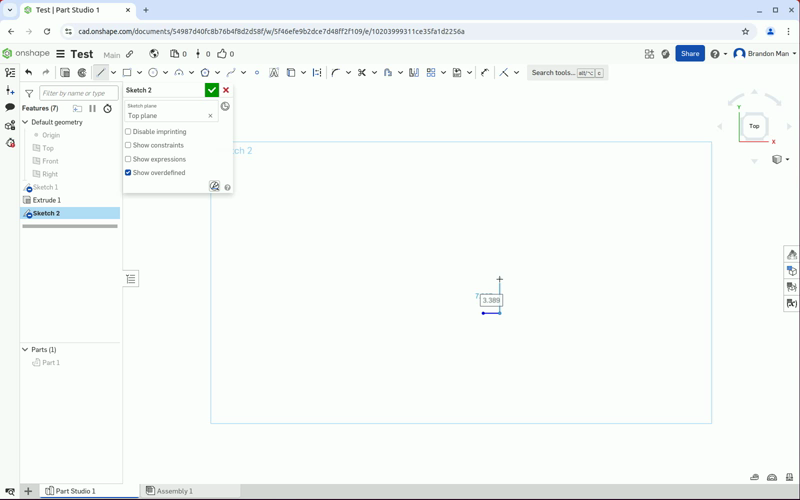
key_down(shift)
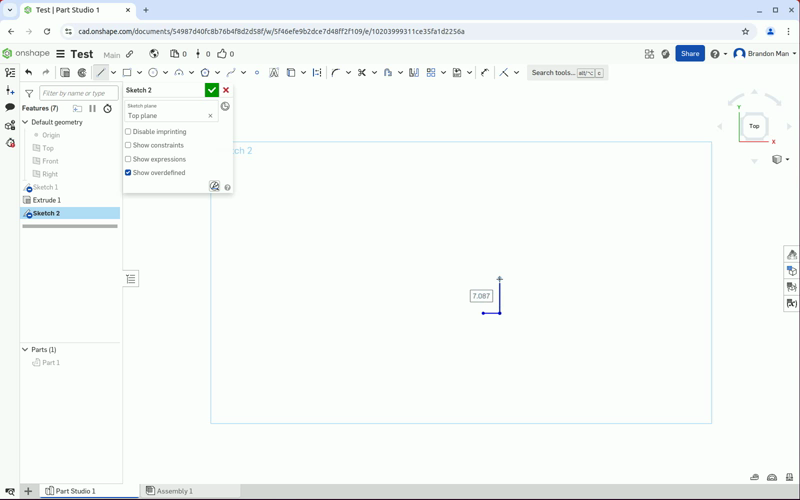
mouse_move(529, 278)
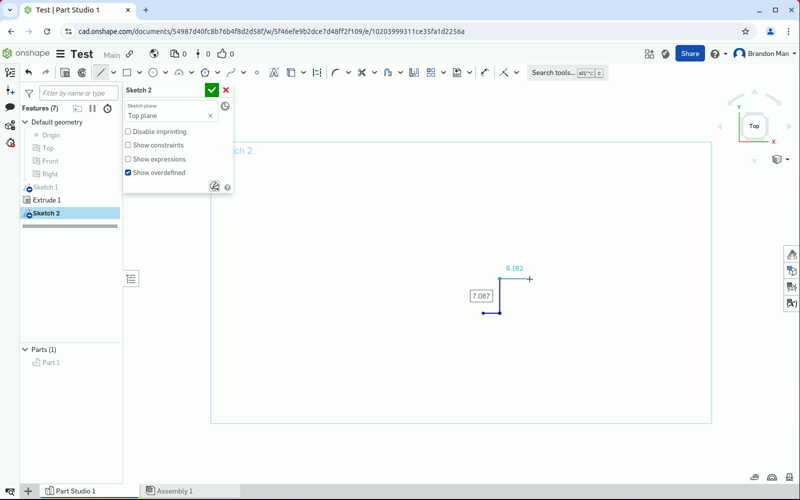
mouse_move(483, 278)
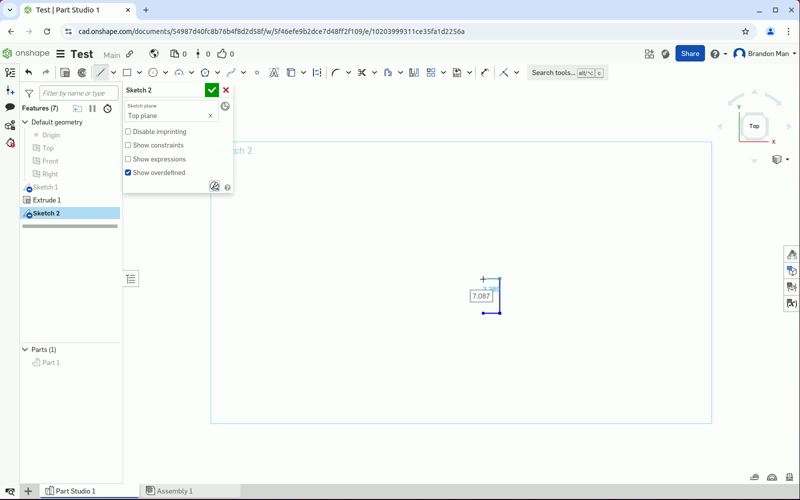
click(483, 278)
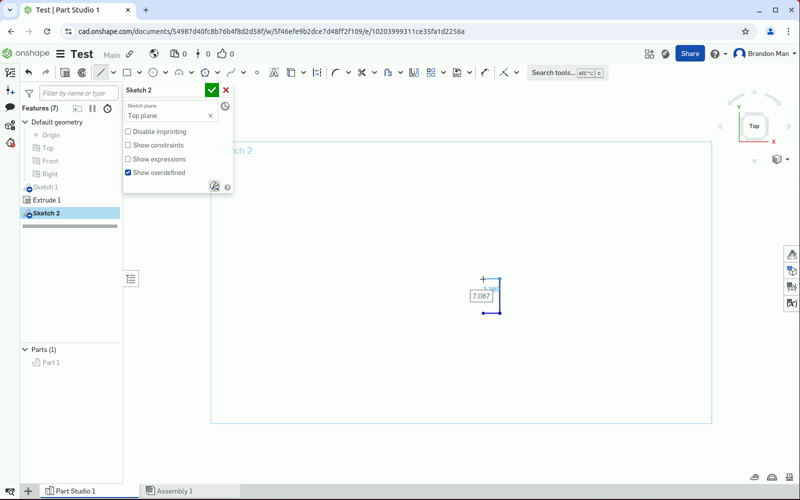
key_up(shift)
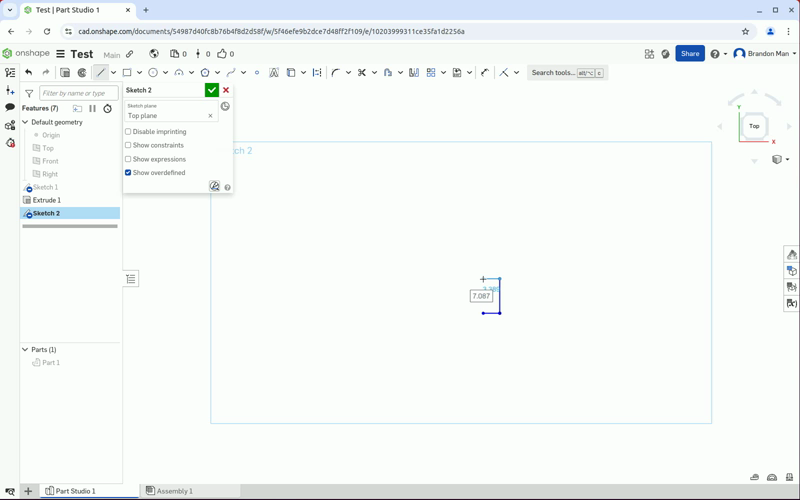
mouse_move(513, 278)
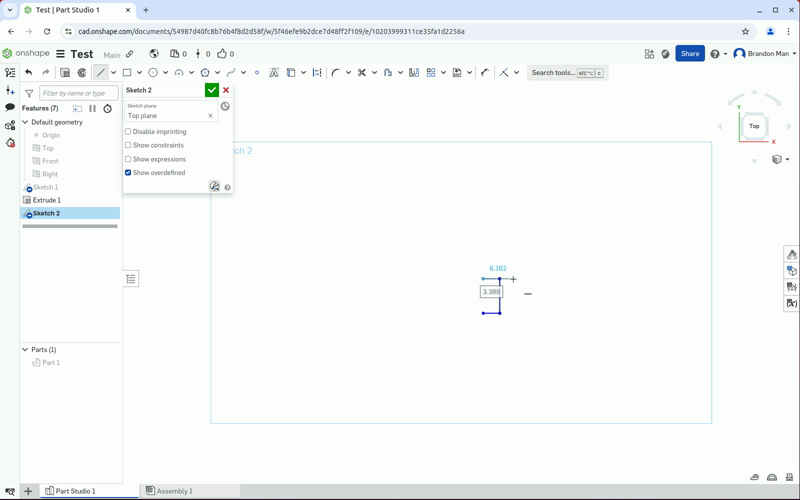
key_down(shift)
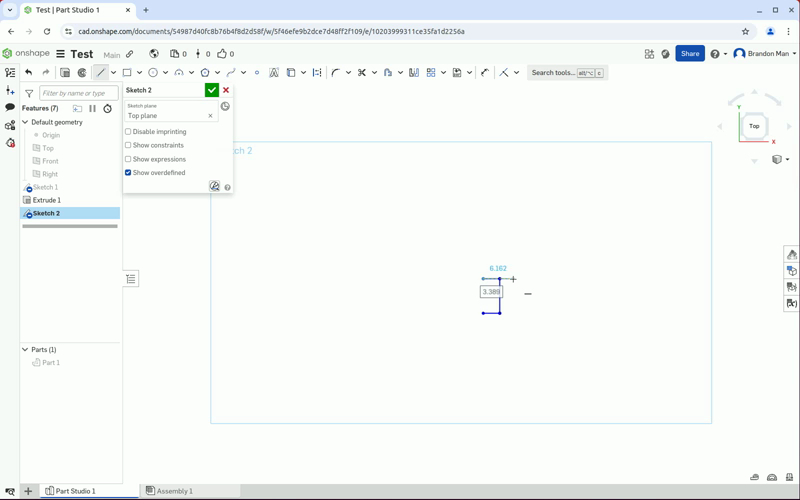
mouse_move(483, 313)
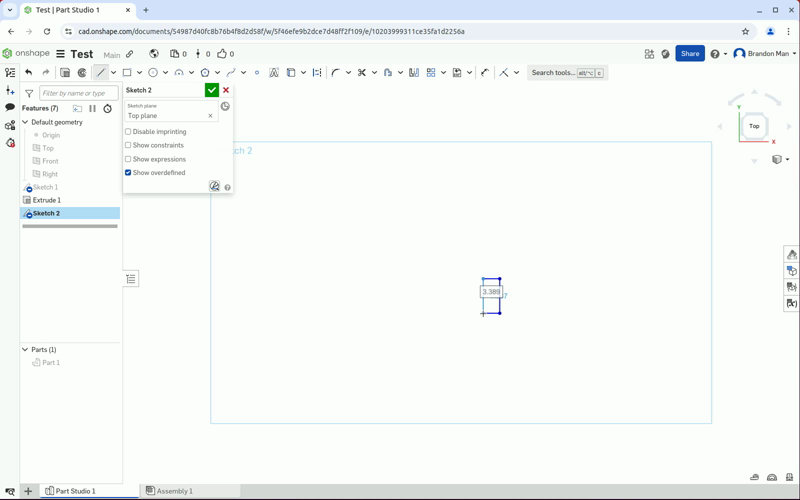
key_up(shift)
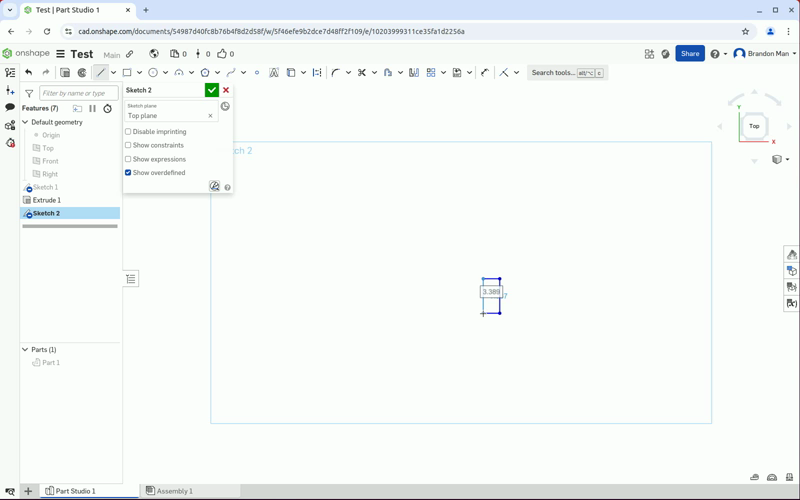
click(483, 313)
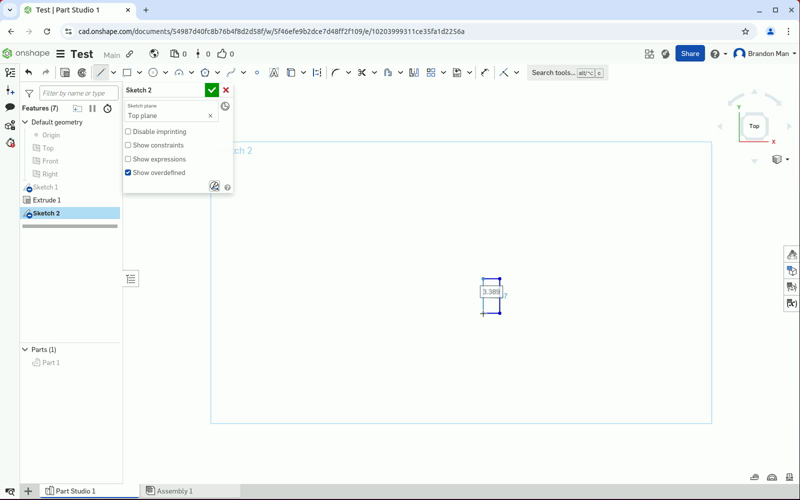
key(esc)
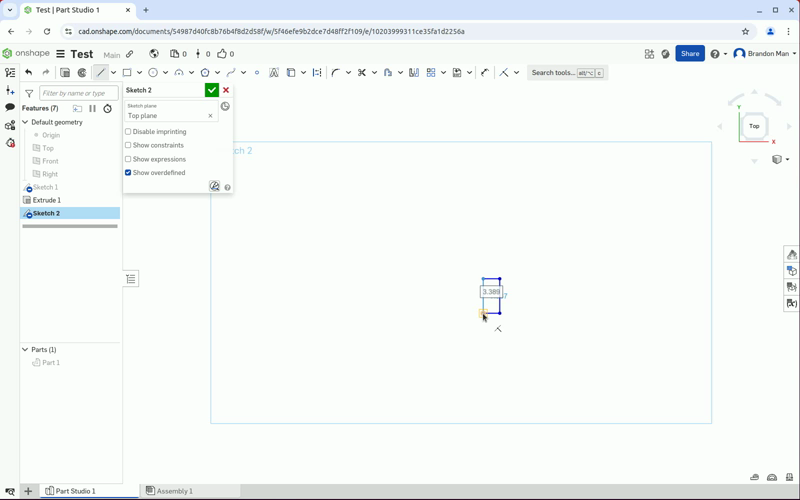
mouse_move(483, 306)
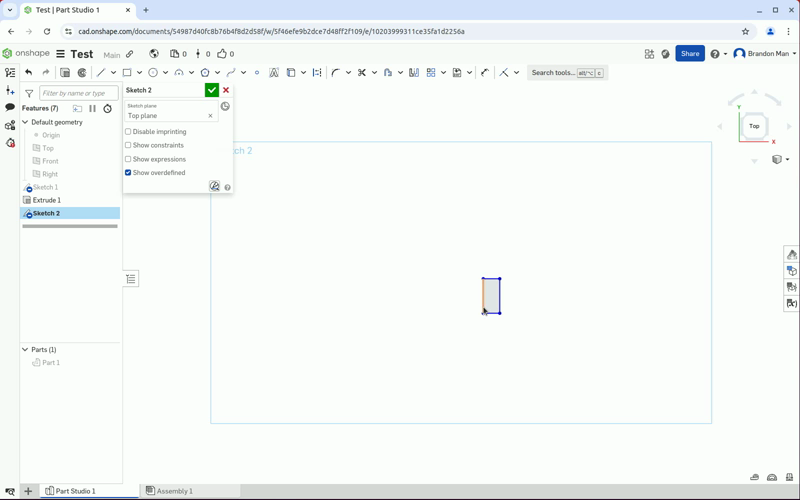
scroll(6)
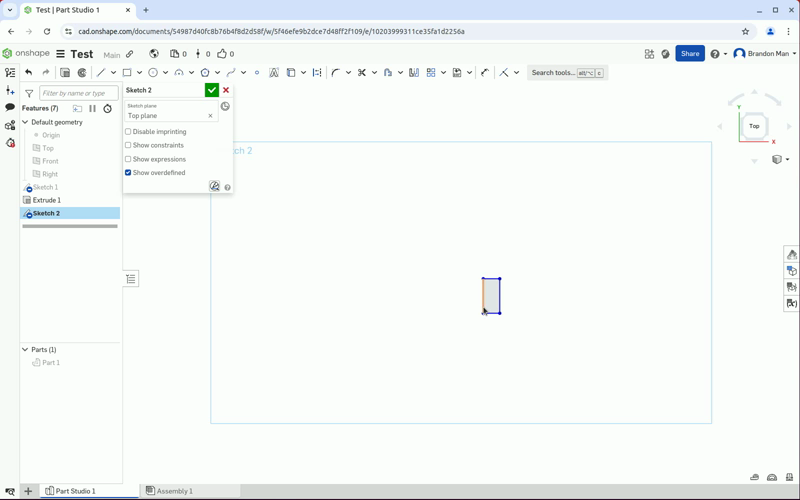
scroll(6)
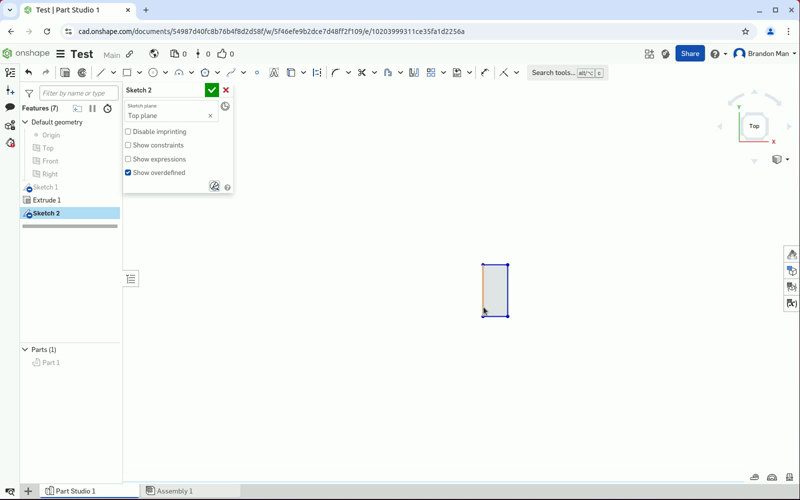
scroll(6)
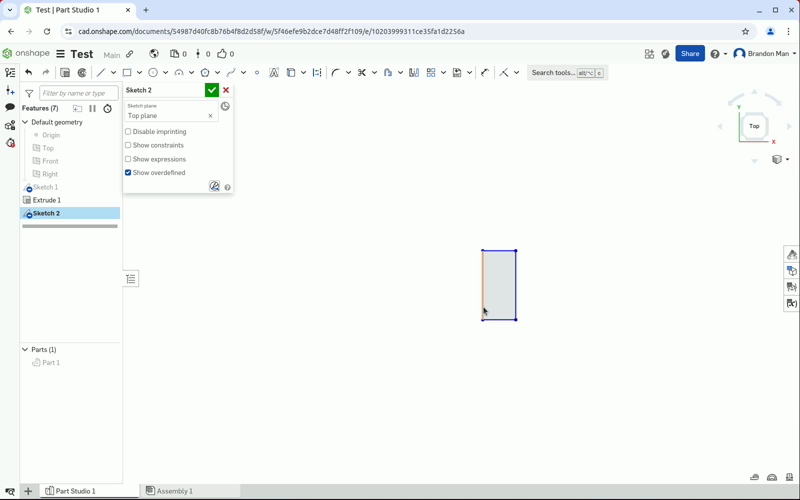
scroll(6)
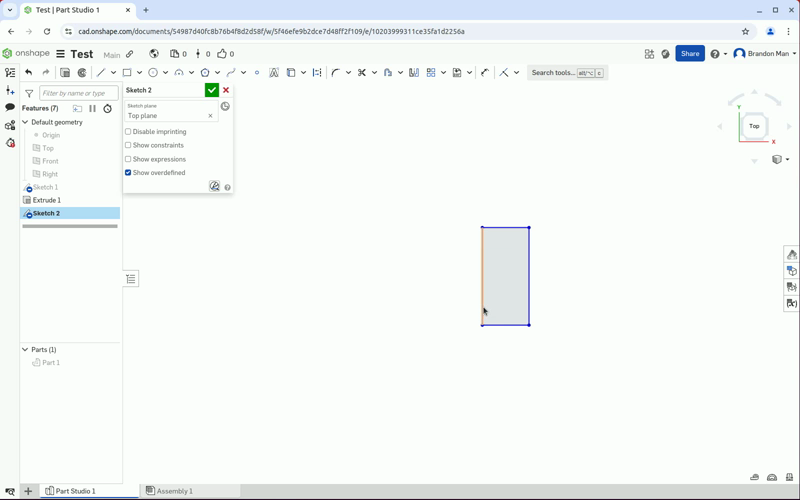
scroll(6)
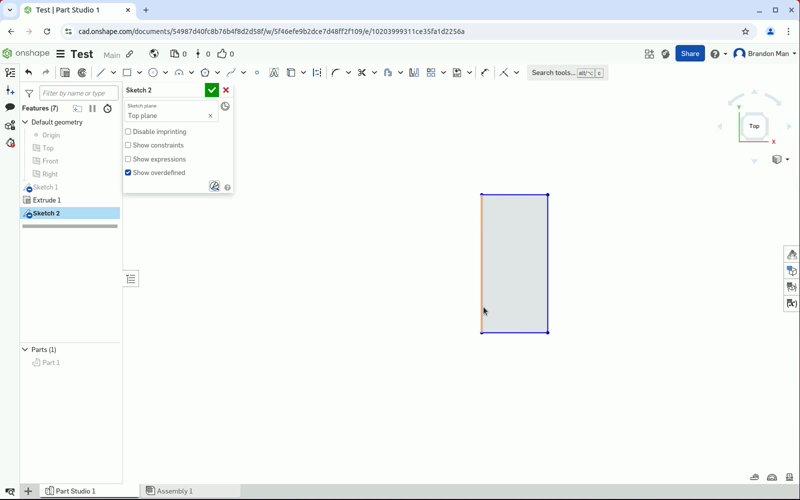
scroll(6)
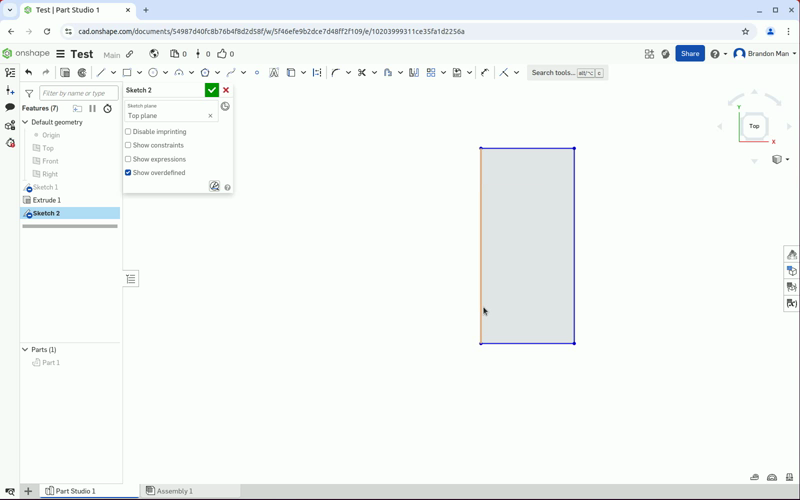
scroll(6)
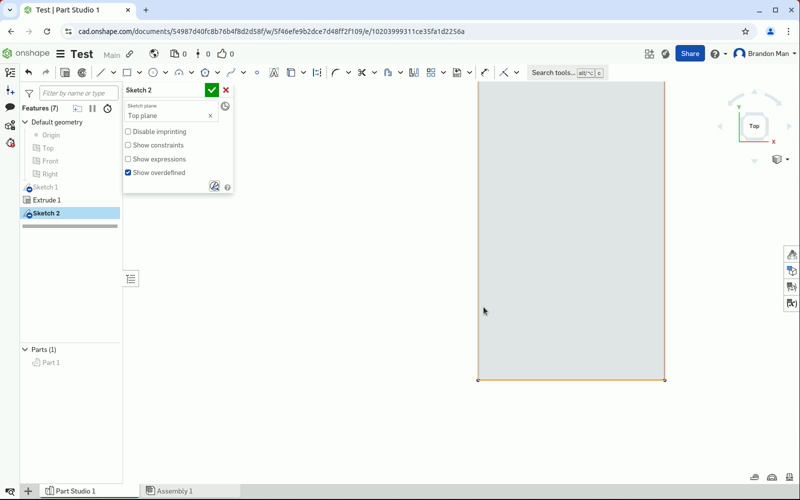
click(483, 306)
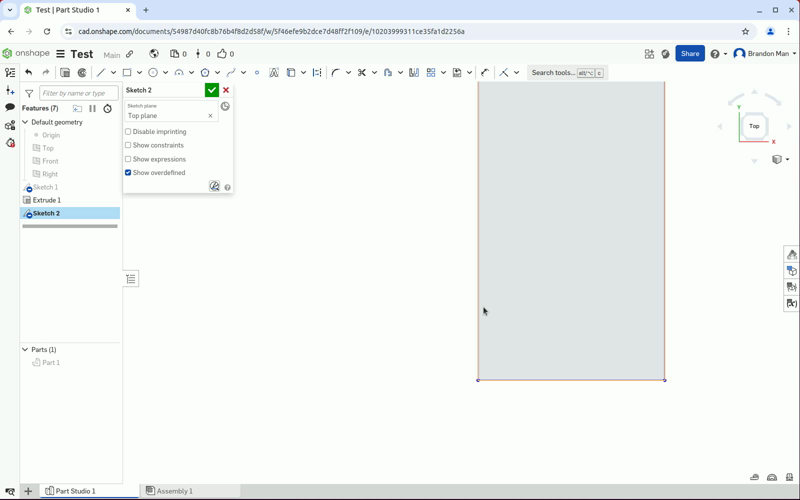
scroll(-6)
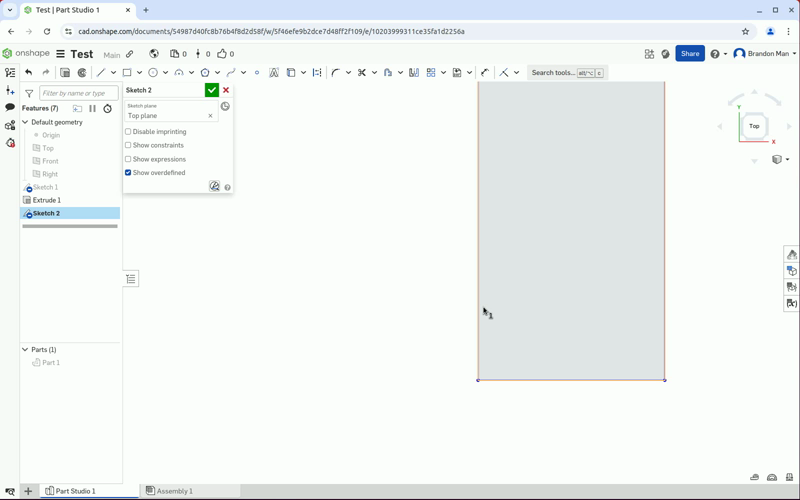
scroll(-6)
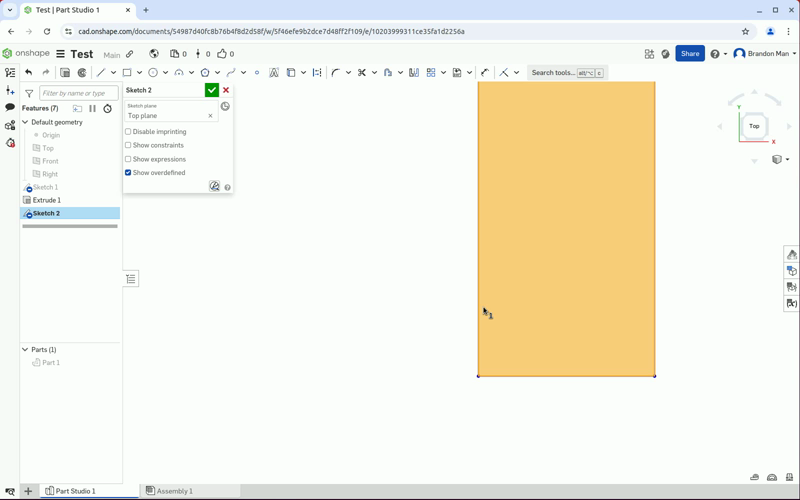
scroll(-6)
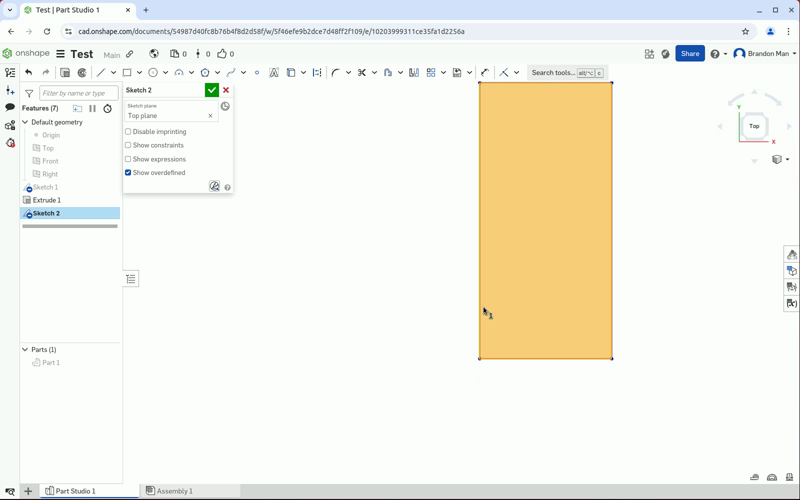
scroll(-6)
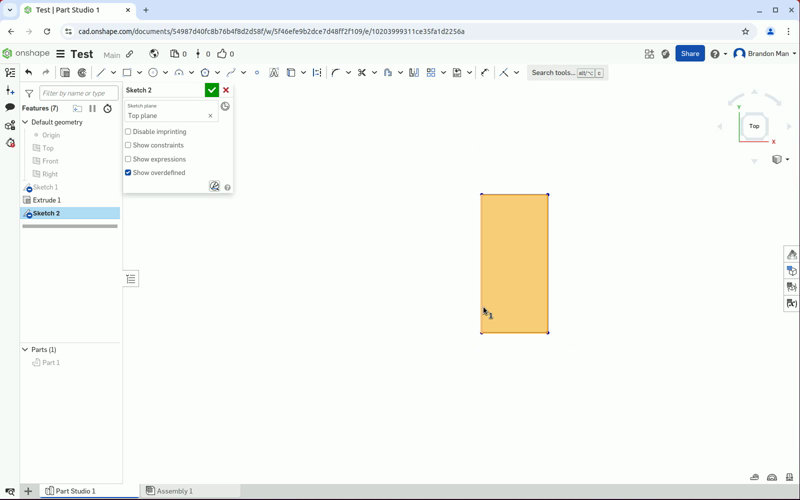
scroll(-6)
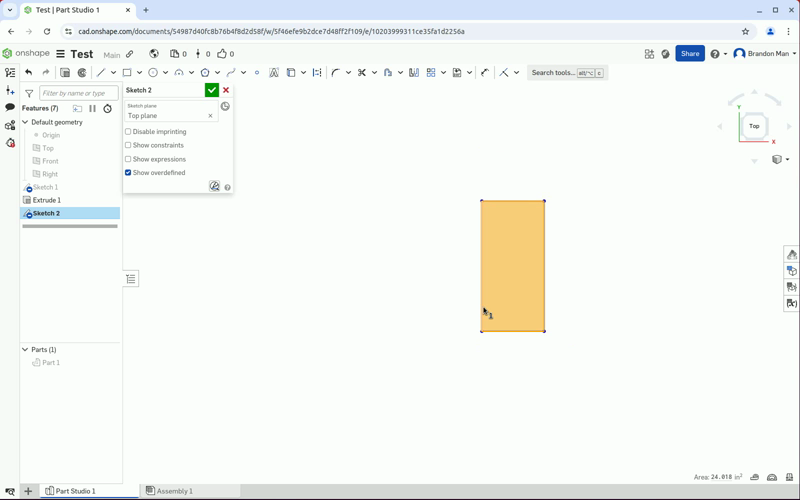
scroll(-6)
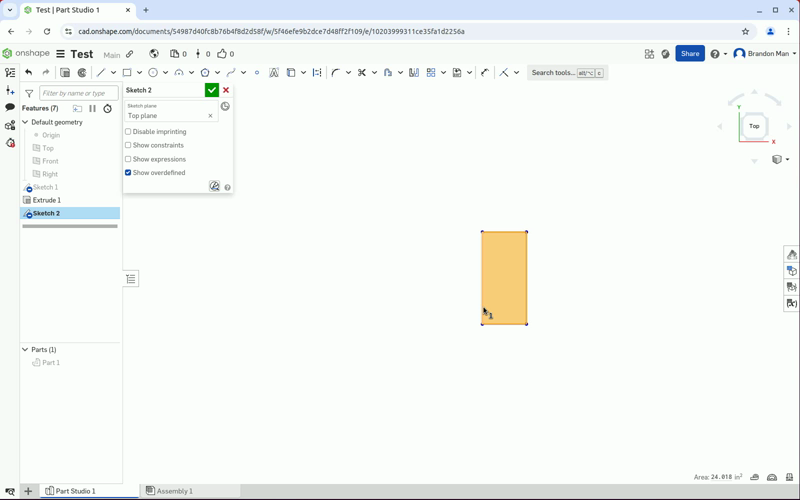
scroll(-6)
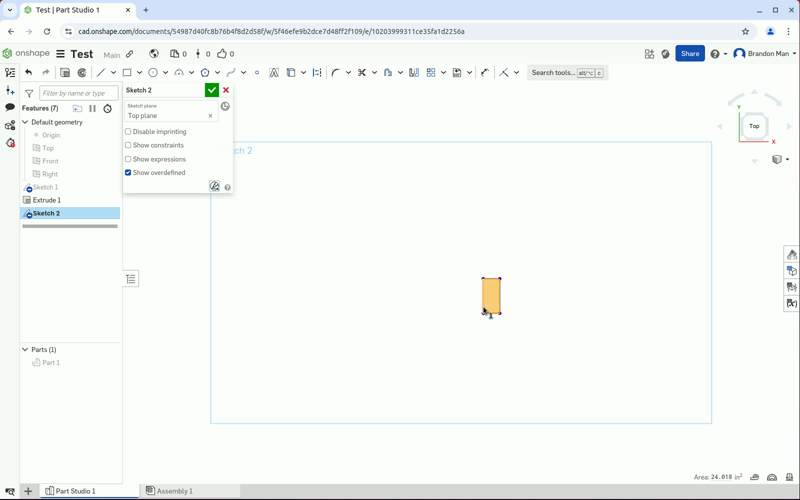
mouse_move(73, 352)
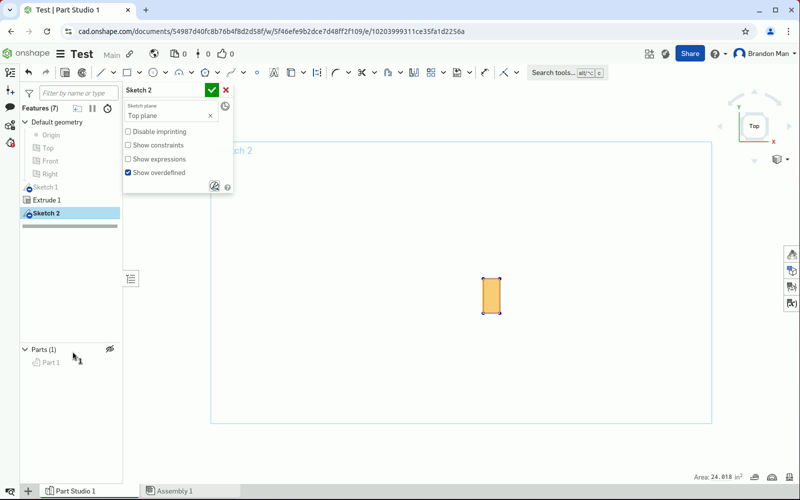
key(shift+y)
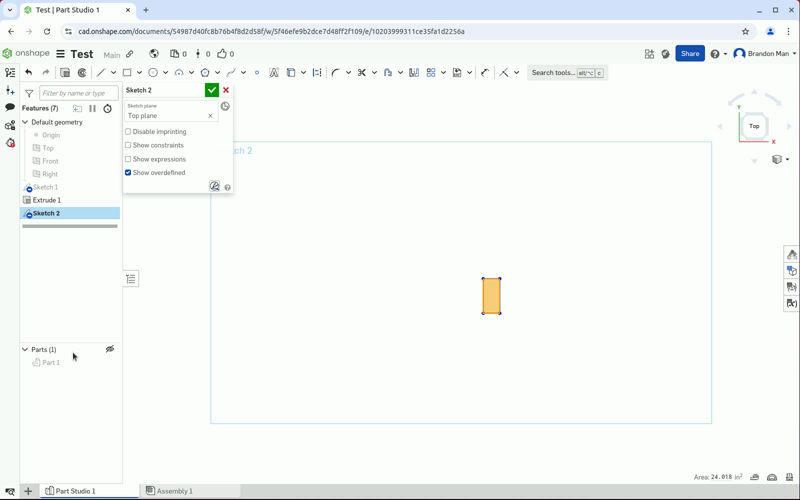
key(shift+e)
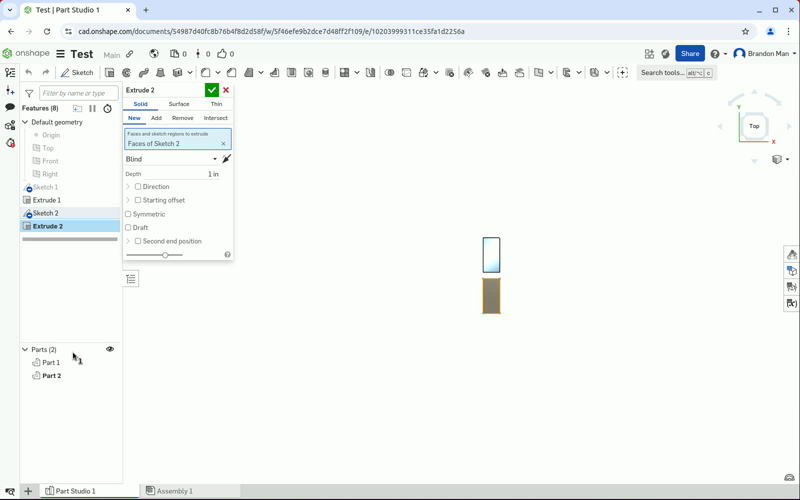
mouse_move(143, 106)
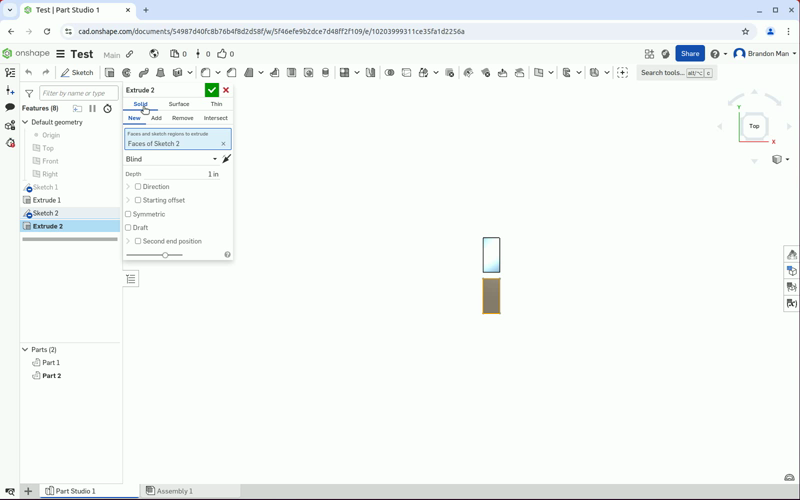
click(143, 106)
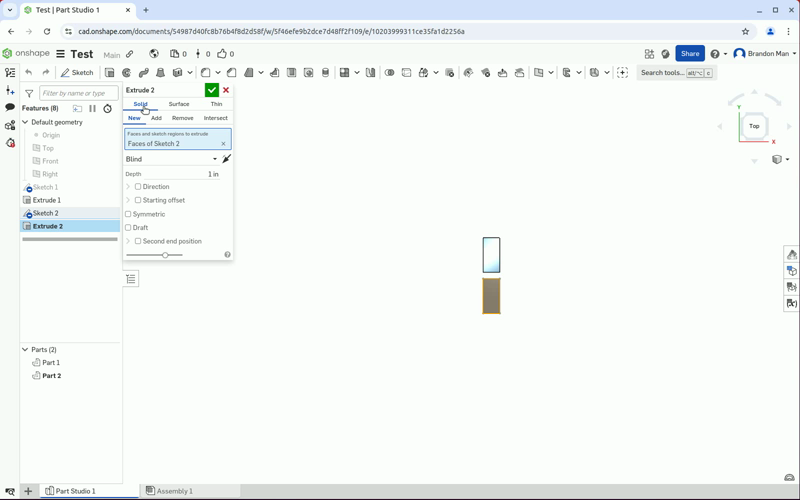
mouse_move(137, 120)
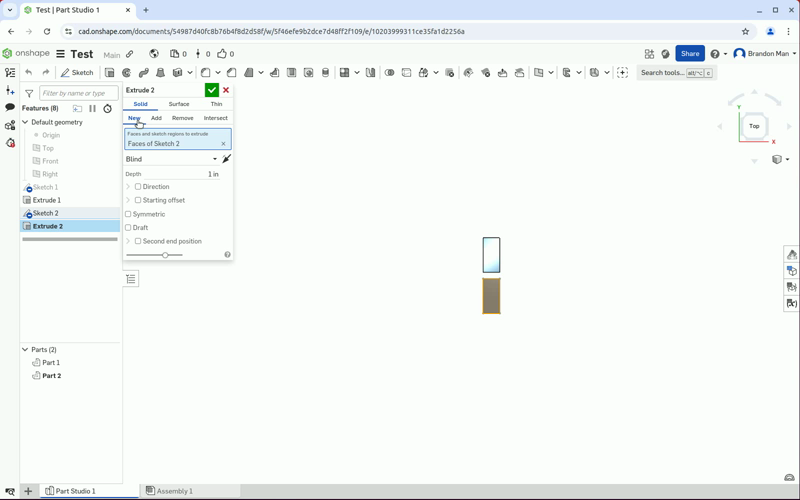
click(137, 120)
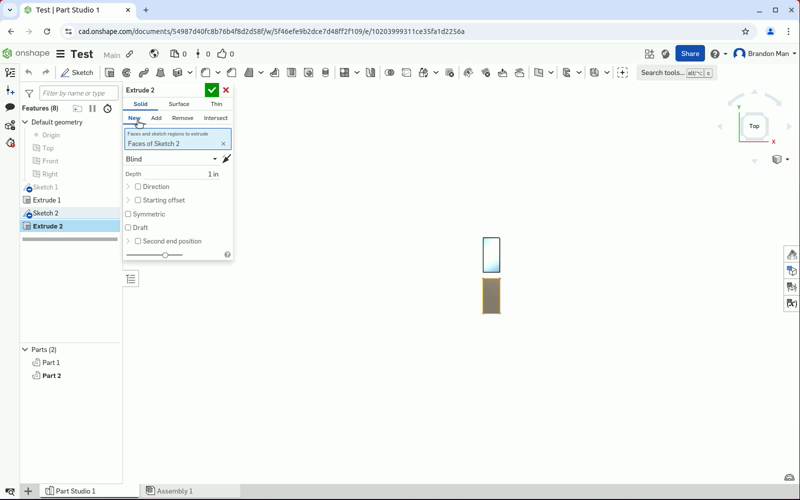
key(tab, 4)
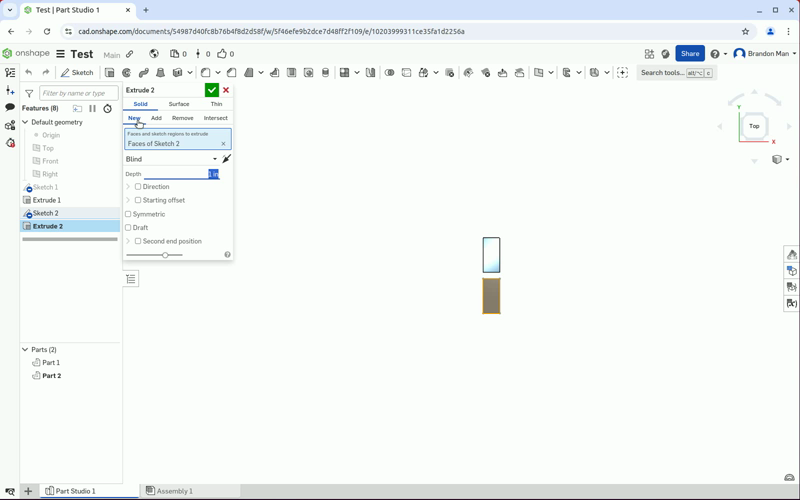
text(10.351)
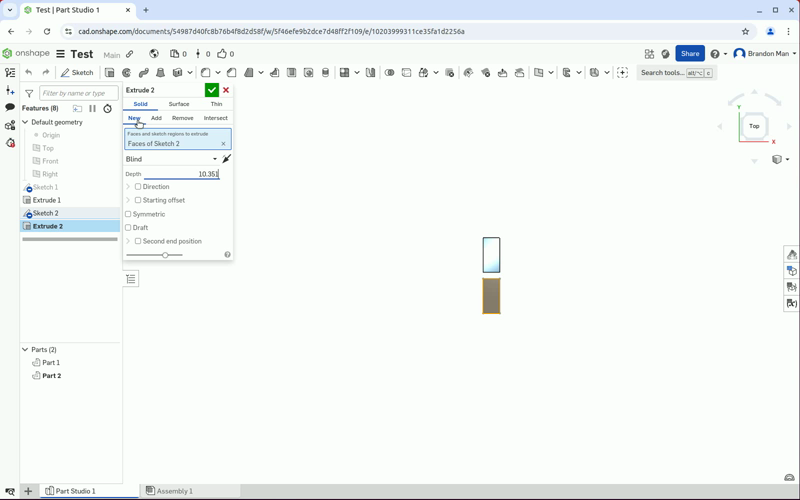
key(enter)
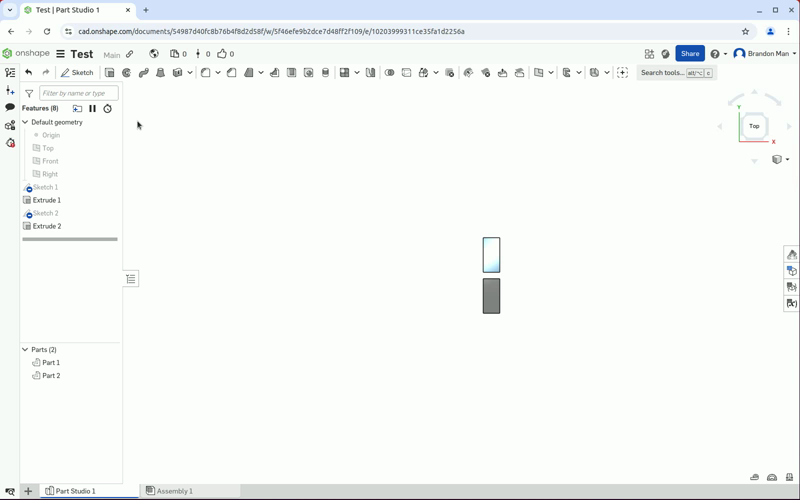
key(shift+h)
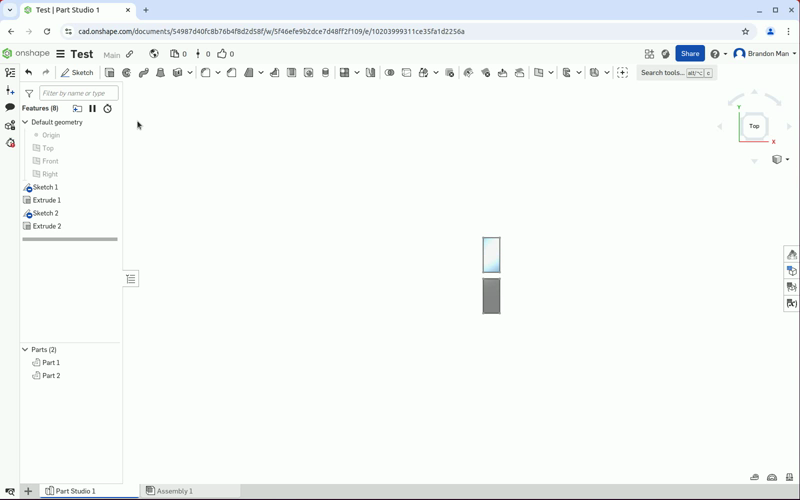
key(shift+h)
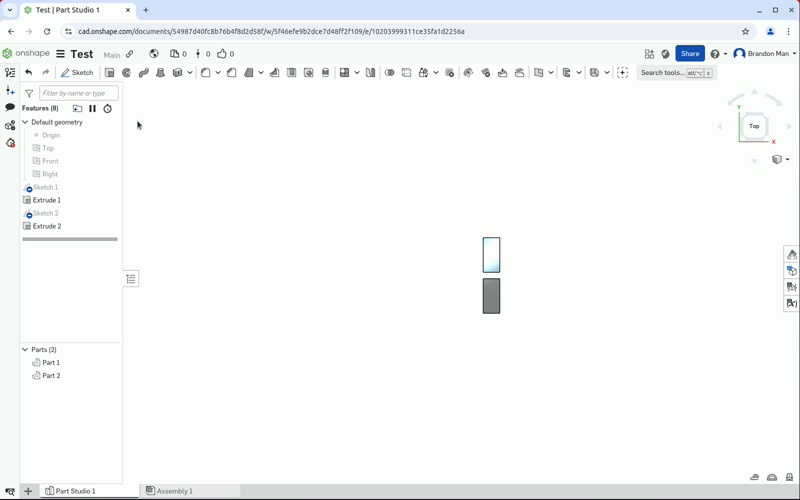
mouse_move(73, 189)
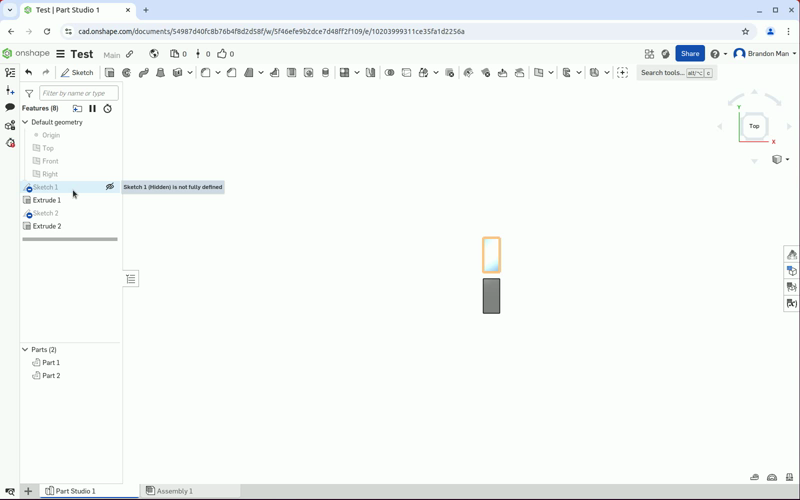
click(73, 189)
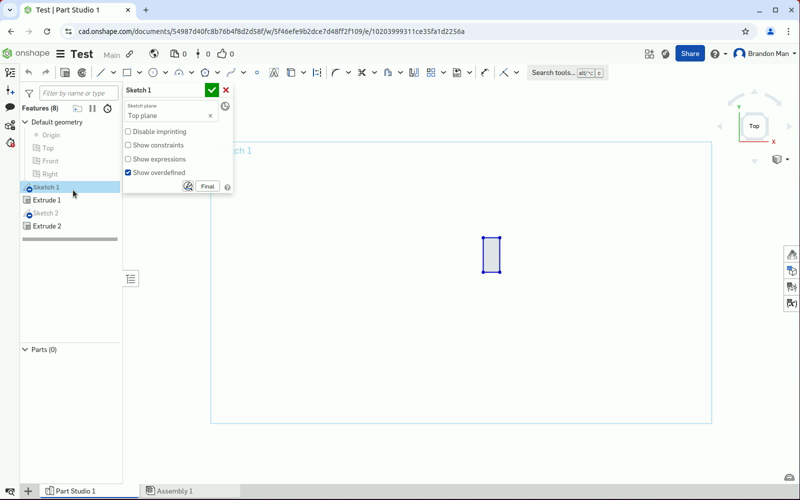
mouse_move(229, 92)
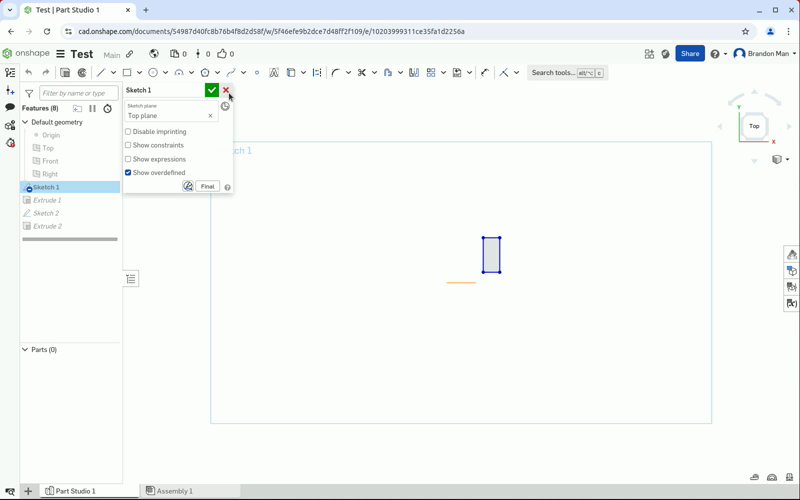
click(229, 92)
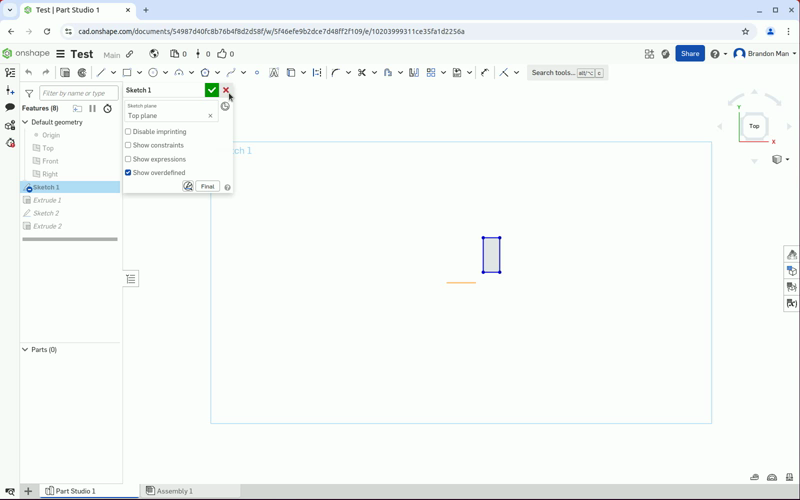
key(shift+s)
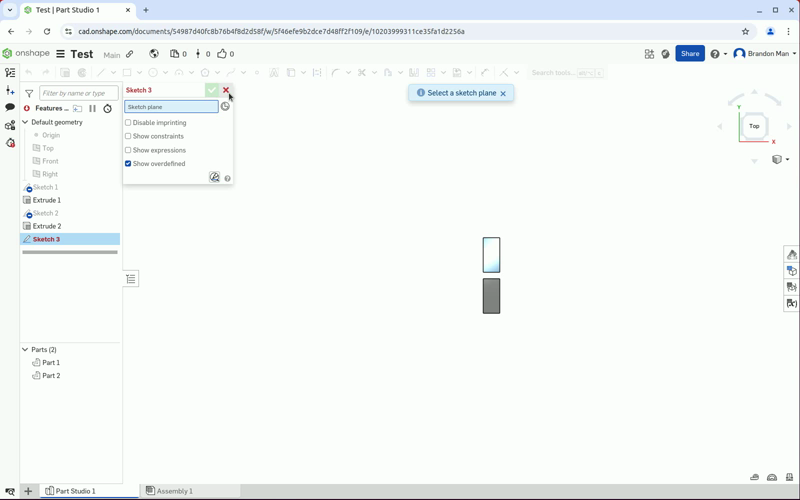
mouse_move(73, 150)
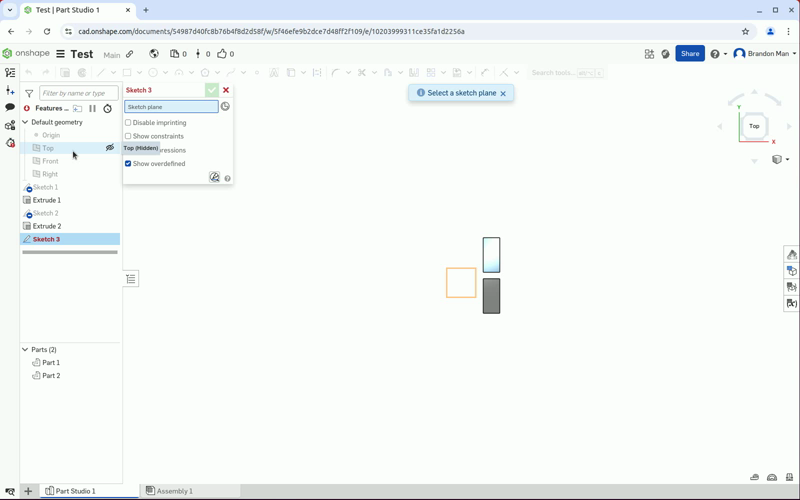
click(73, 150)
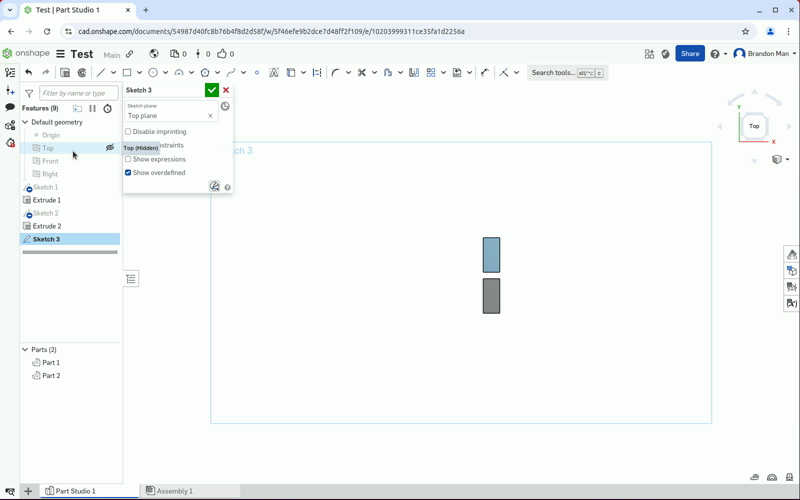
mouse_move(73, 352)
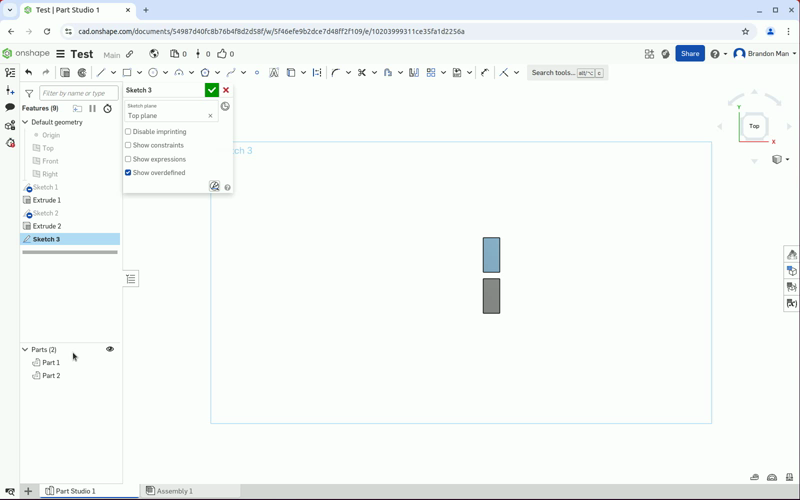
key(y)
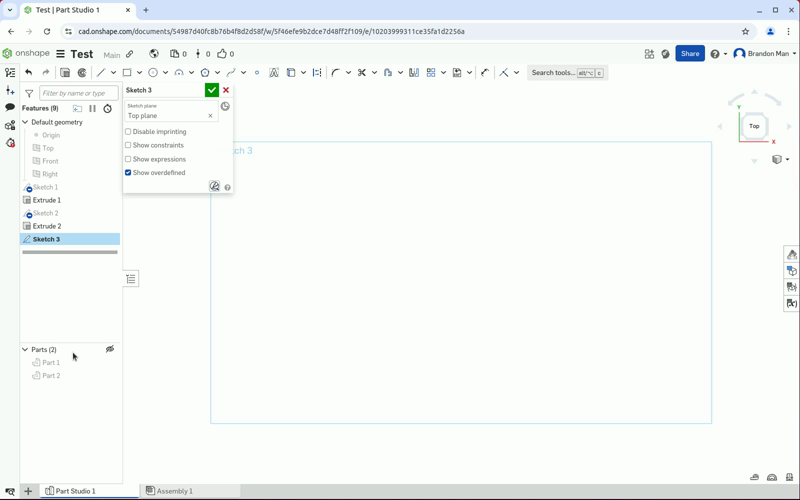
key(l)
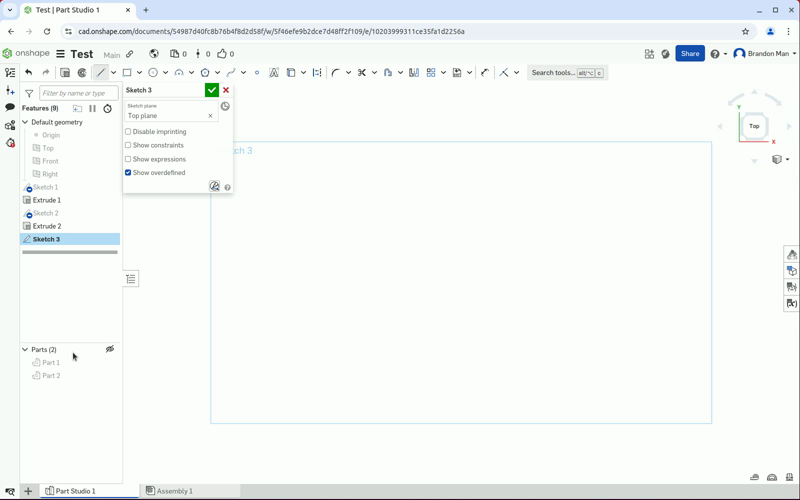
key_down(shift)
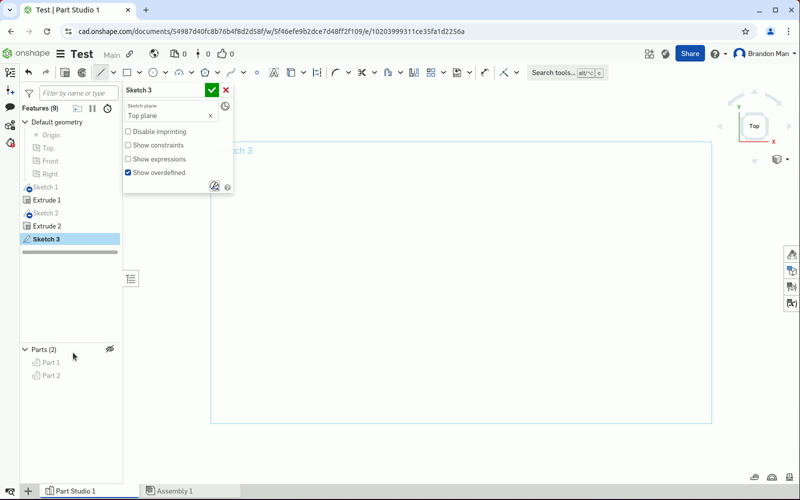
mouse_move(483, 354)
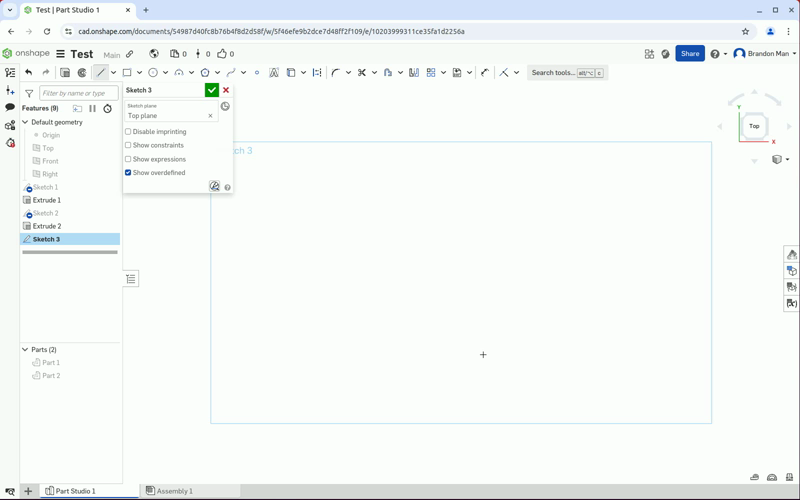
click(483, 354)
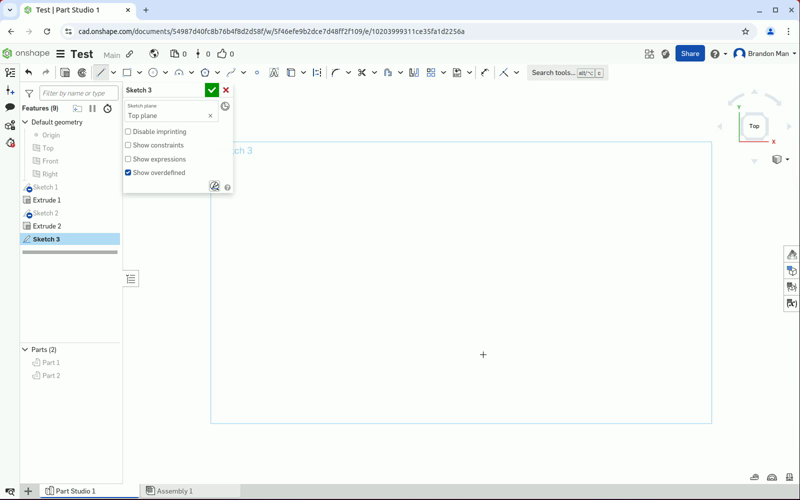
key_up(shift)
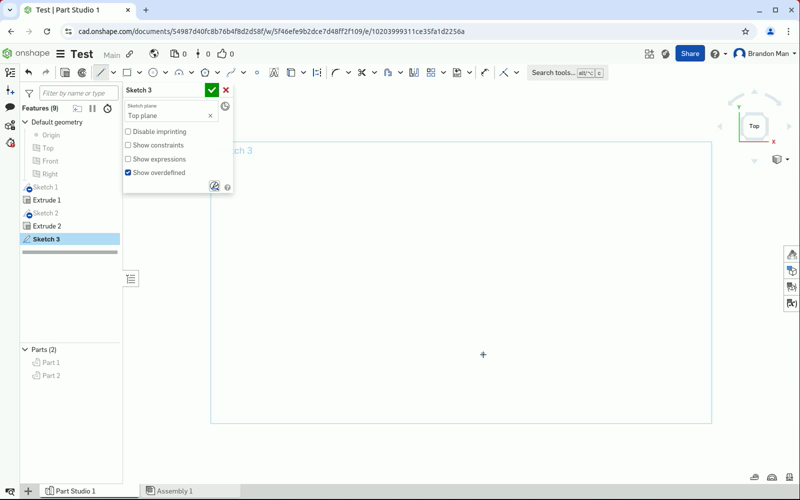
key_down(shift)
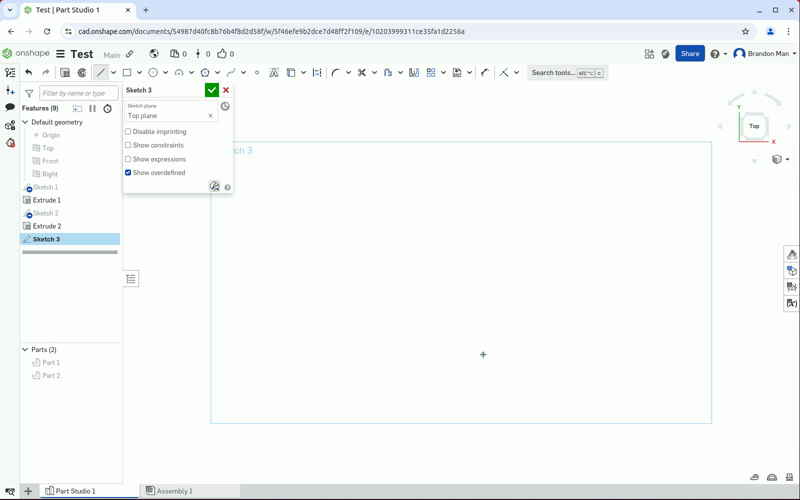
mouse_move(513, 354)
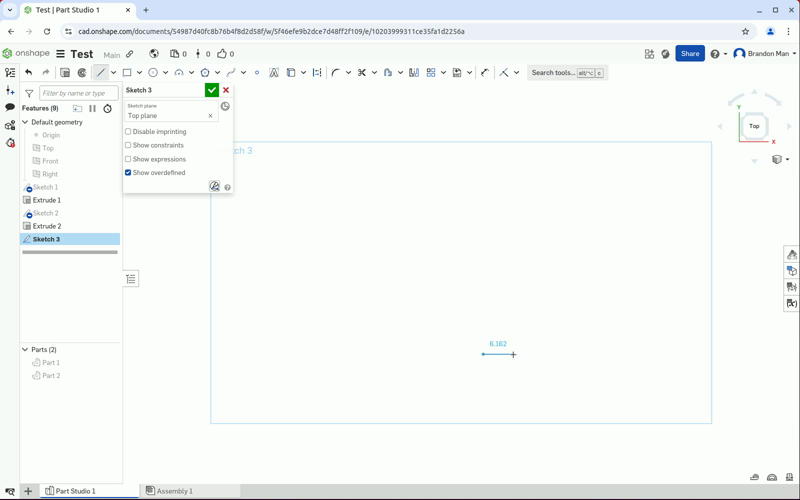
mouse_move(499, 354)
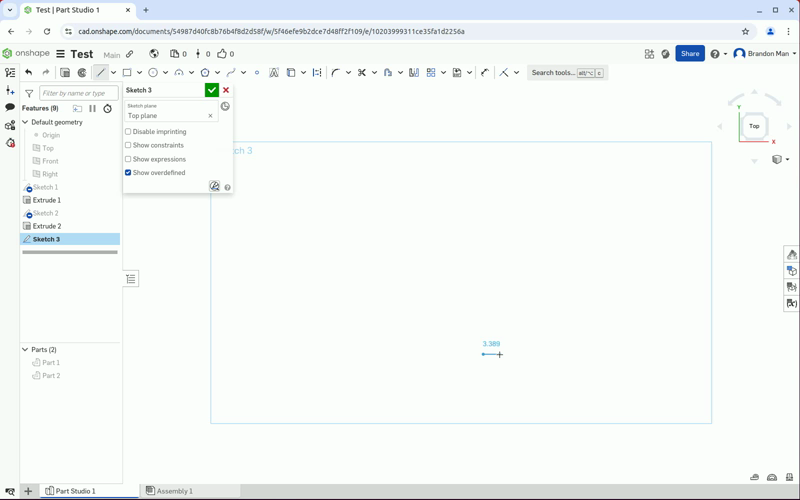
click(499, 354)
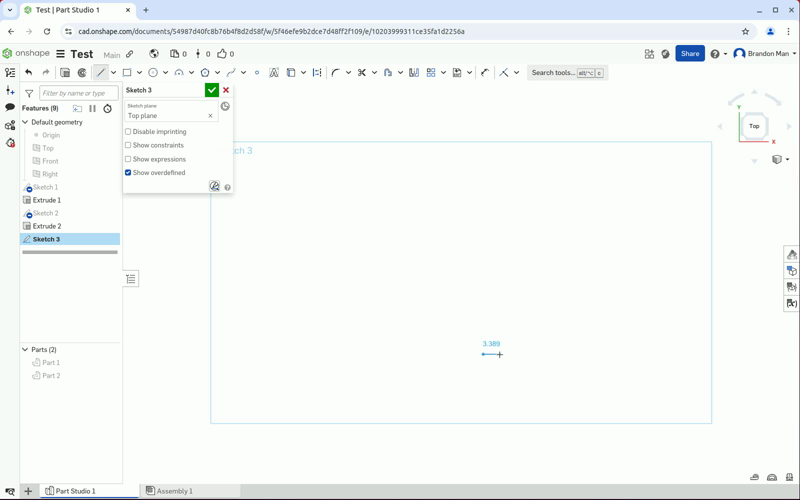
key_up(shift)
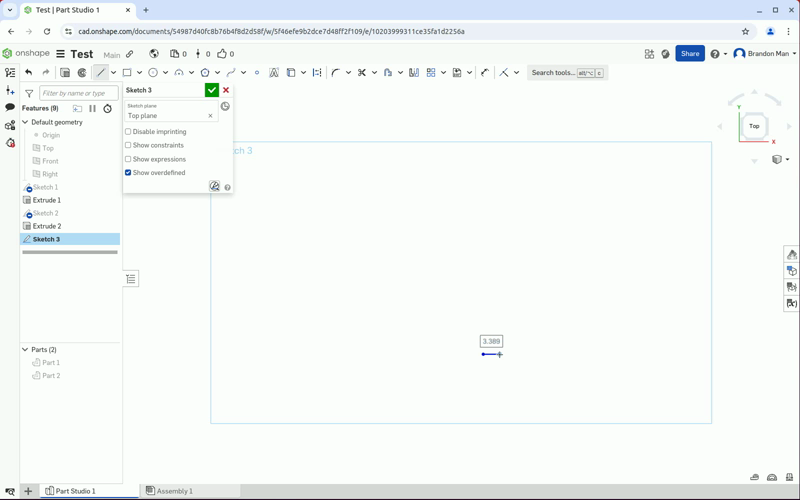
key_down(shift)
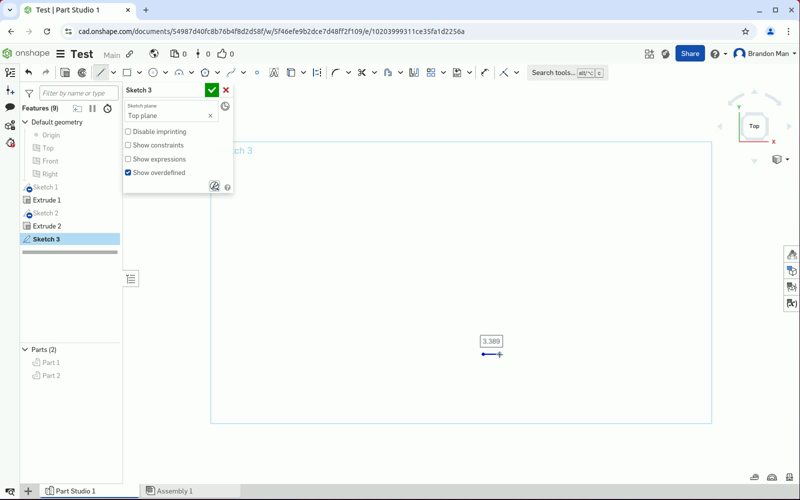
mouse_move(529, 354)
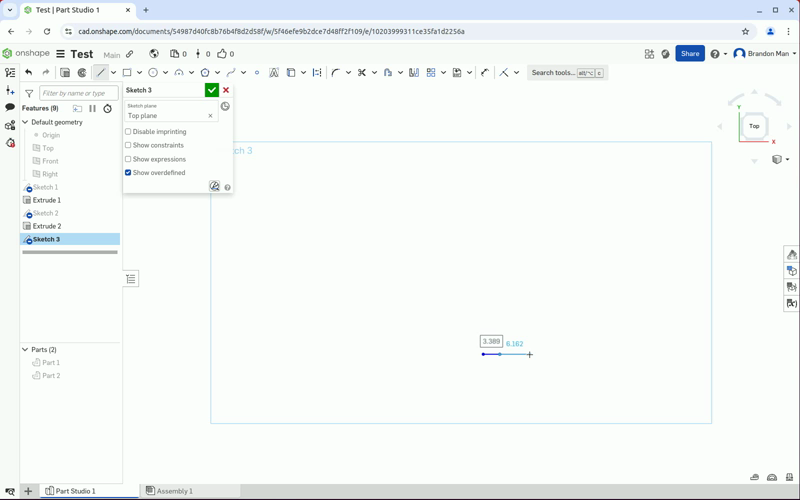
mouse_move(499, 319)
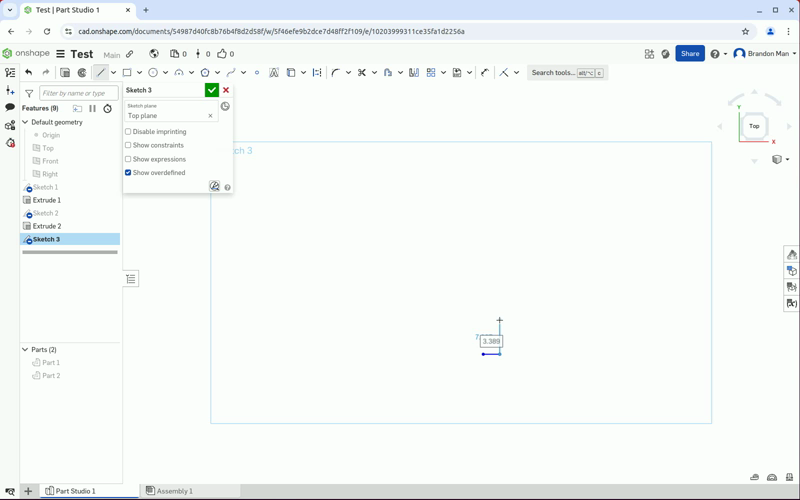
click(499, 319)
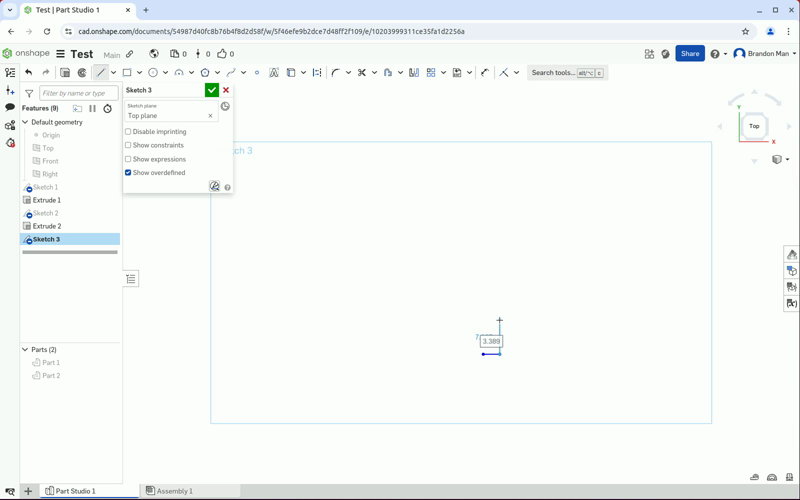
key_up(shift)
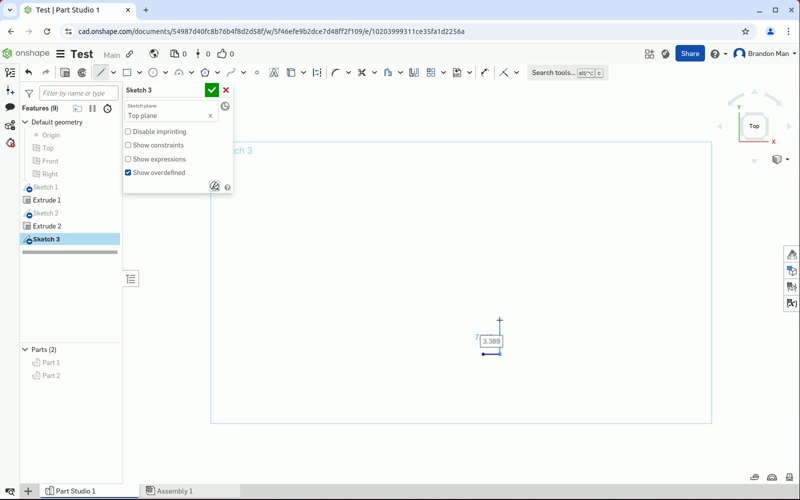
key_down(shift)
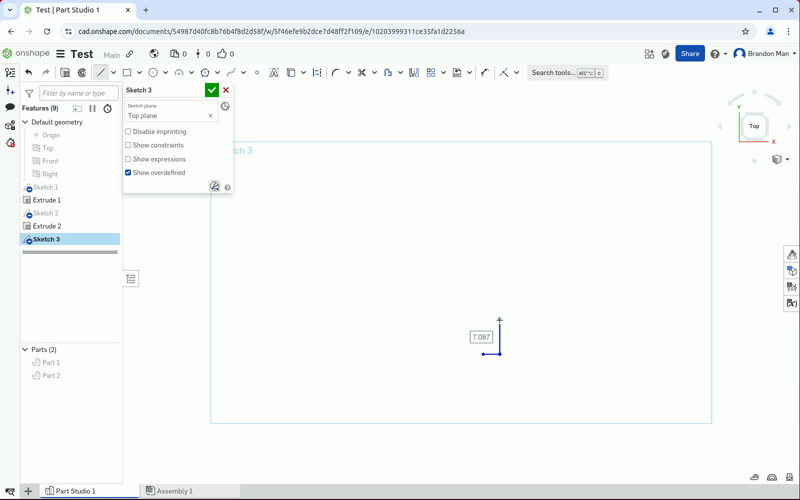
mouse_move(529, 319)
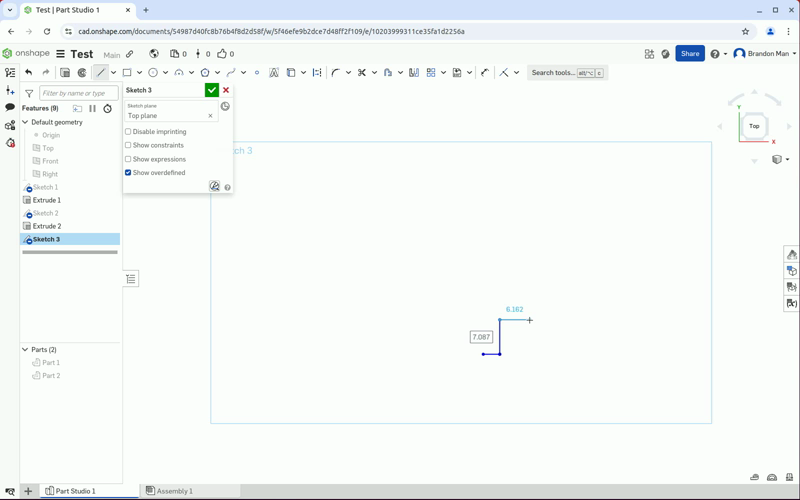
mouse_move(483, 319)
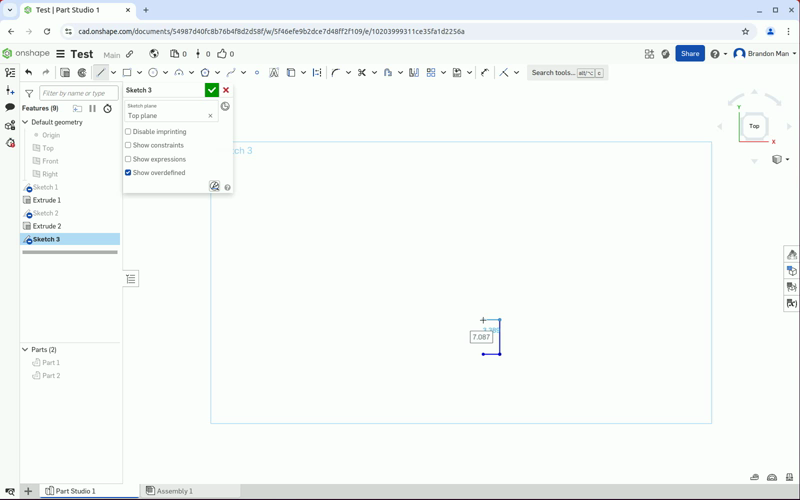
click(483, 319)
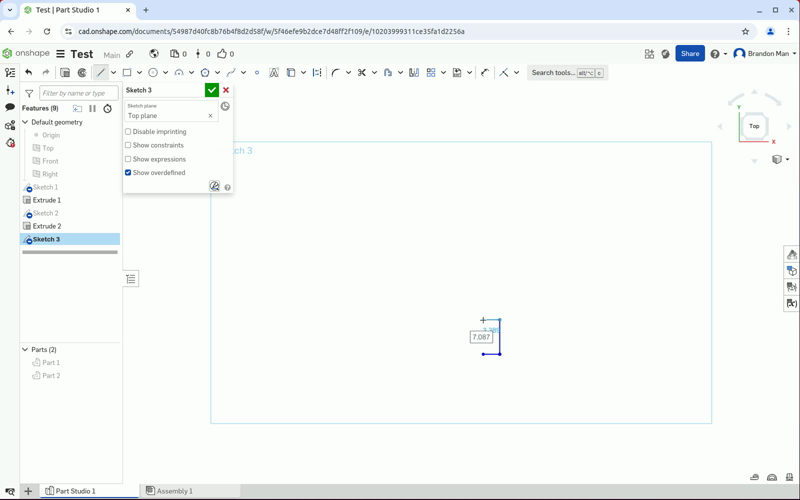
key_up(shift)
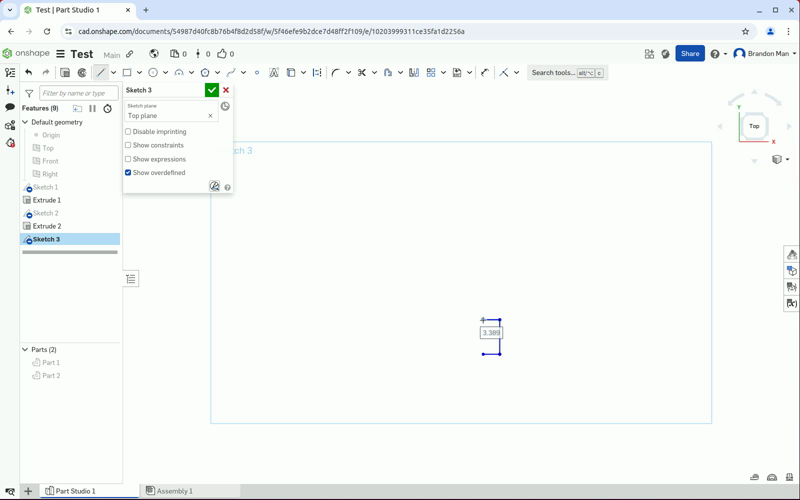
mouse_move(513, 319)
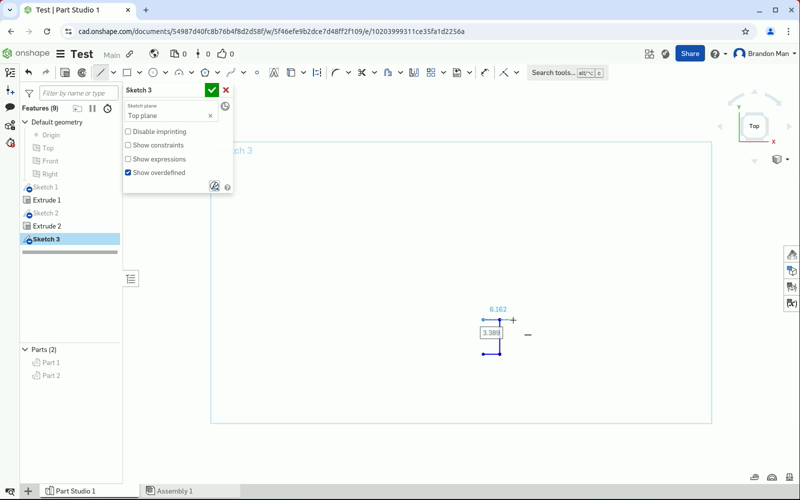
key_down(shift)
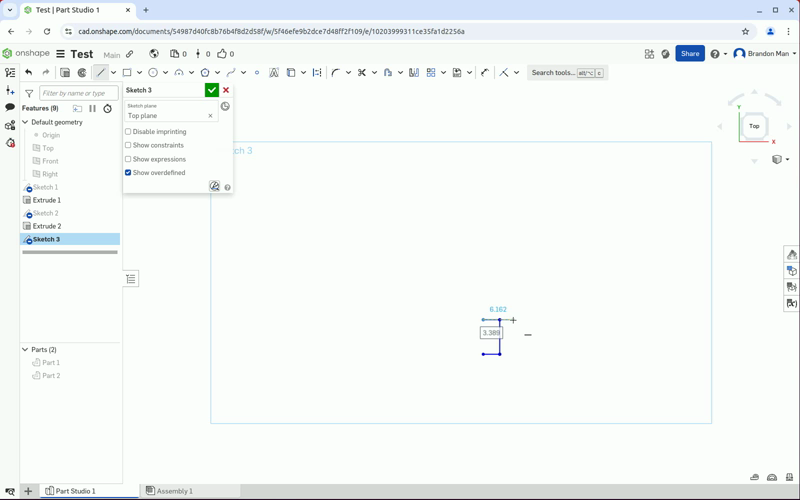
mouse_move(483, 354)
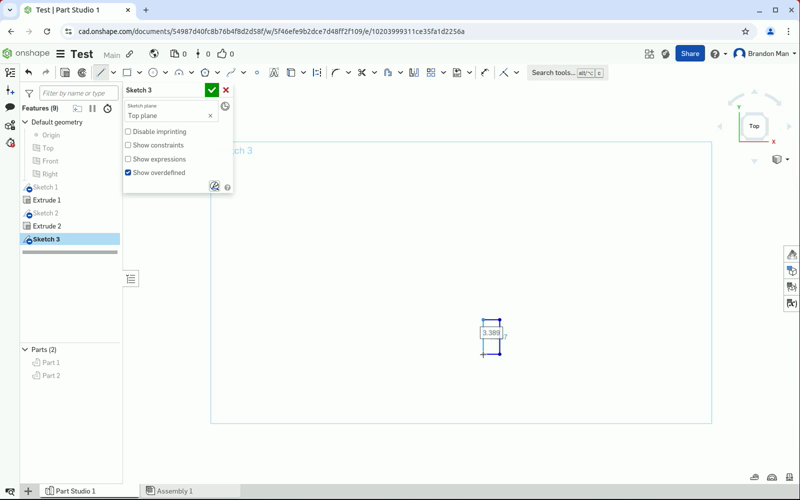
key_up(shift)
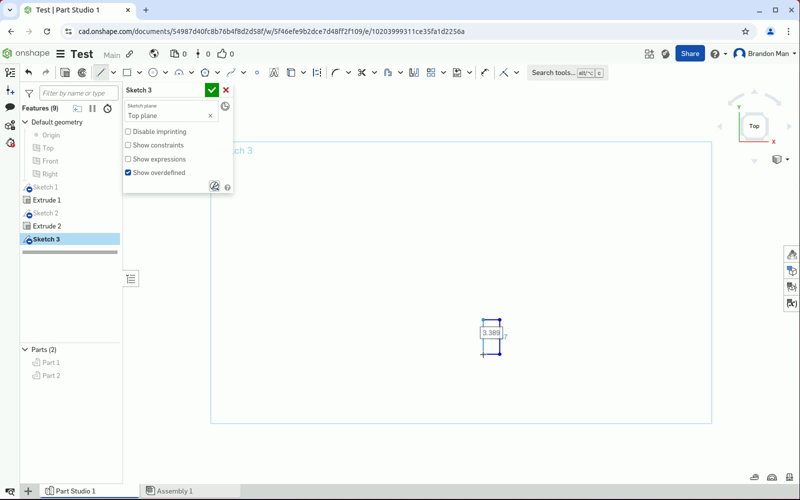
click(483, 354)
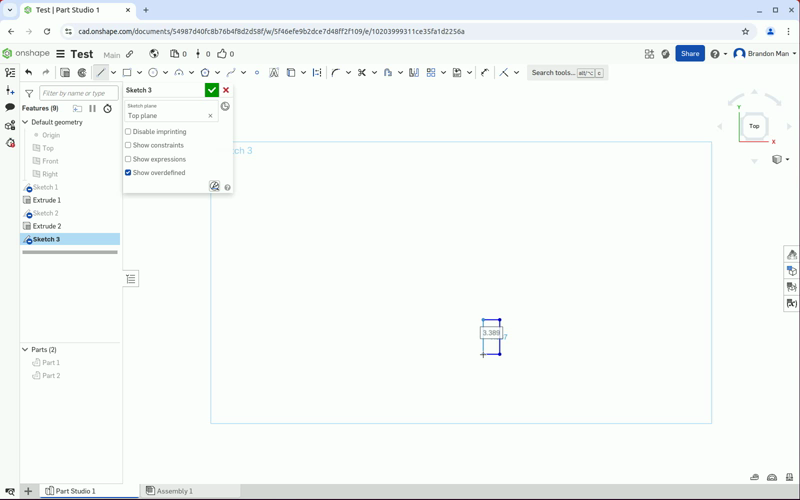
key(esc)
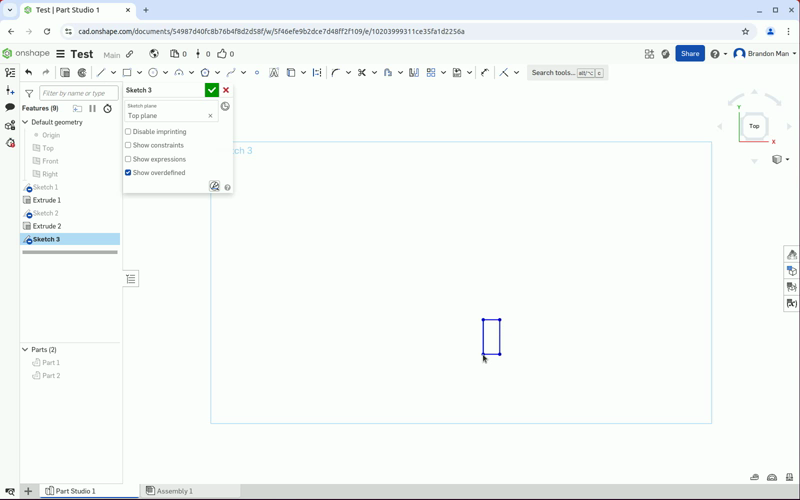
mouse_move(485, 325)
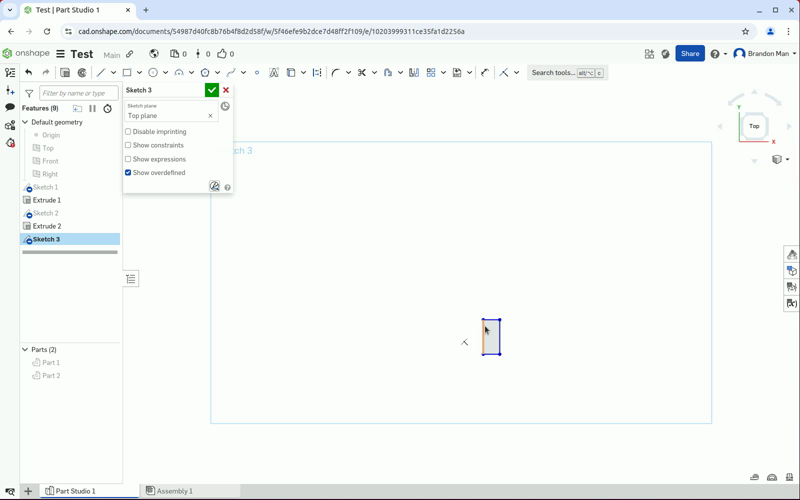
scroll(6)
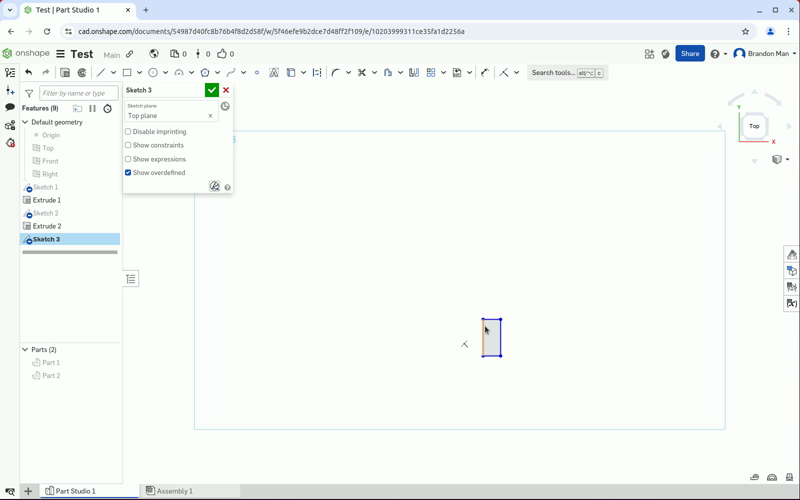
scroll(6)
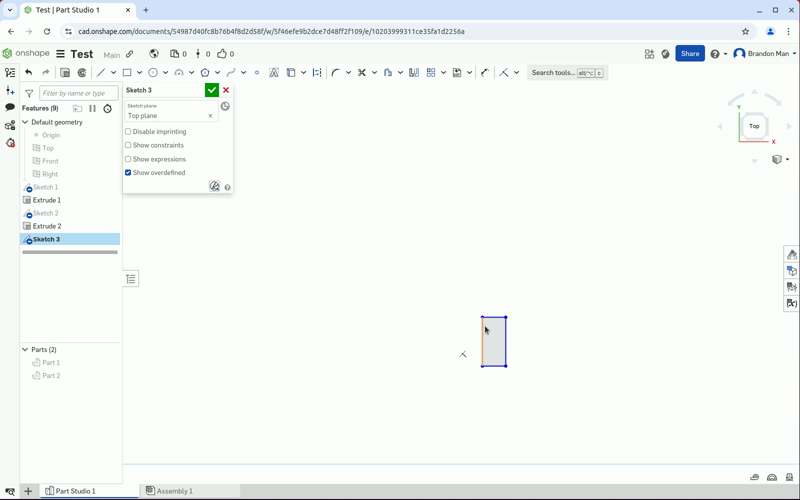
scroll(6)
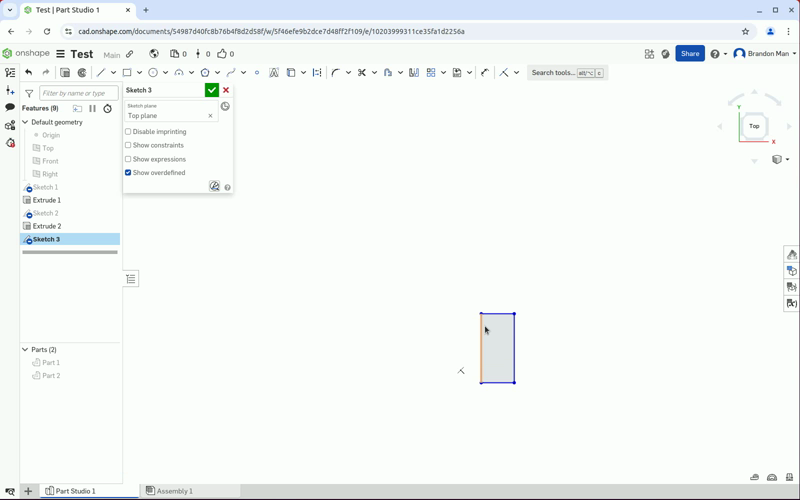
scroll(6)
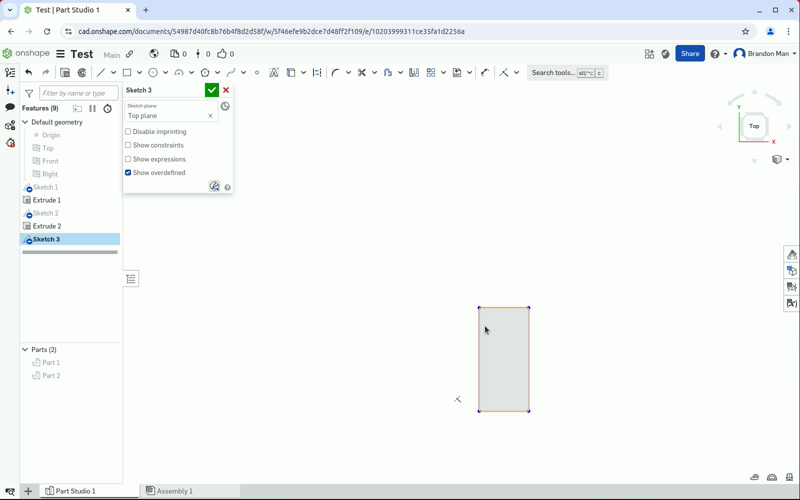
scroll(6)
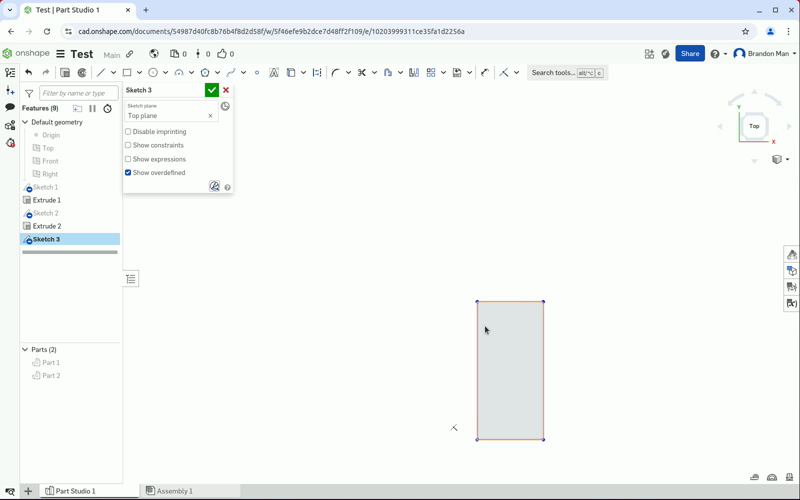
scroll(6)
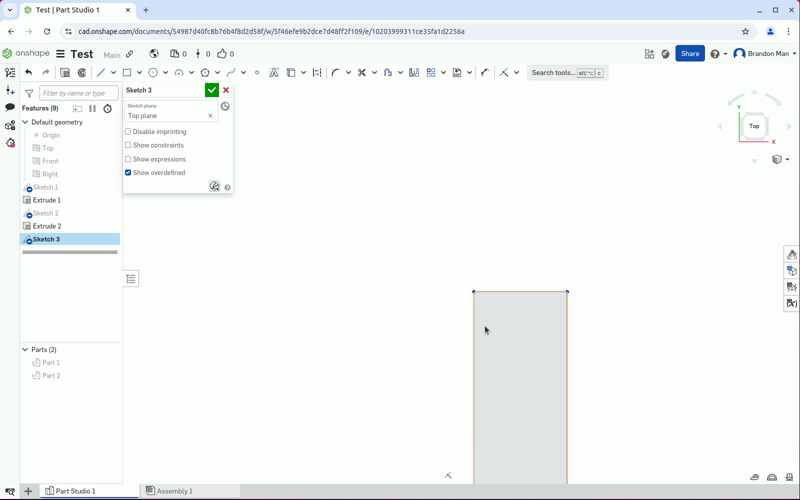
scroll(6)
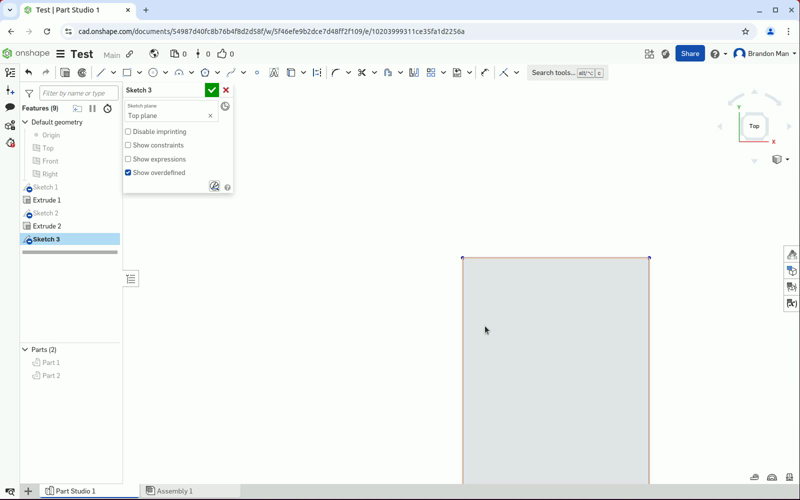
click(485, 325)
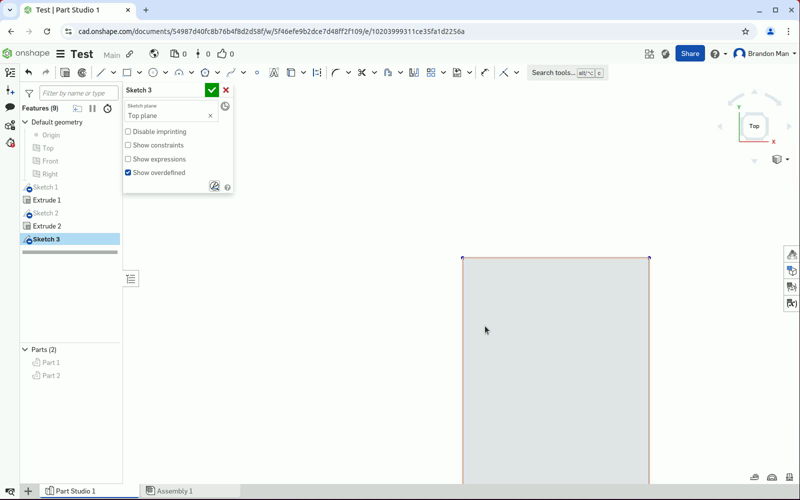
scroll(-6)
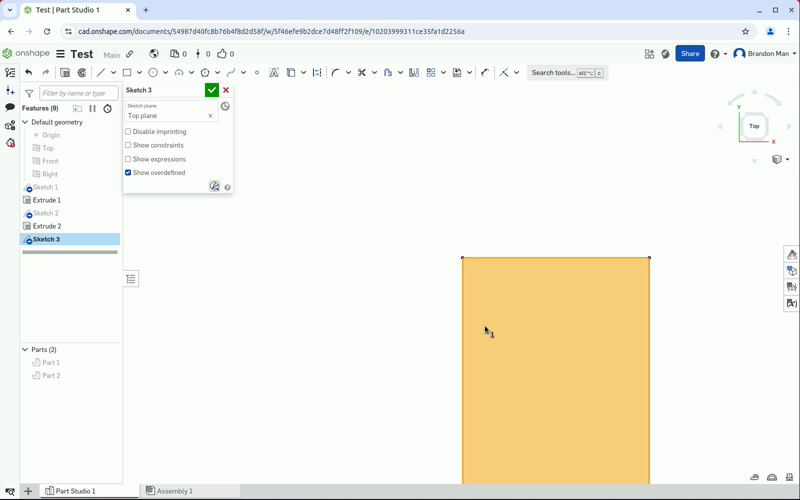
scroll(-6)
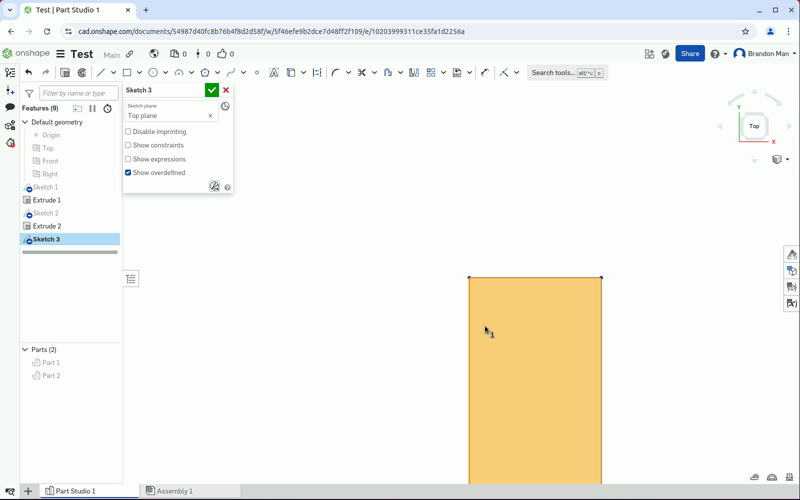
scroll(-6)
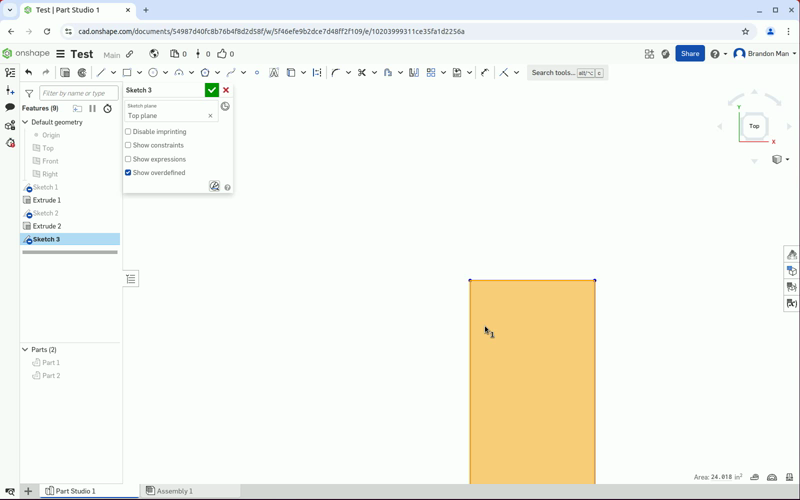
scroll(-6)
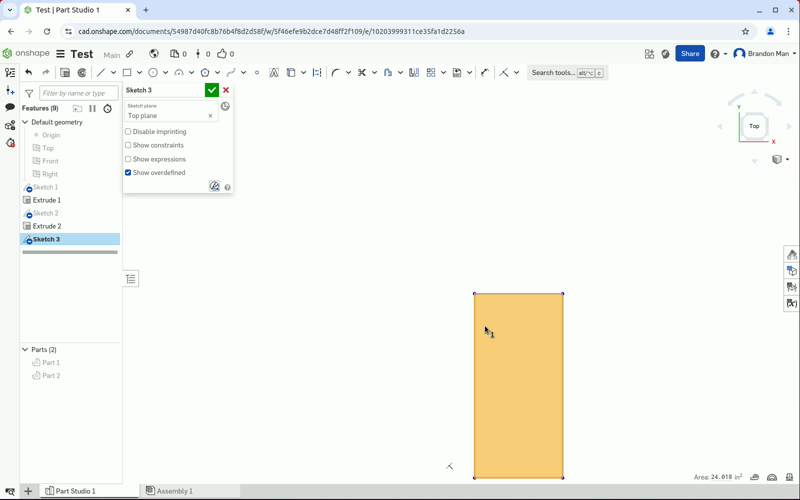
scroll(-6)
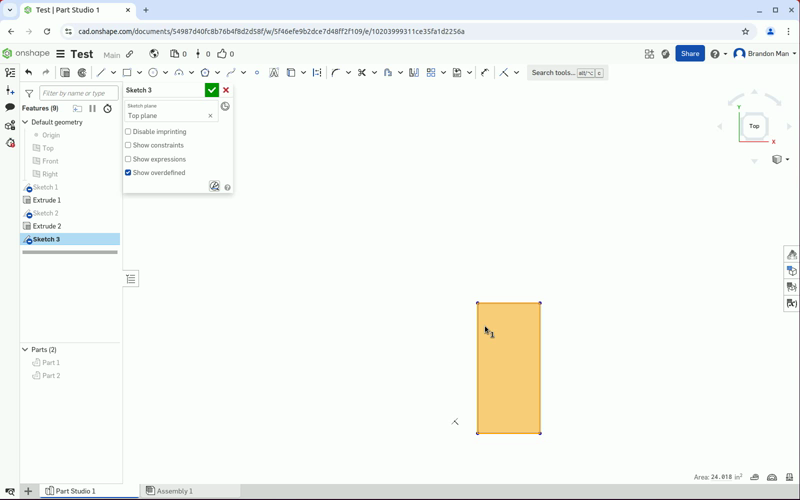
scroll(-6)
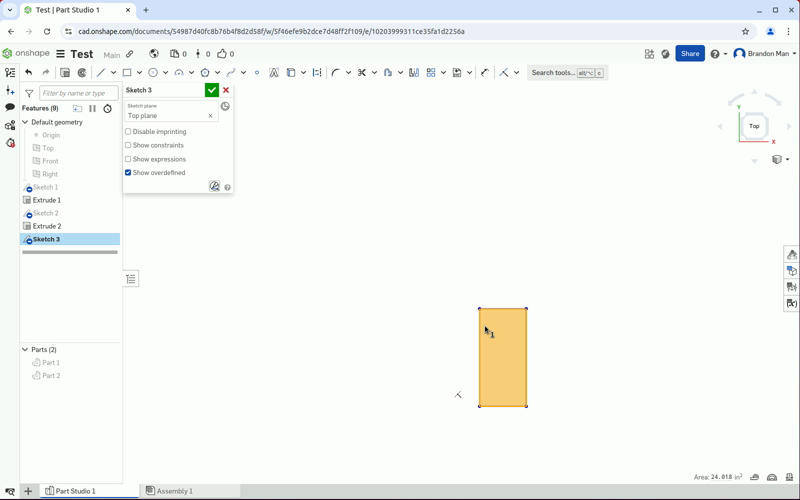
scroll(-6)
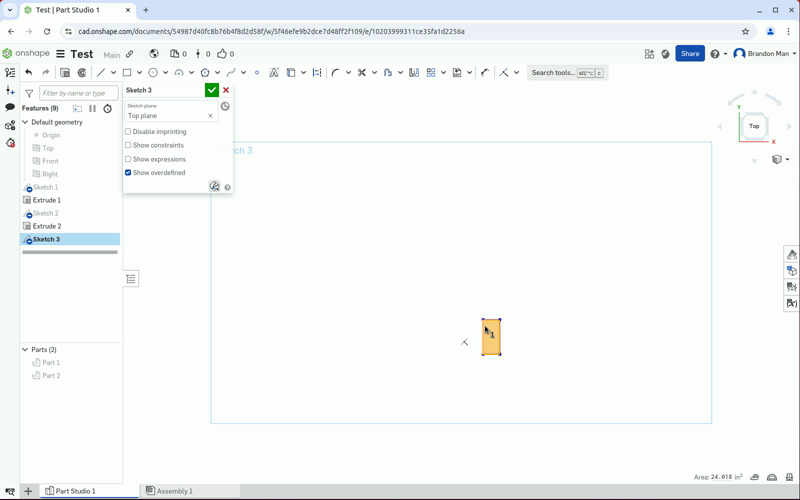
mouse_move(73, 352)
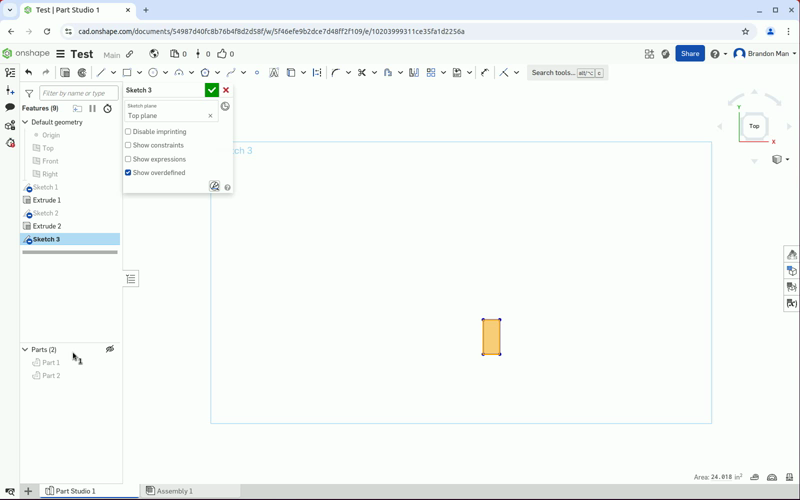
key(shift+y)
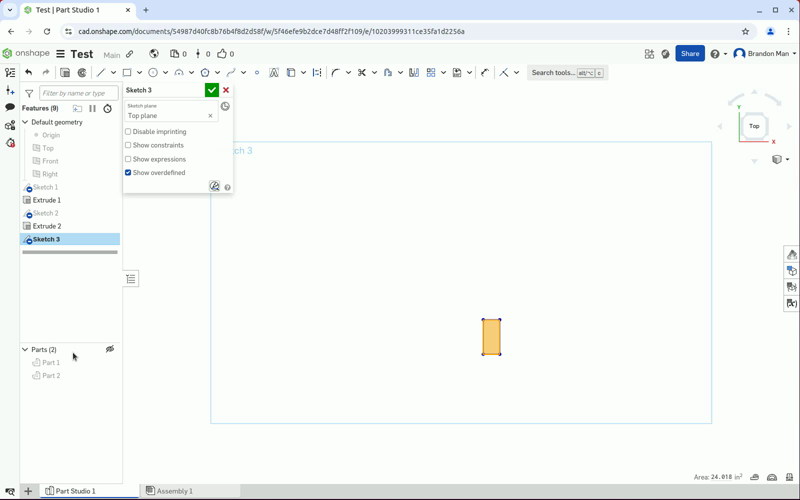
key(shift+e)
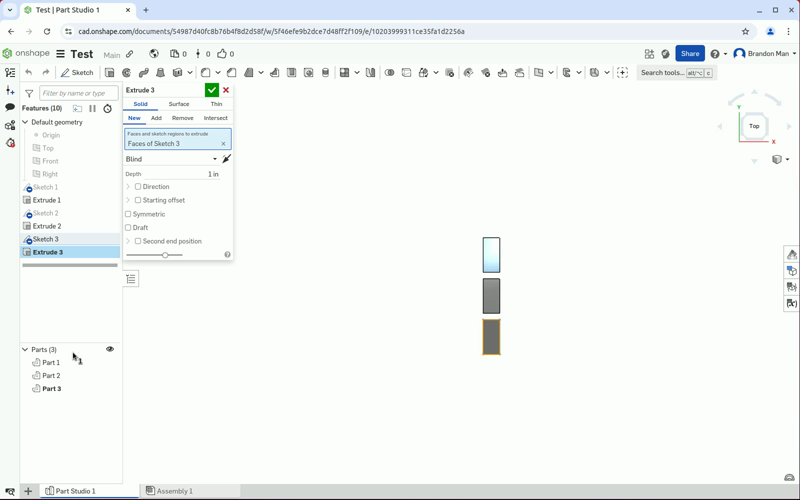
mouse_move(143, 106)
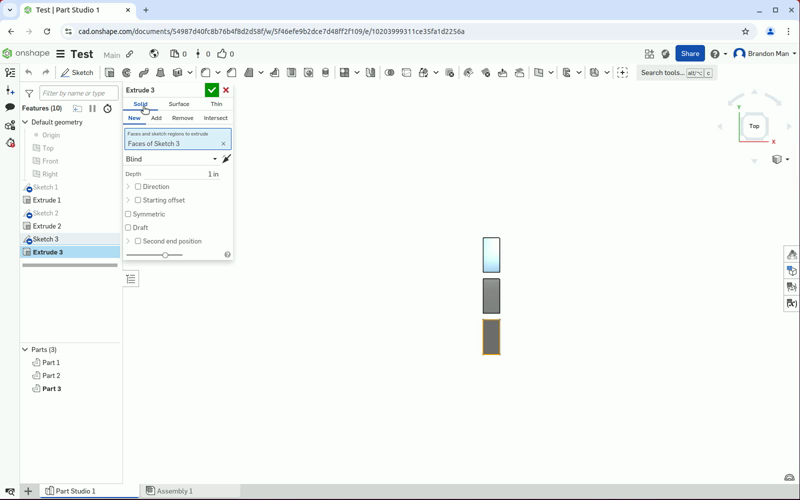
click(143, 106)
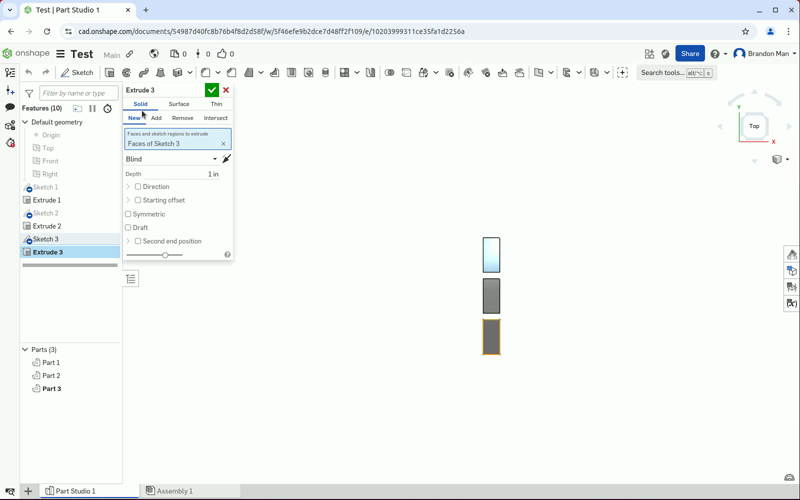
mouse_move(137, 120)
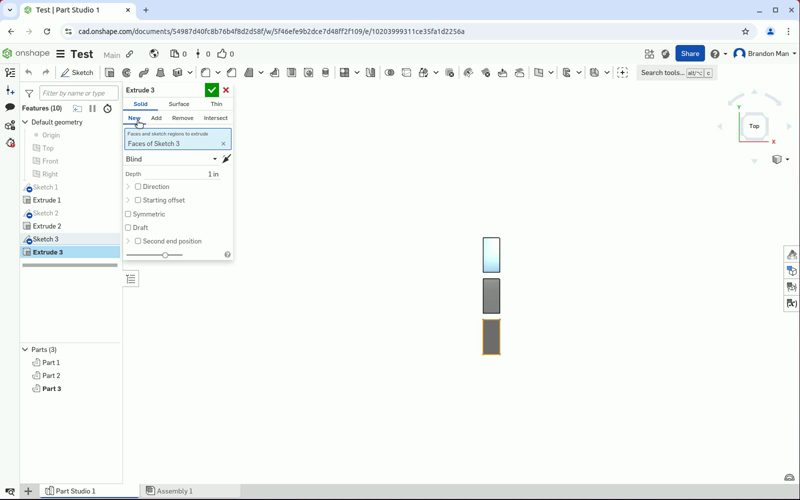
click(137, 120)
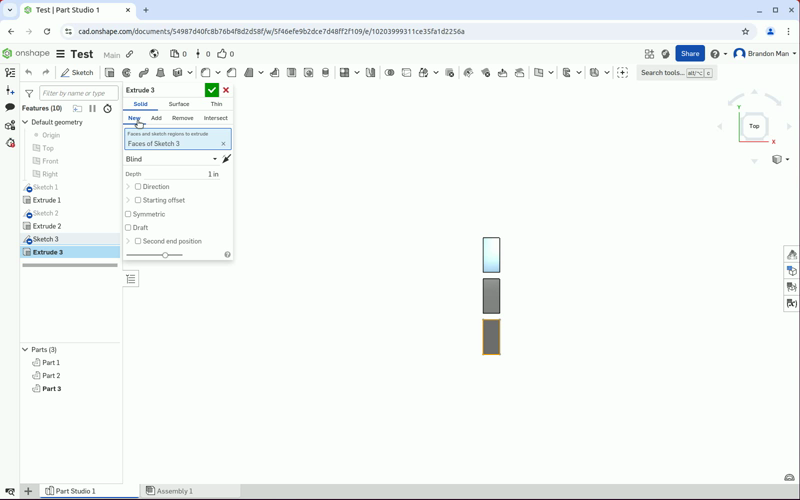
key(tab, 4)
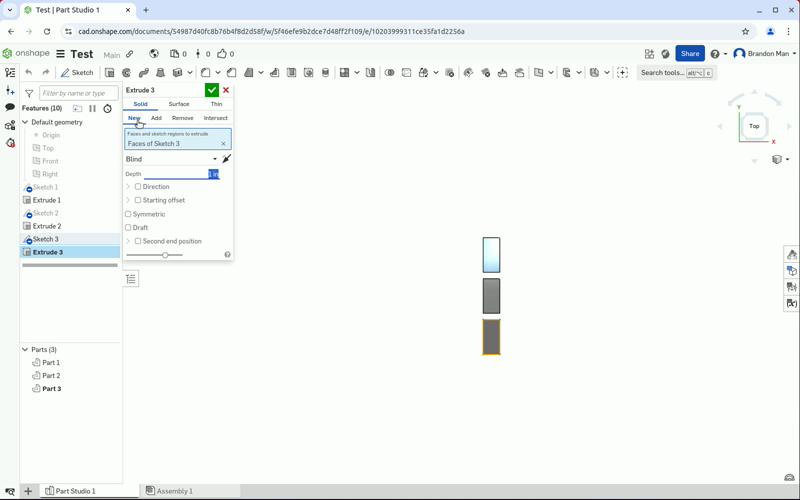
text(10.351)
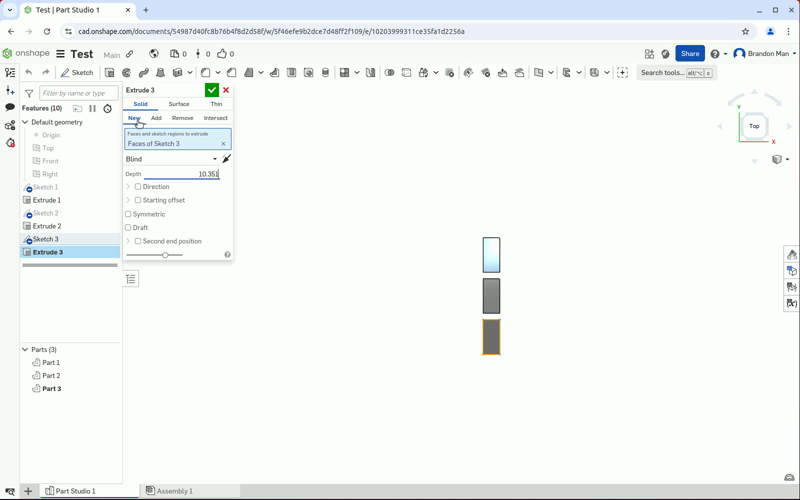
key(enter)
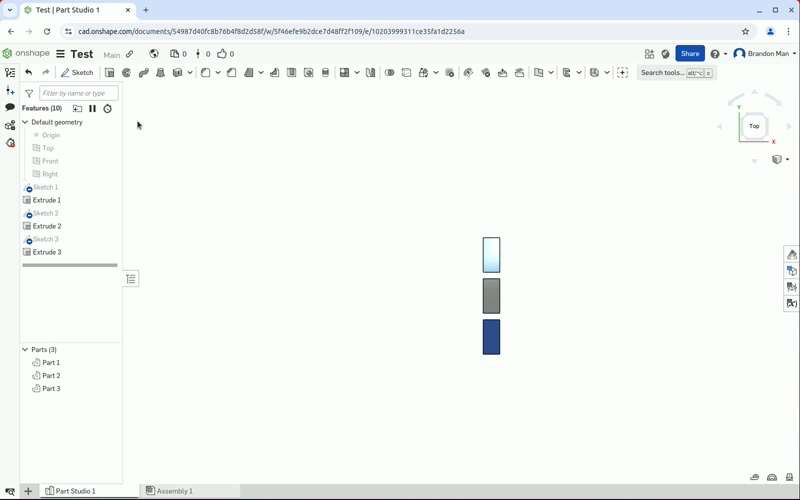
key(shift+h)
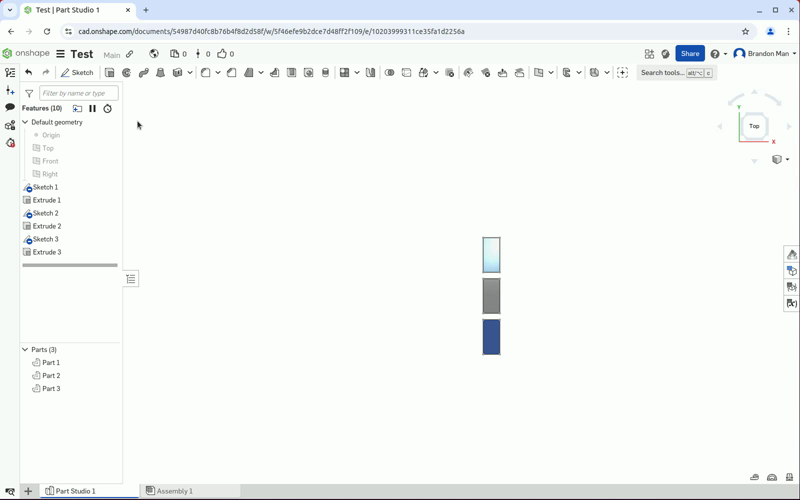
key(shift+h)
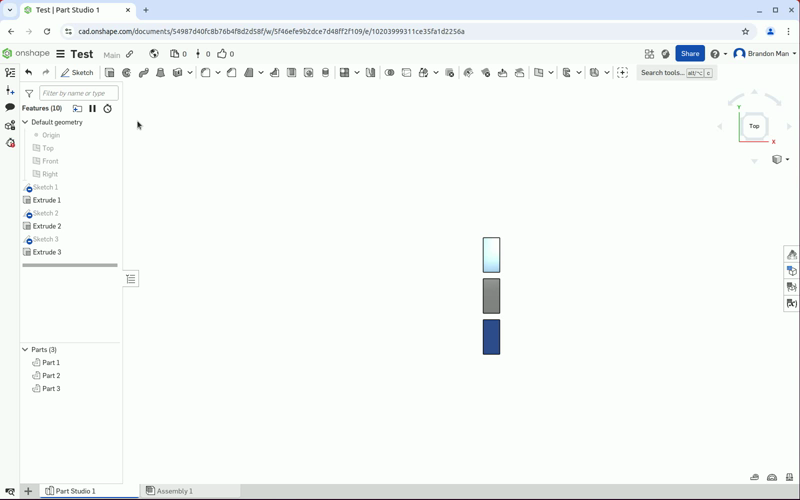
mouse_move(73, 189)
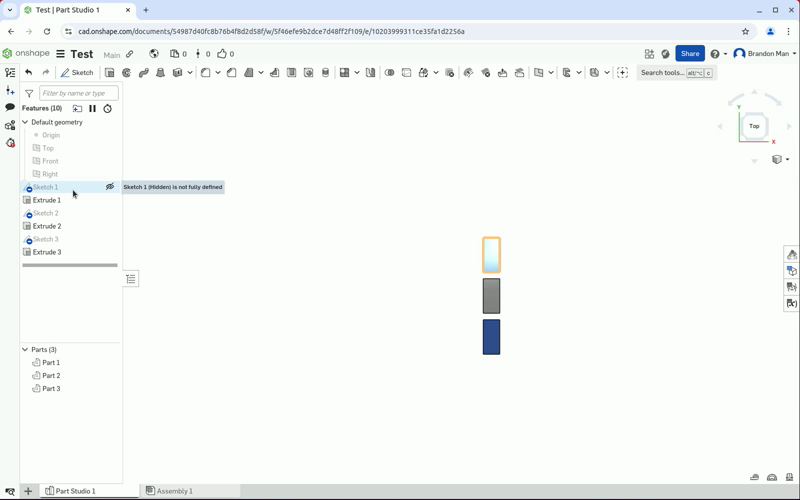
click(73, 189)
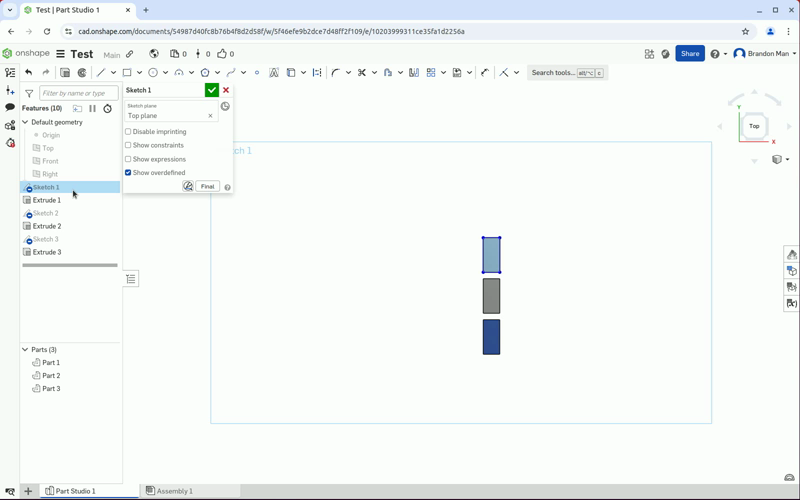
mouse_move(229, 92)
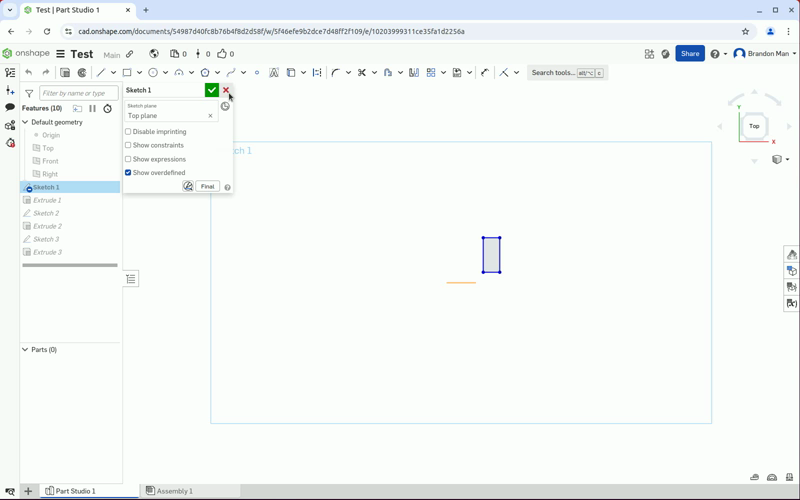
click(229, 92)
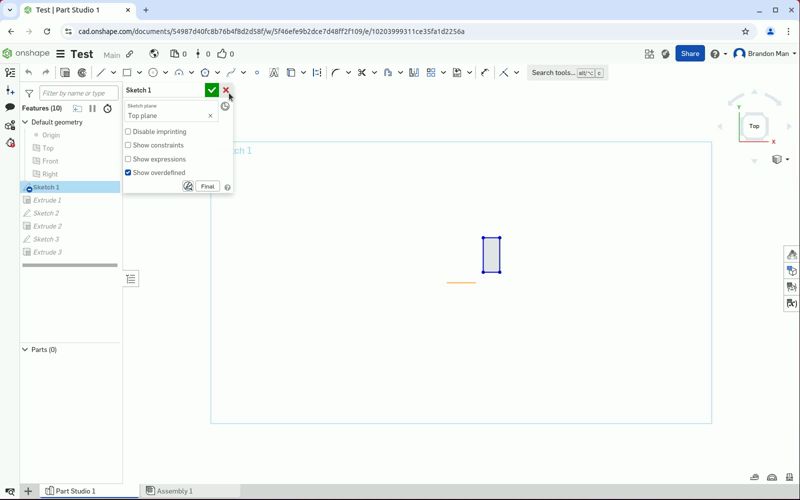
key(shift+s)
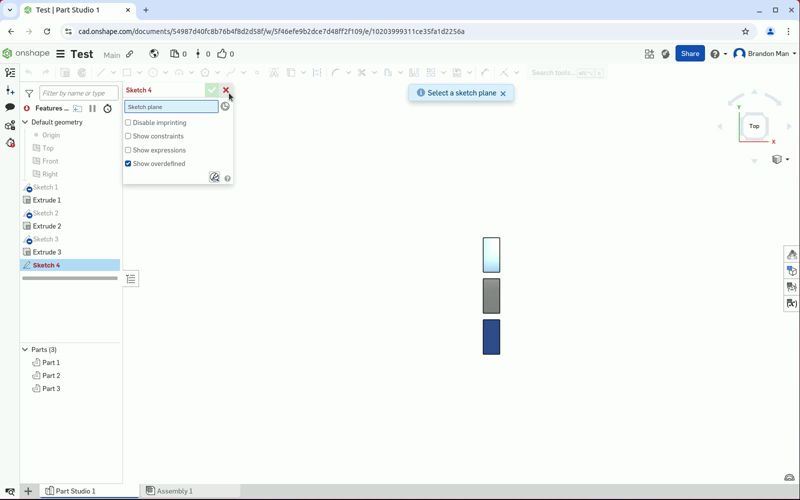
mouse_move(73, 150)
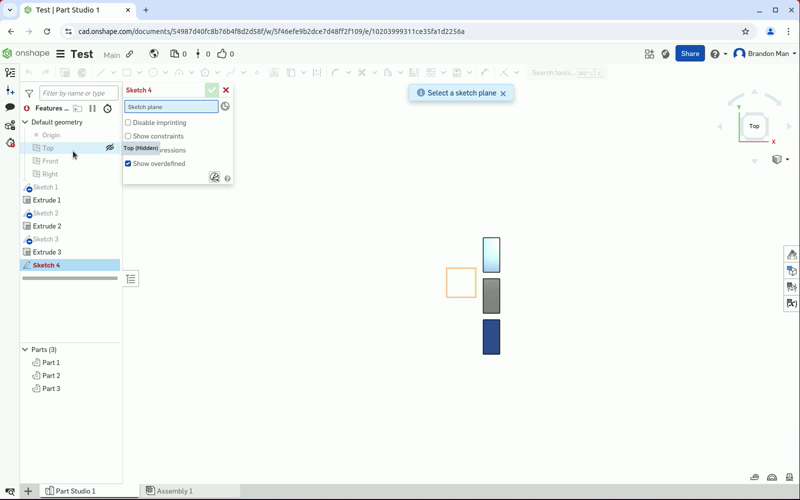
click(73, 150)
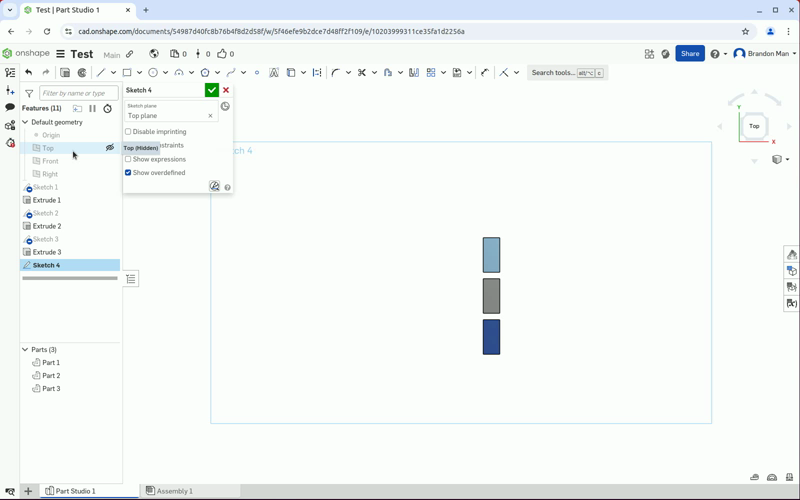
mouse_move(73, 352)
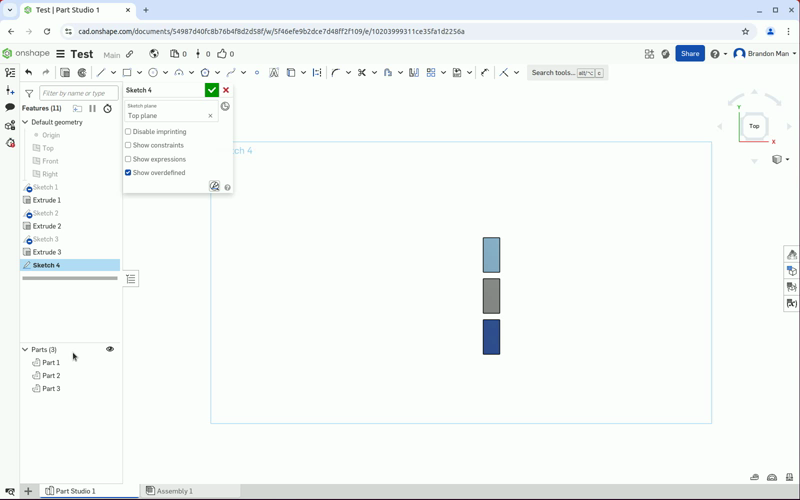
key(y)
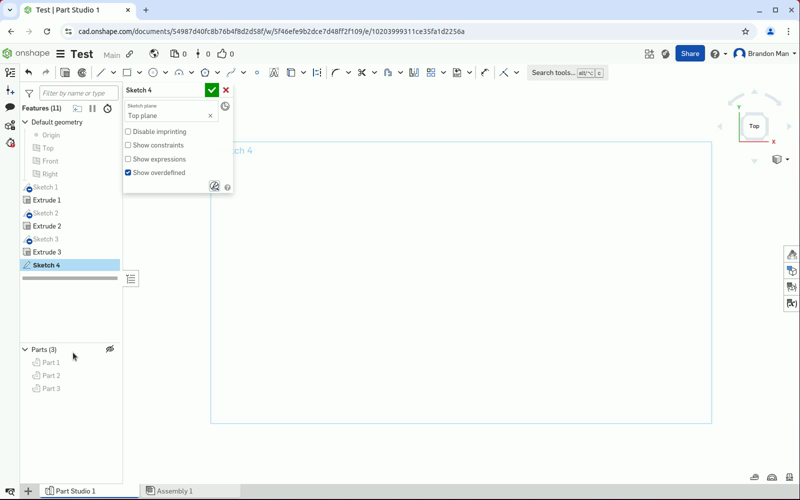
key(l)
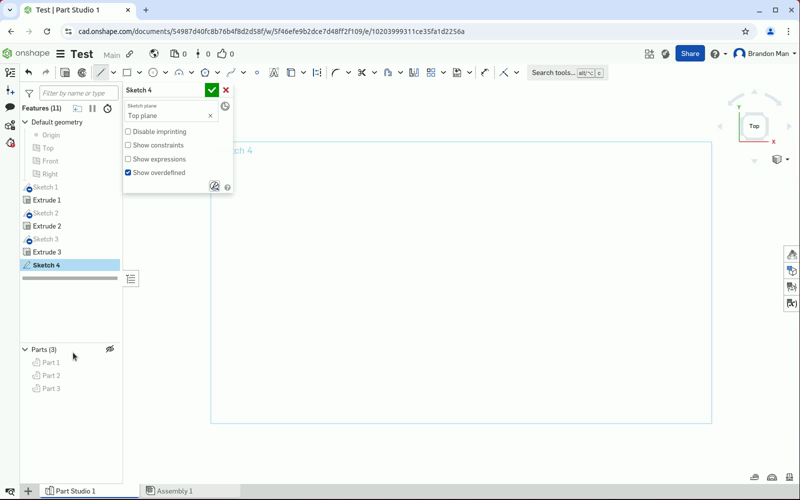
key_down(shift)
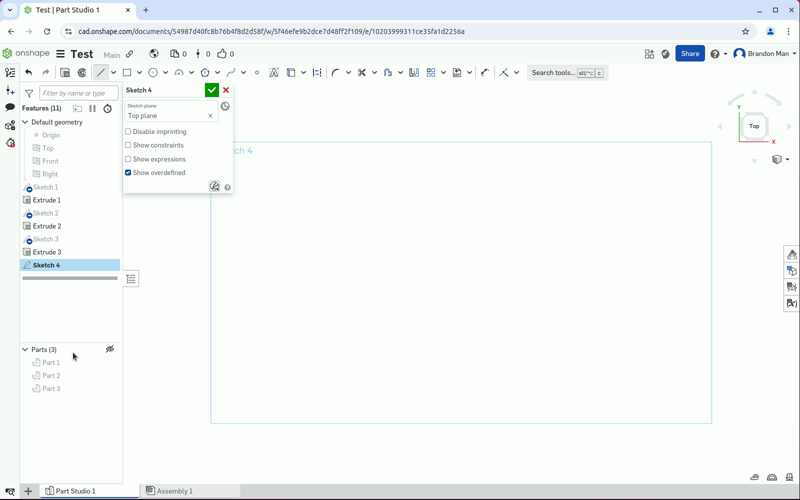
mouse_move(483, 395)
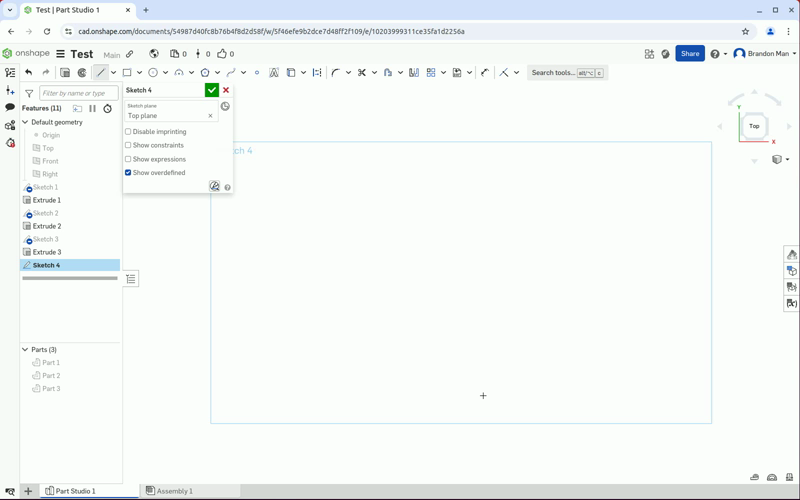
click(483, 395)
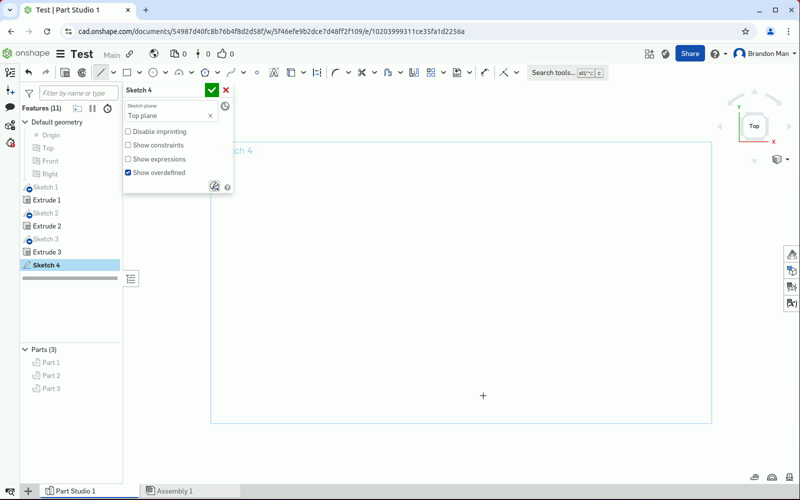
key_up(shift)
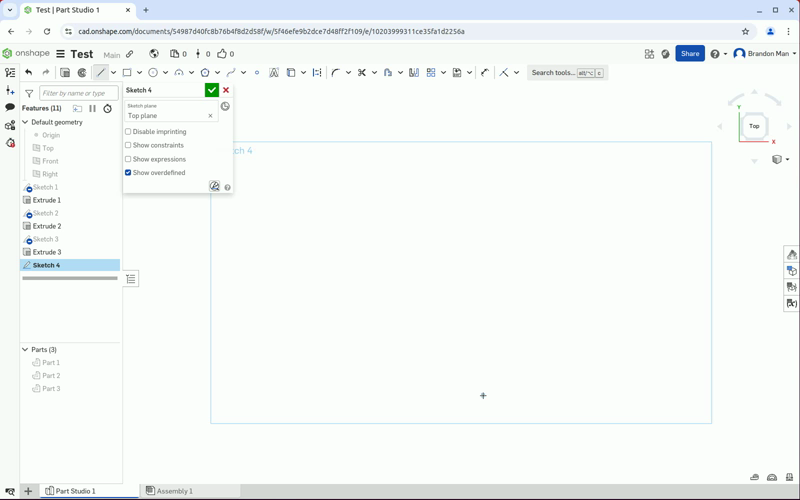
key_down(shift)
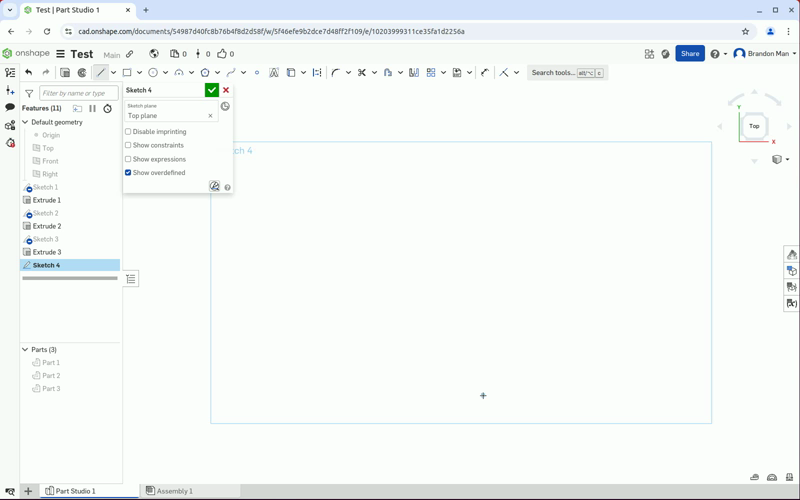
mouse_move(513, 395)
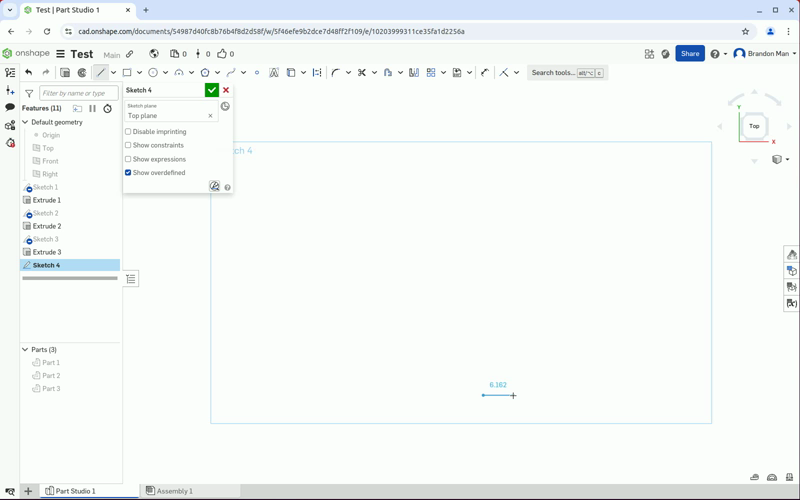
mouse_move(499, 395)
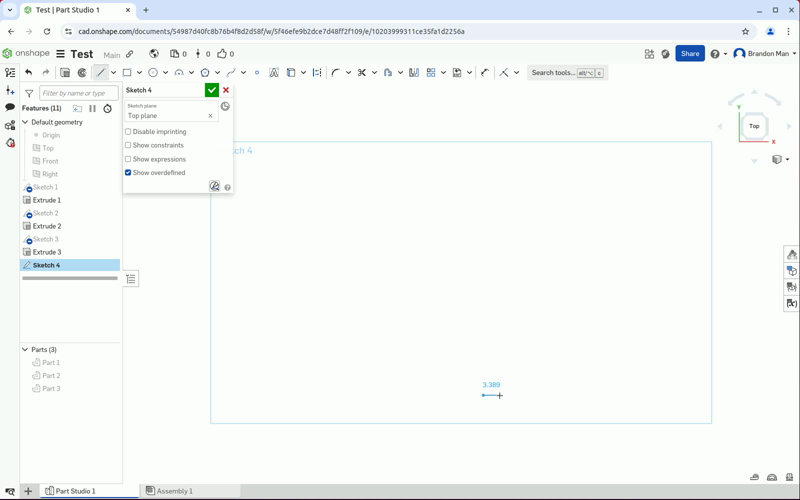
click(499, 395)
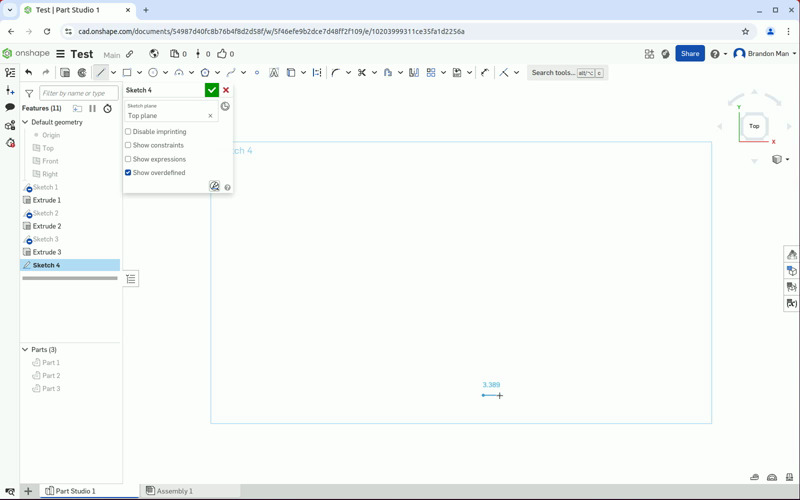
key_up(shift)
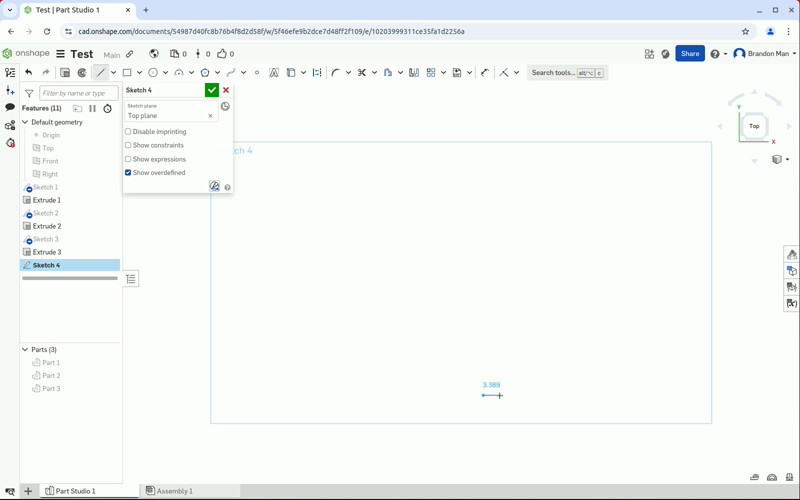
key_down(shift)
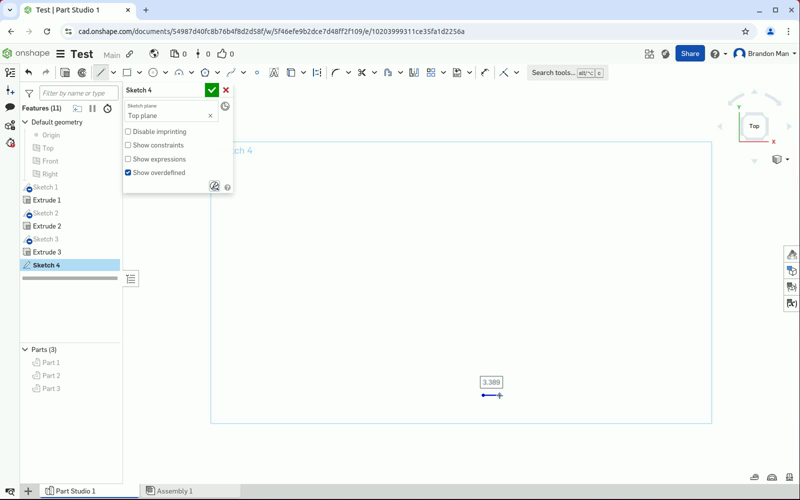
mouse_move(529, 395)
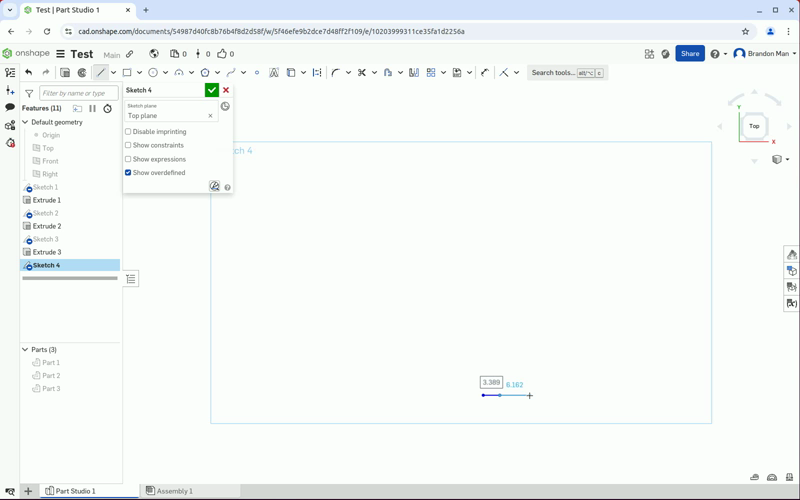
mouse_move(499, 360)
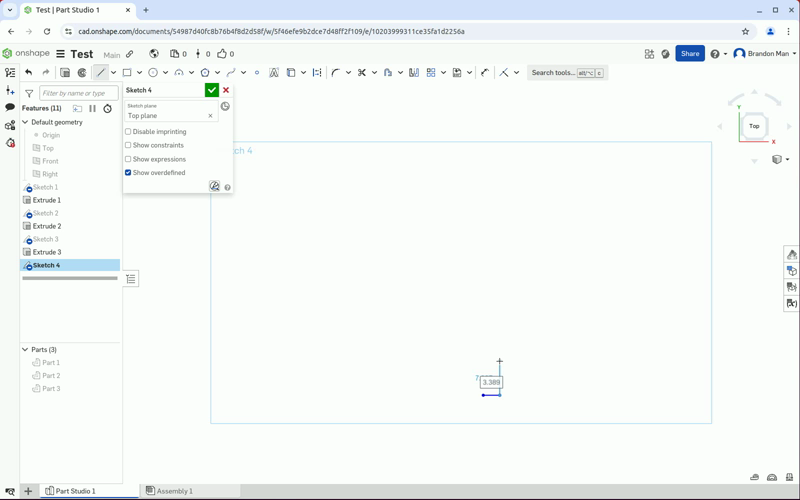
click(499, 360)
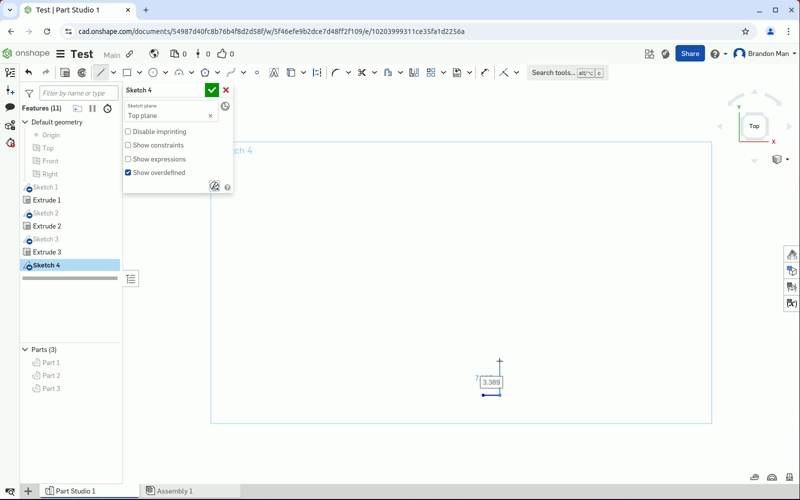
key_up(shift)
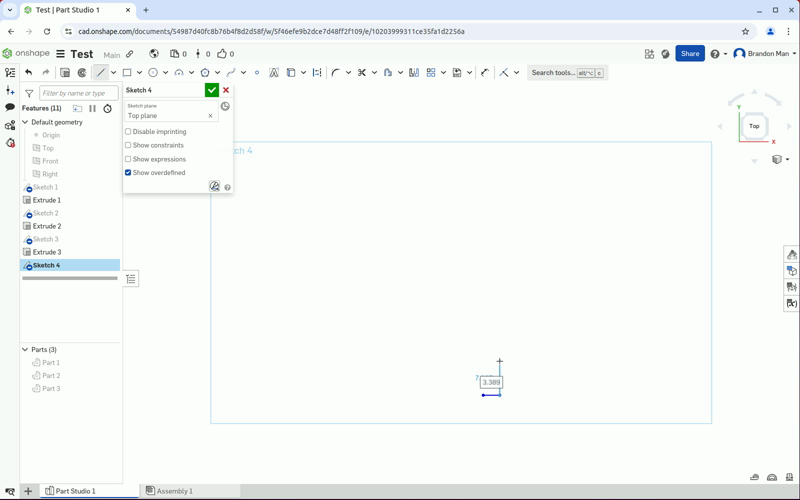
key_down(shift)
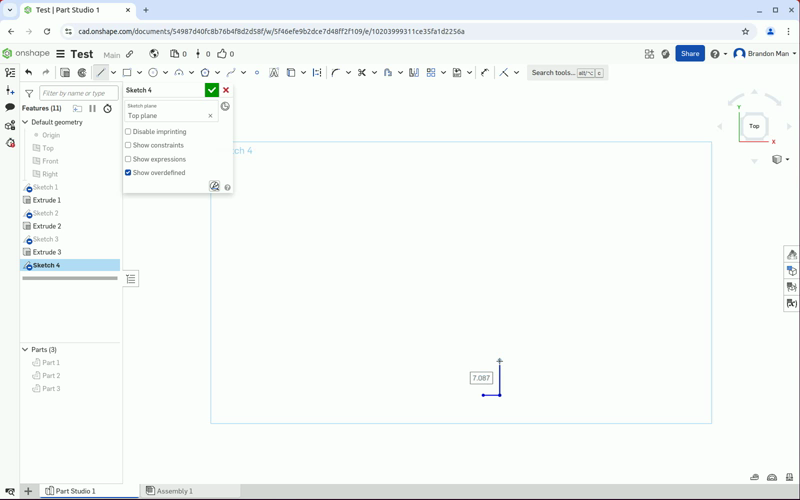
mouse_move(529, 360)
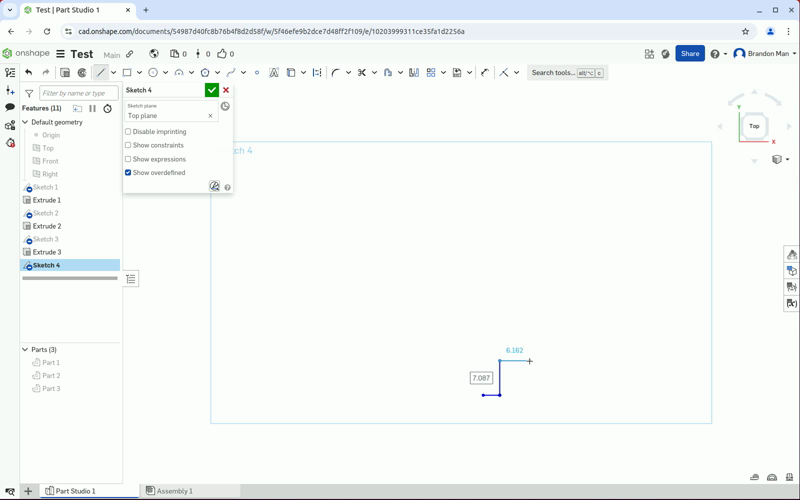
mouse_move(483, 360)
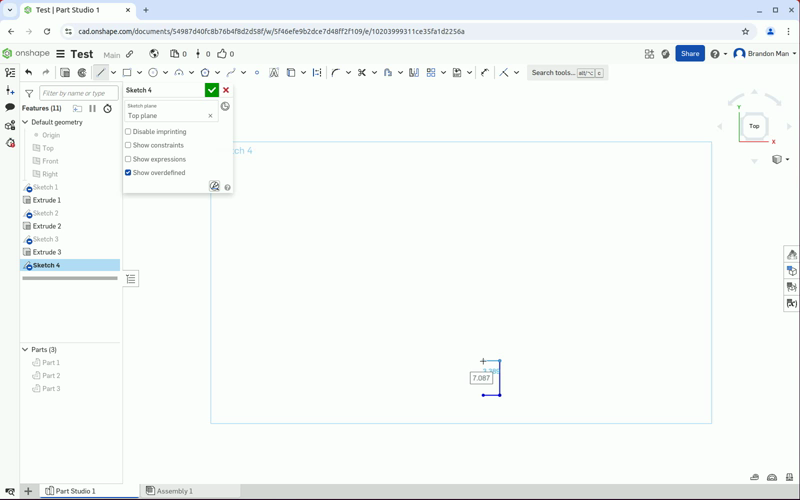
click(483, 360)
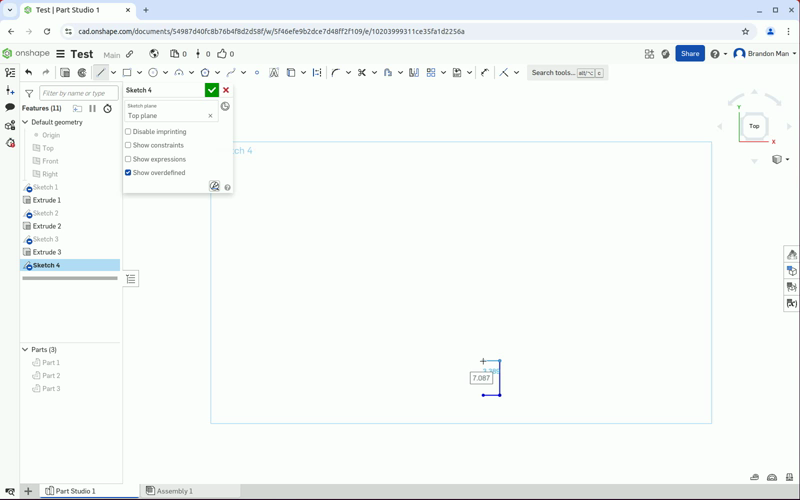
key_up(shift)
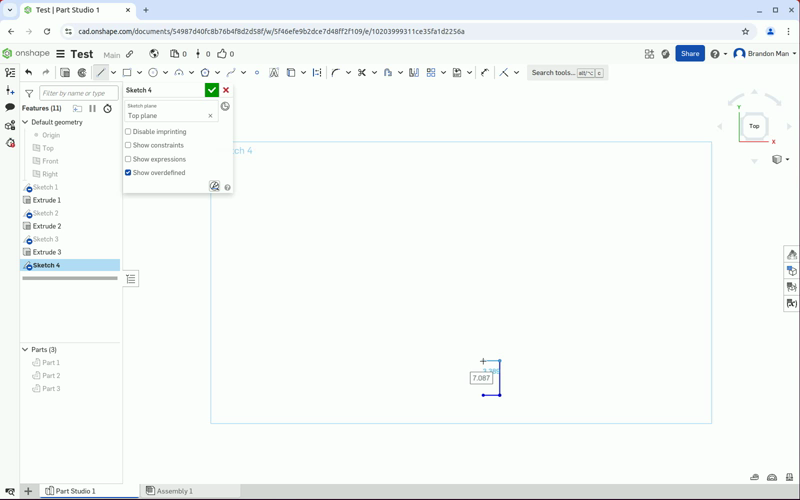
mouse_move(513, 360)
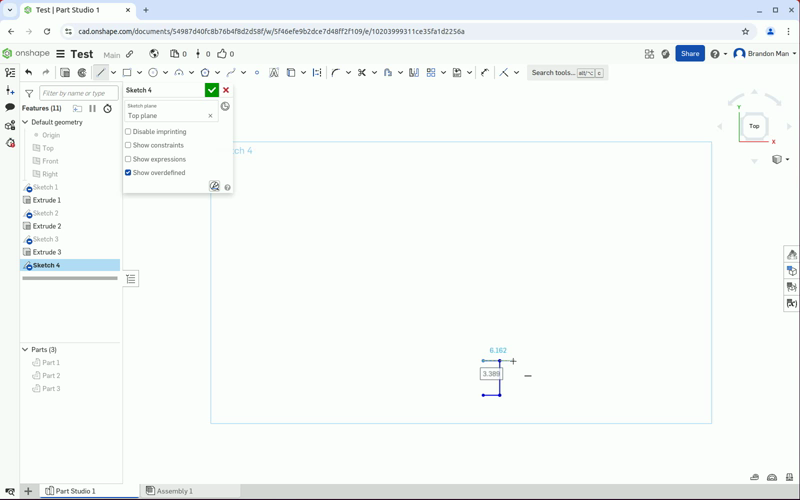
key_down(shift)
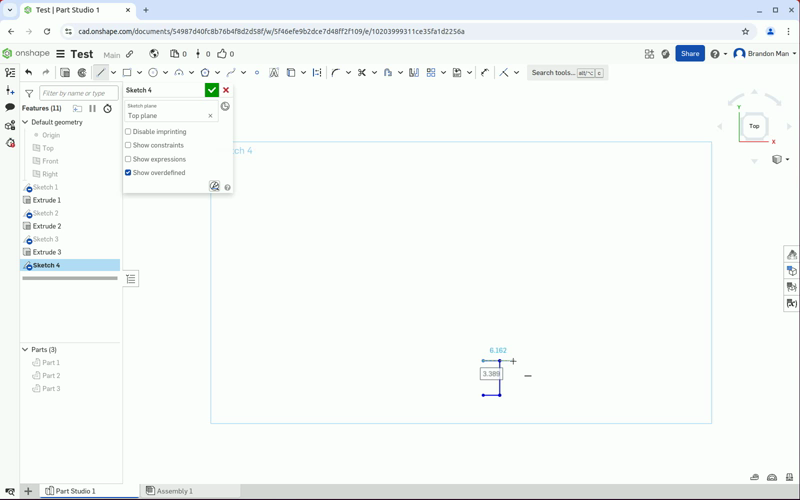
mouse_move(483, 395)
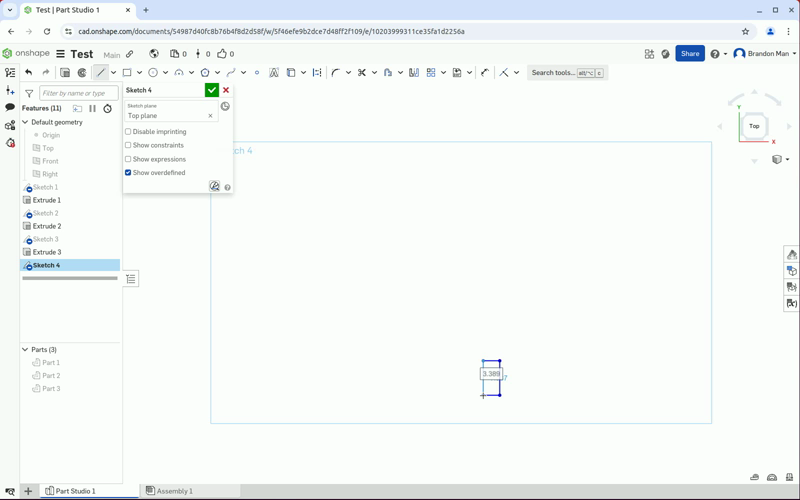
key_up(shift)
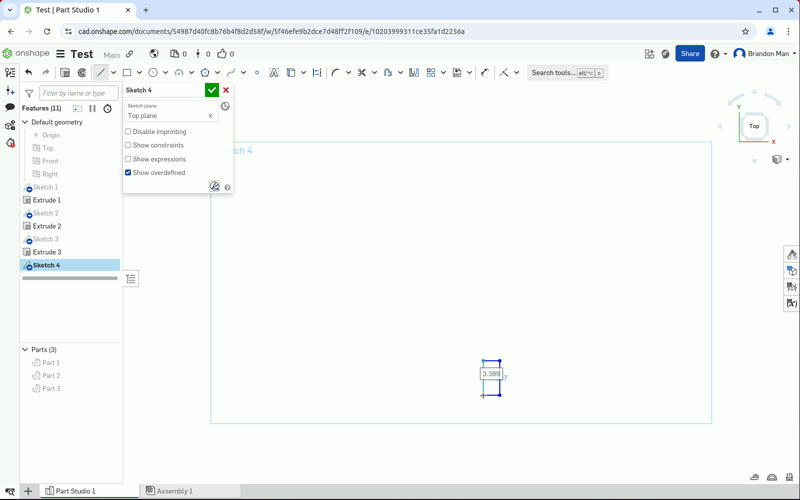
click(483, 395)
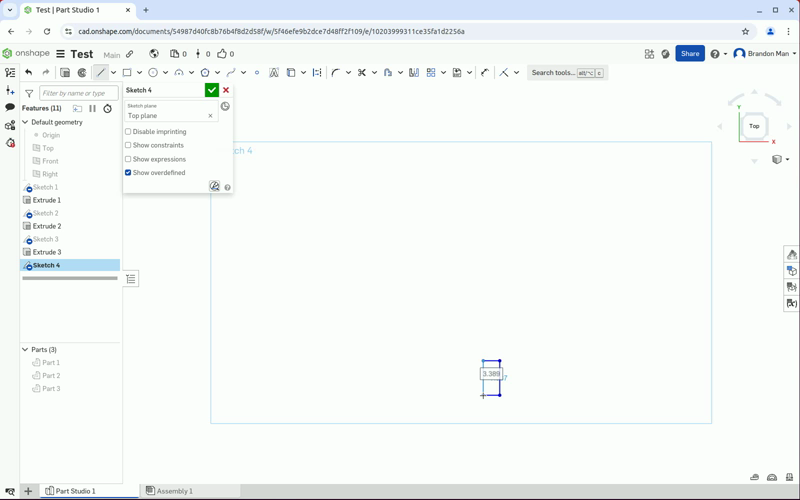
key(esc)
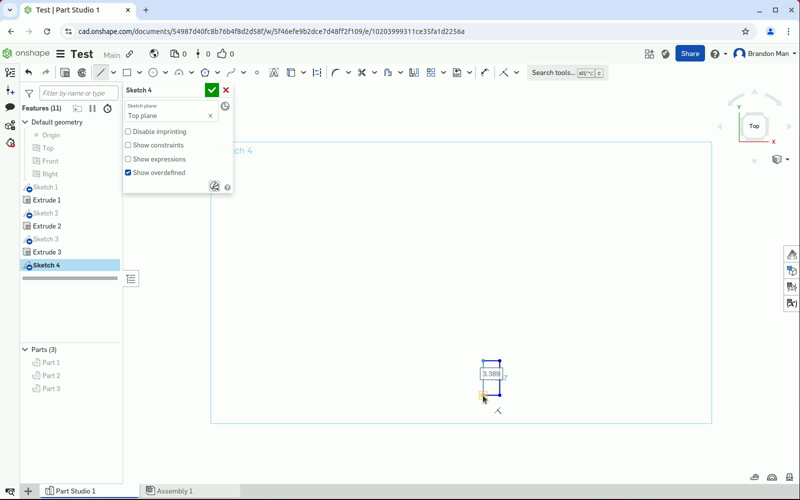
mouse_move(492, 392)
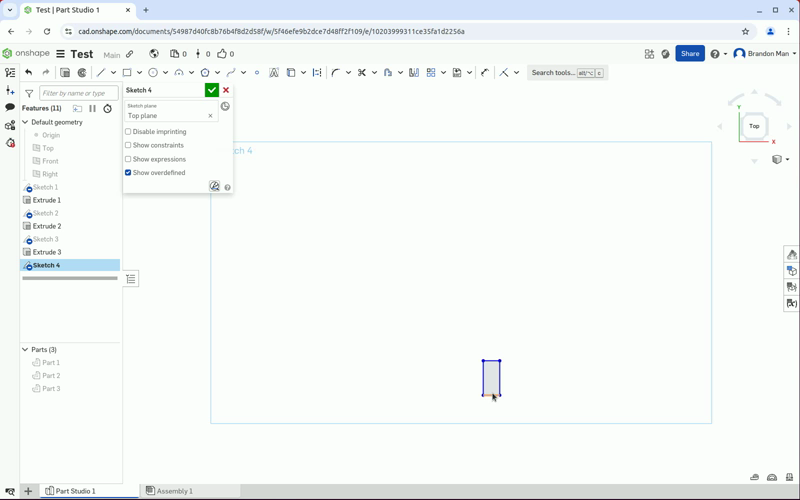
scroll(6)
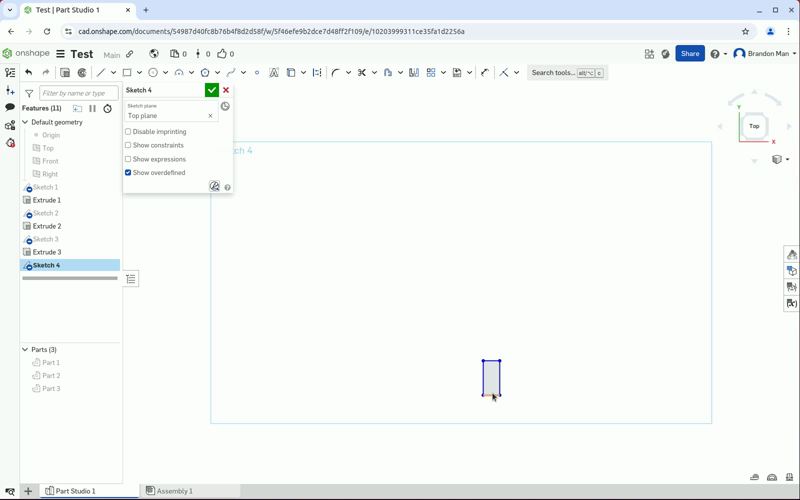
scroll(6)
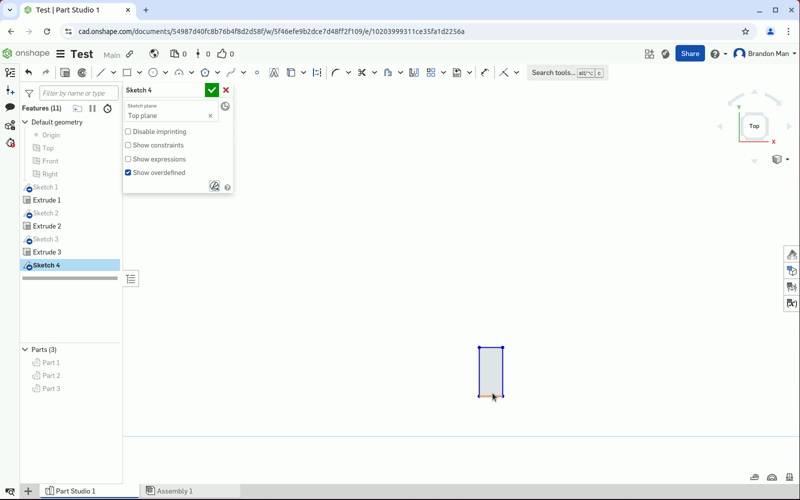
scroll(6)
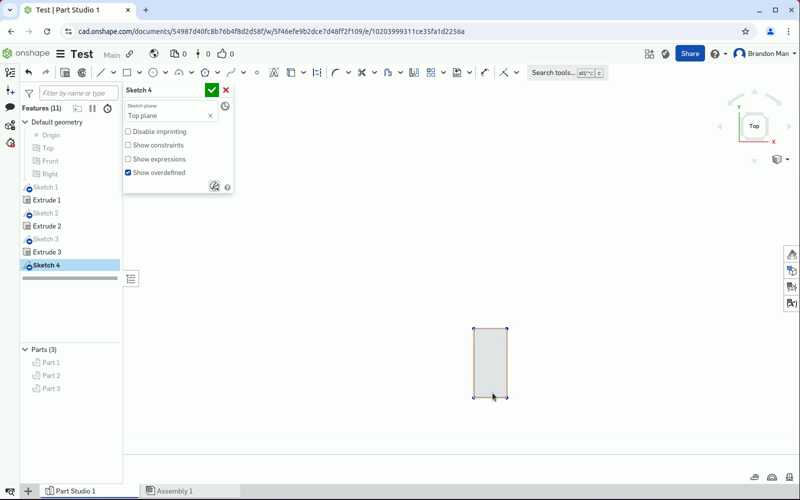
scroll(6)
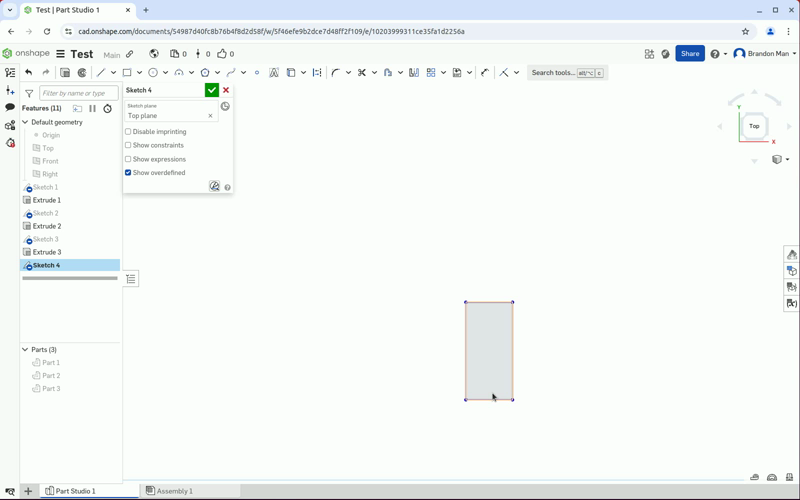
scroll(6)
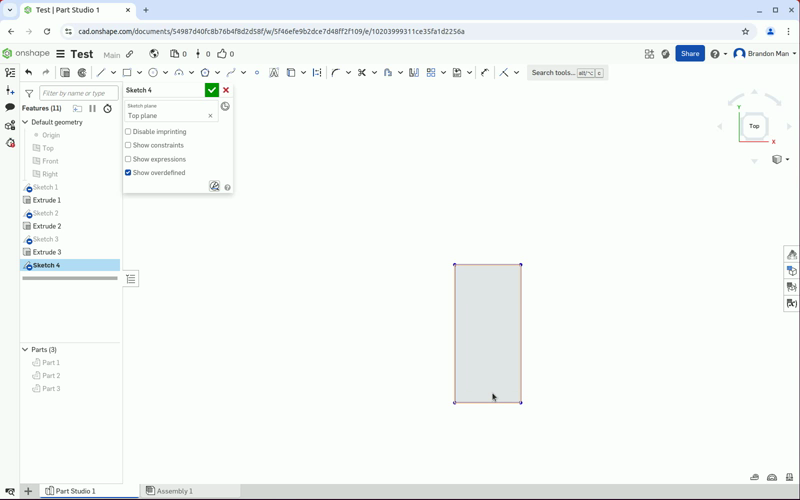
scroll(6)
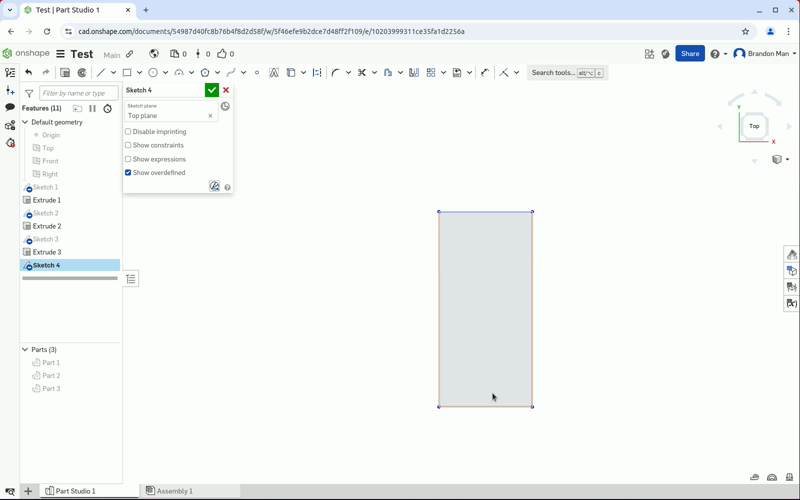
scroll(6)
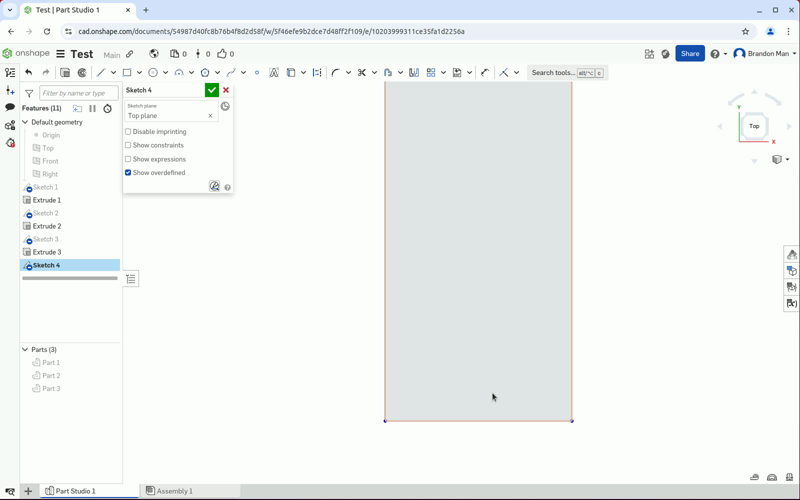
click(492, 392)
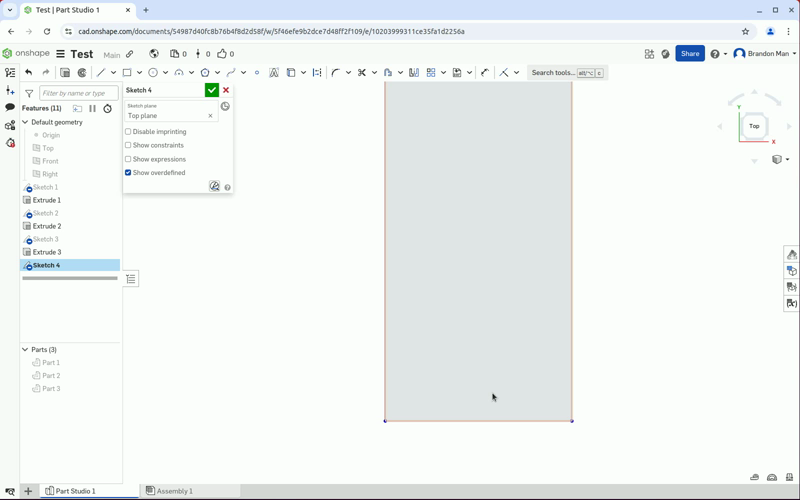
scroll(-6)
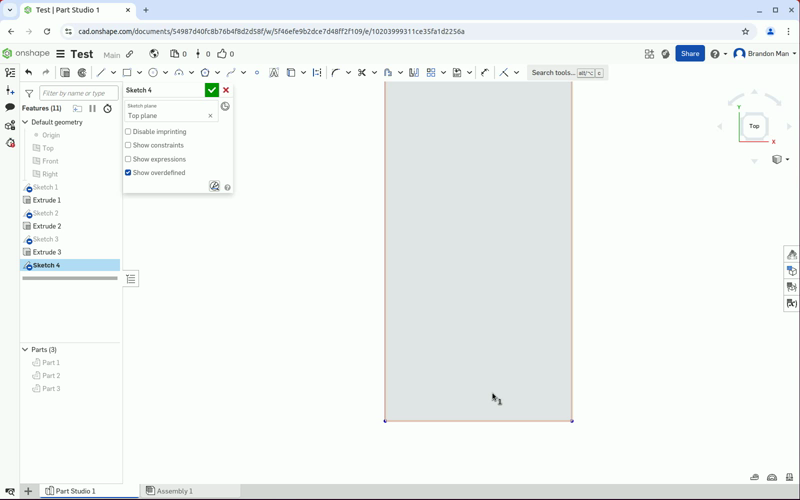
scroll(-6)
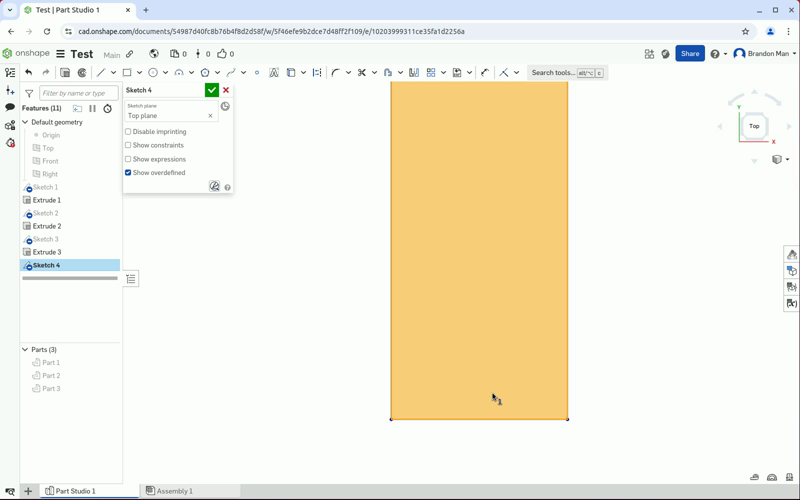
scroll(-6)
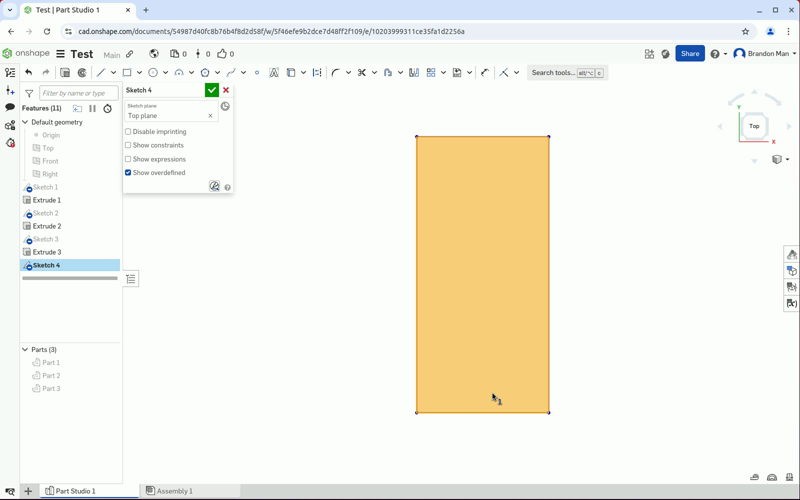
scroll(-6)
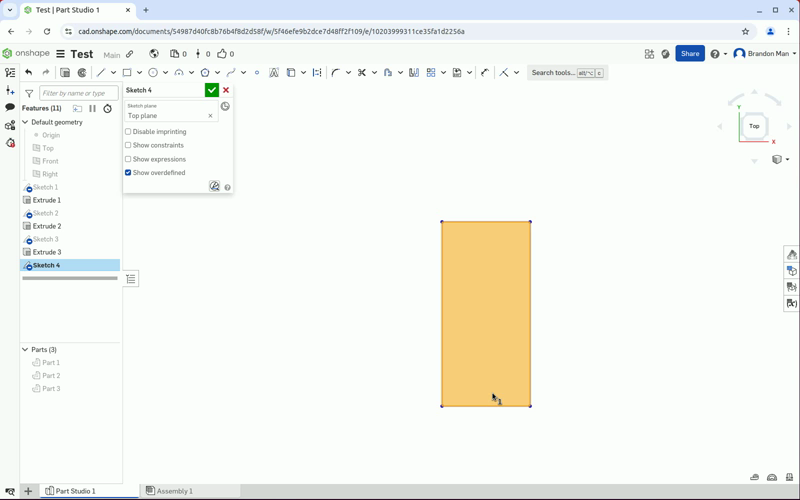
scroll(-6)
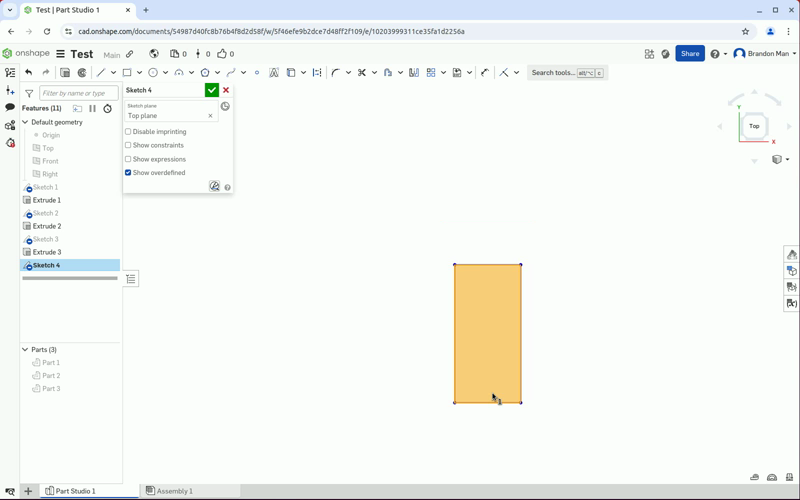
scroll(-6)
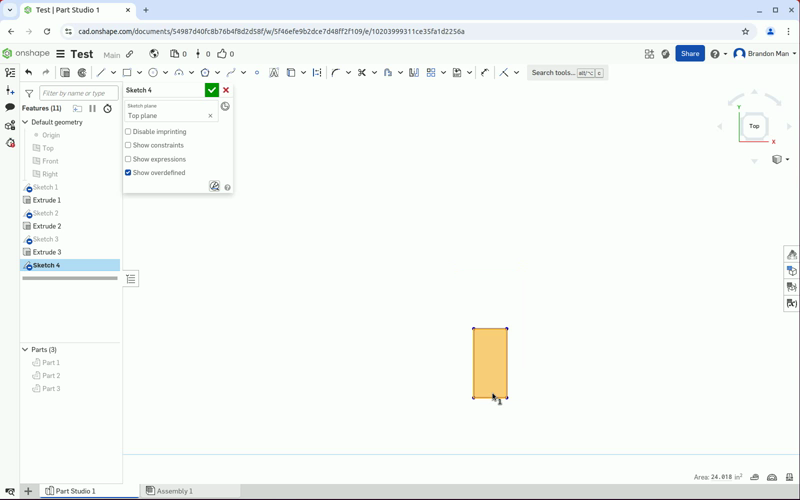
scroll(-6)
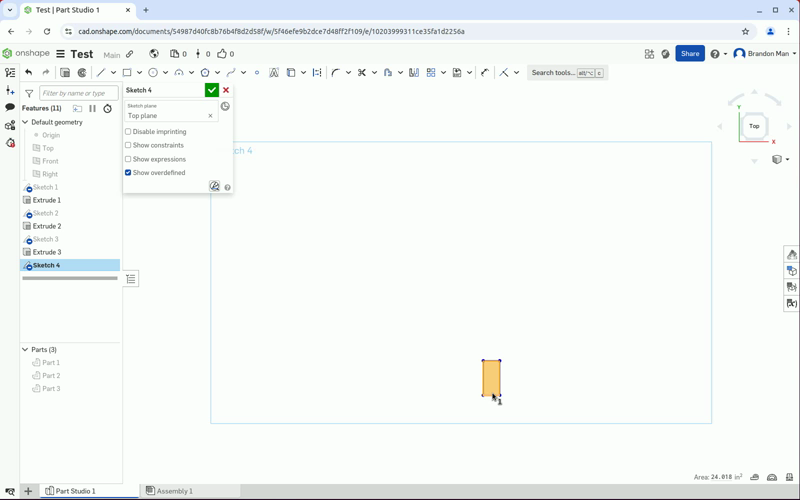
mouse_move(73, 352)
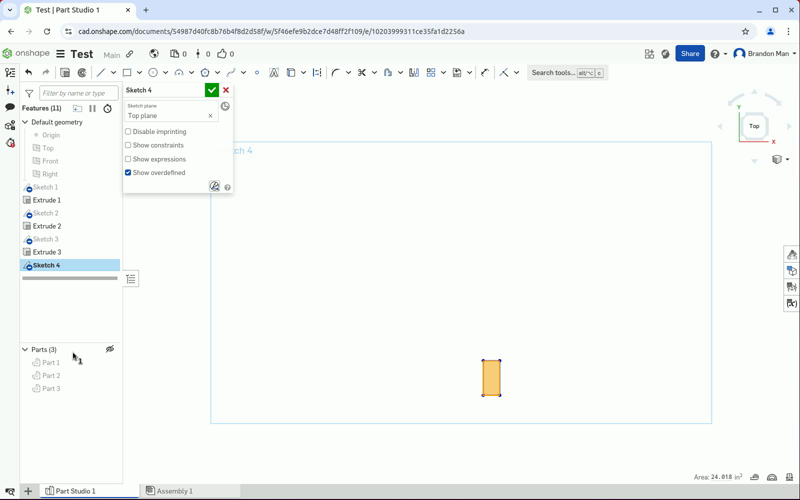
key(shift+y)
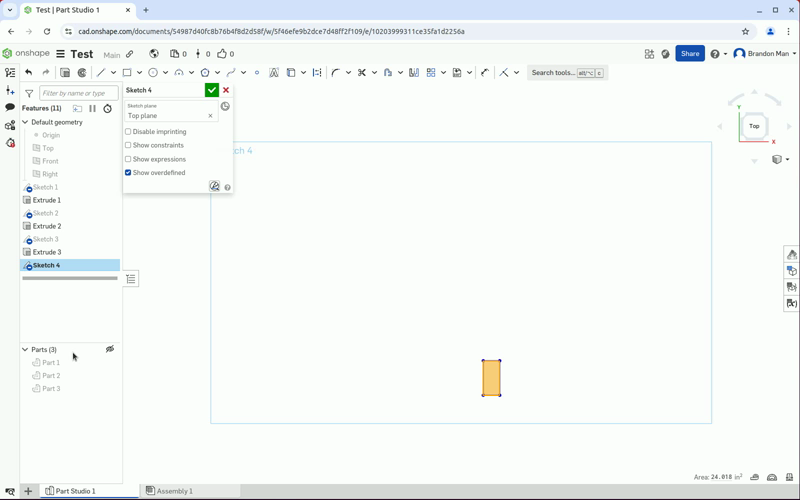
key(shift+e)
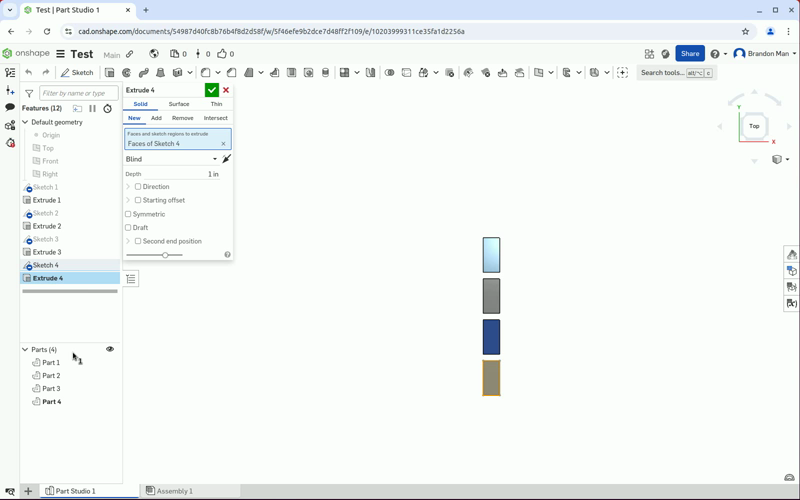
mouse_move(143, 106)
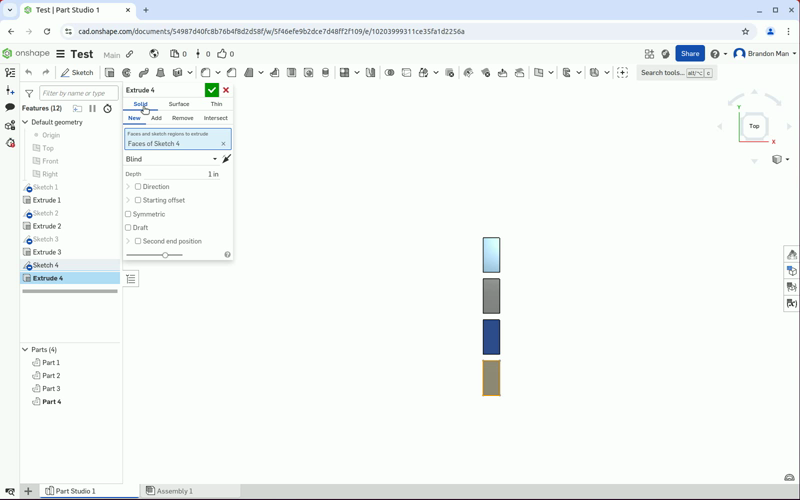
click(143, 106)
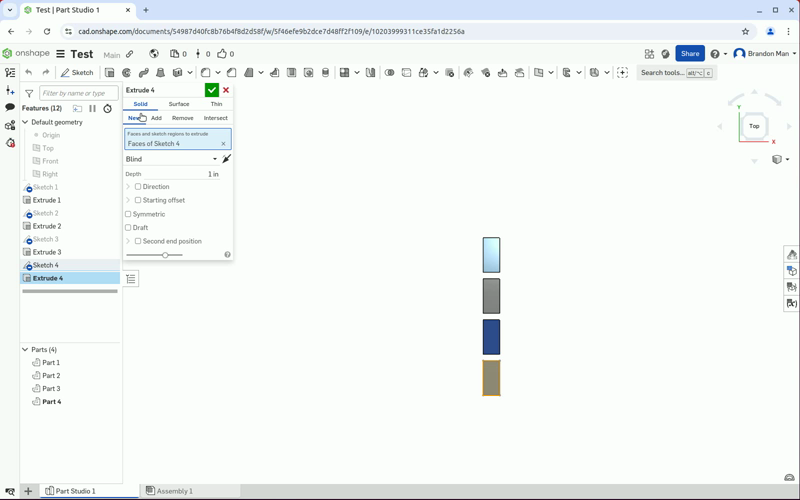
mouse_move(137, 120)
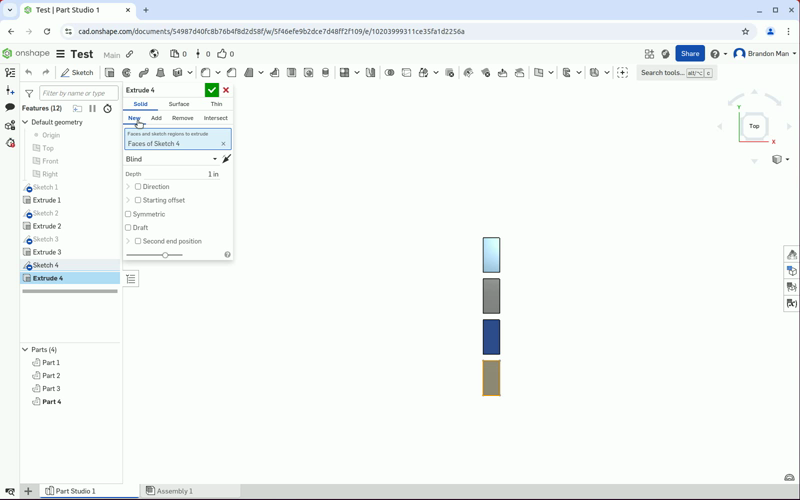
click(137, 120)
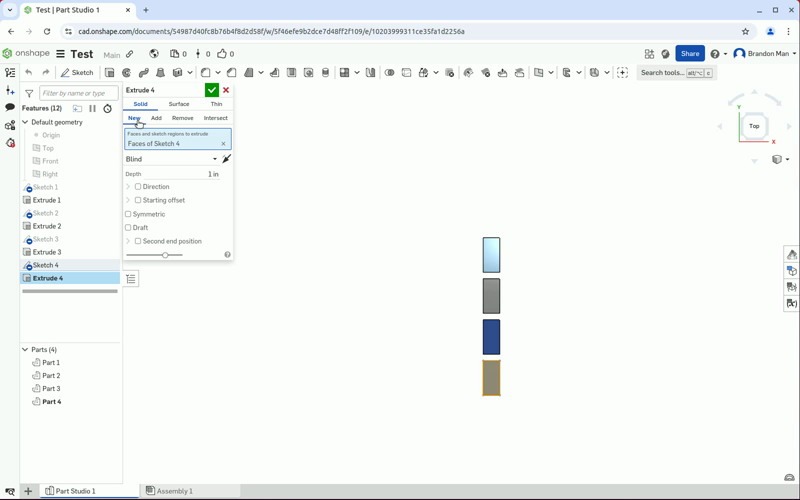
key(tab, 4)
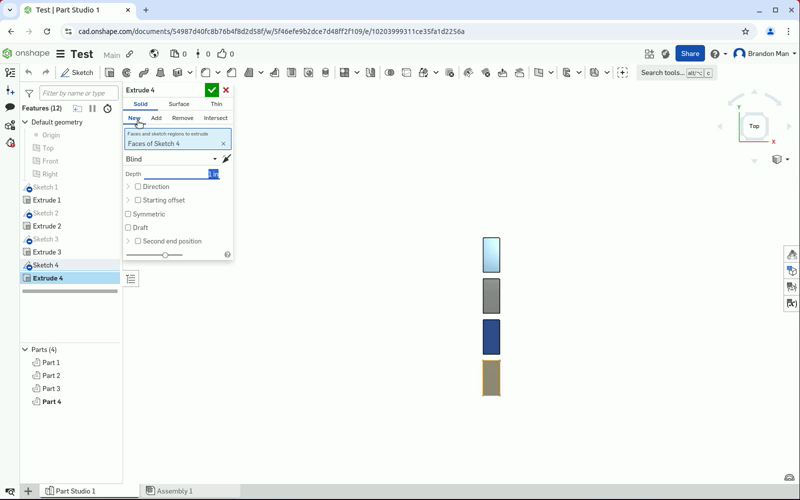
text(10.351)
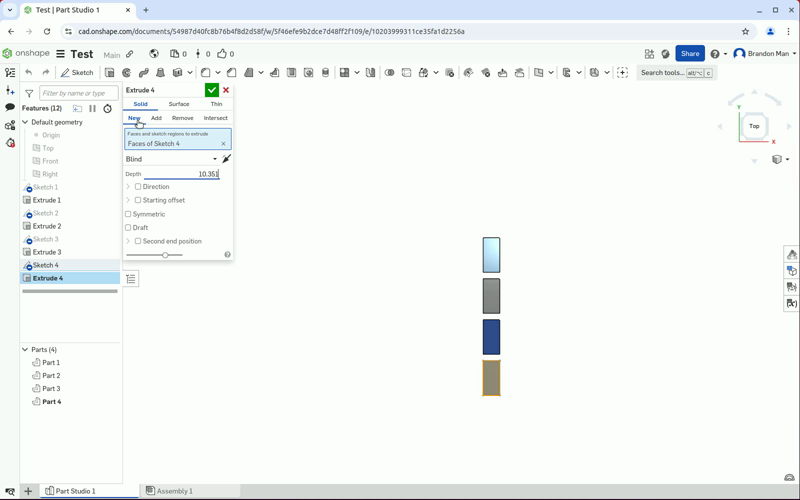
key(enter)
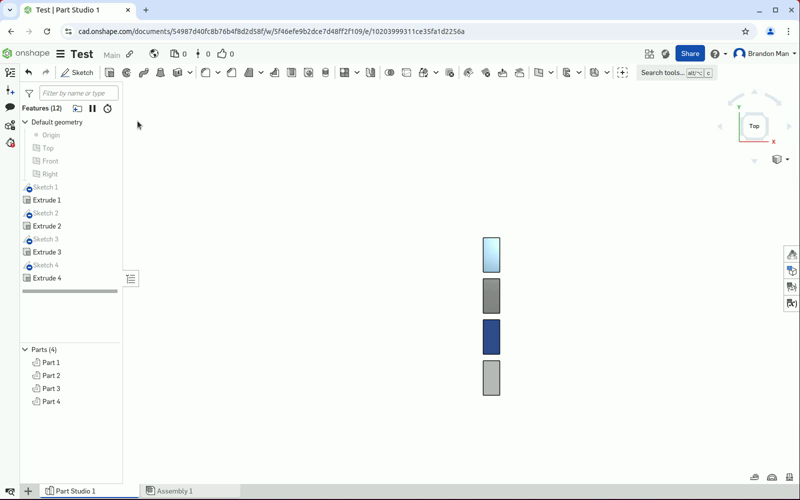
key(shift+h)
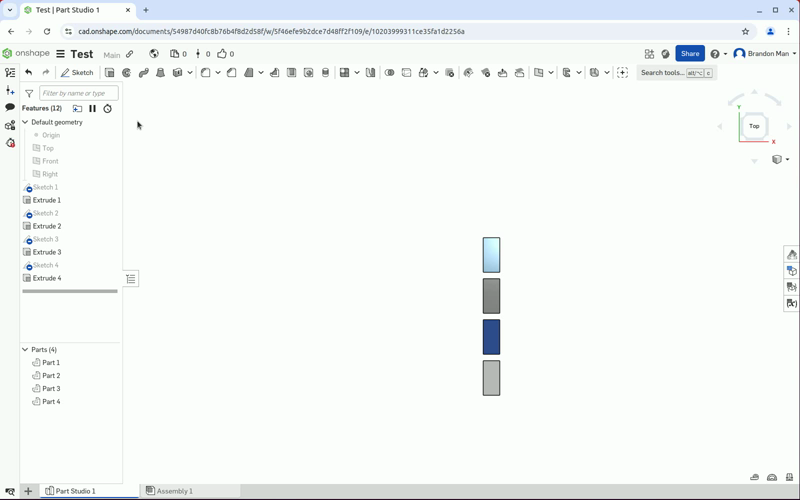
key(shift+h)
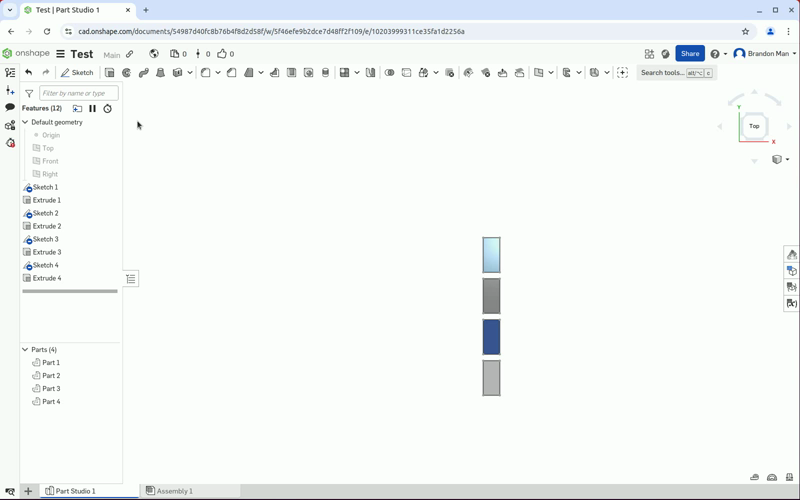
key(shift+7)
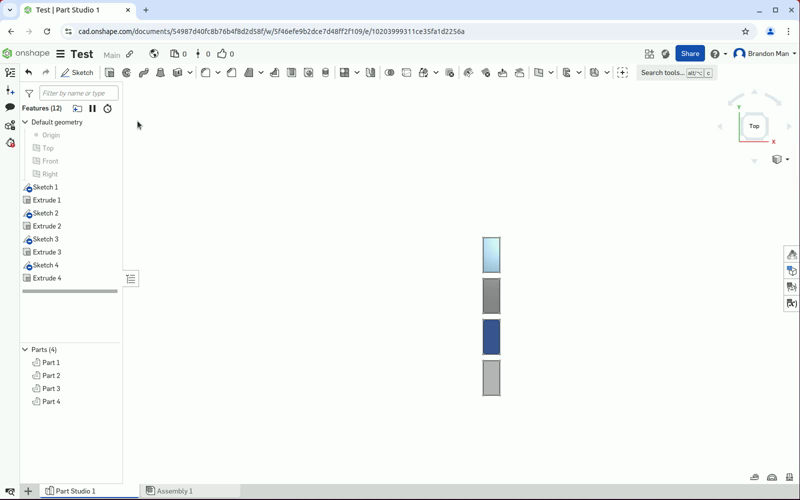
key(up, 3)
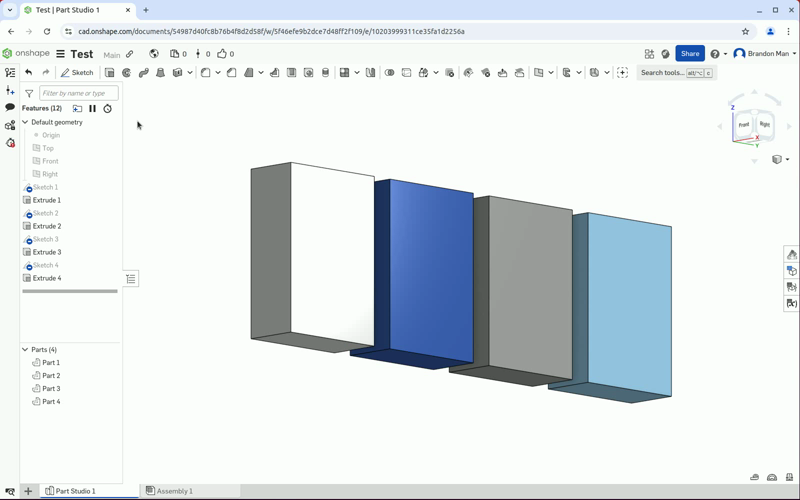
key(left, 3)
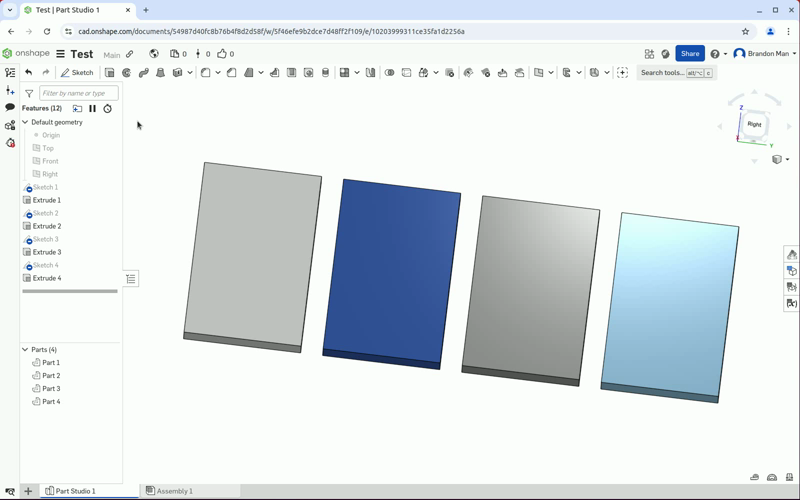
key(right, 3)
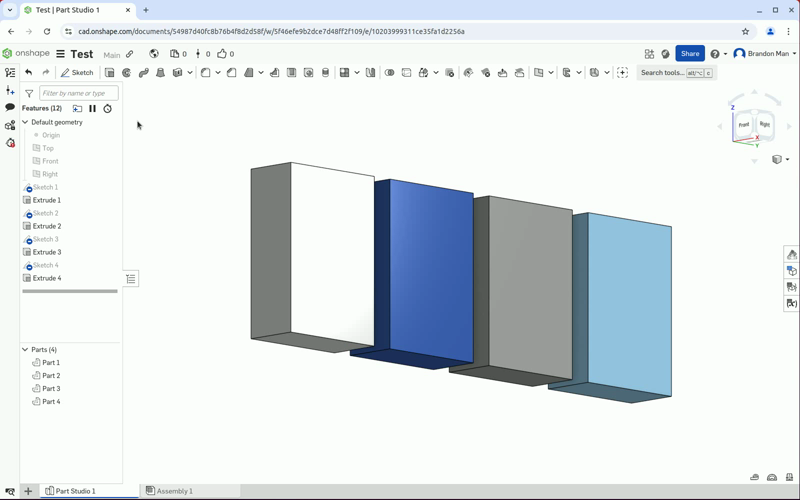
key(down, 3)
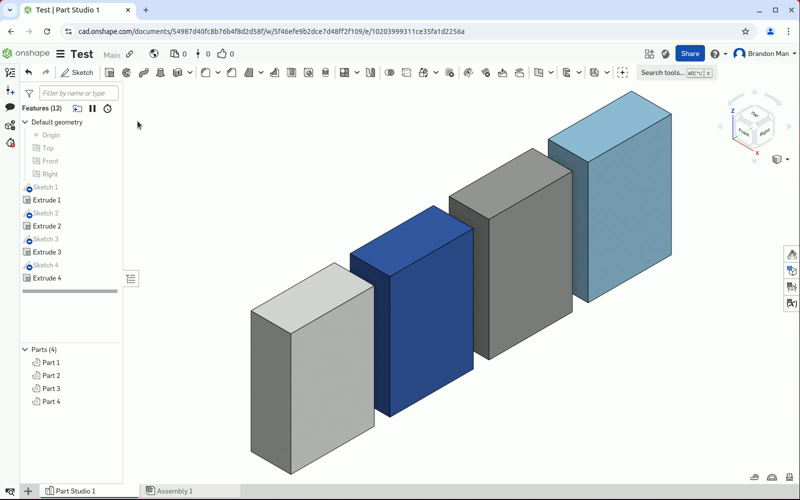
mouse_move(73, 189)
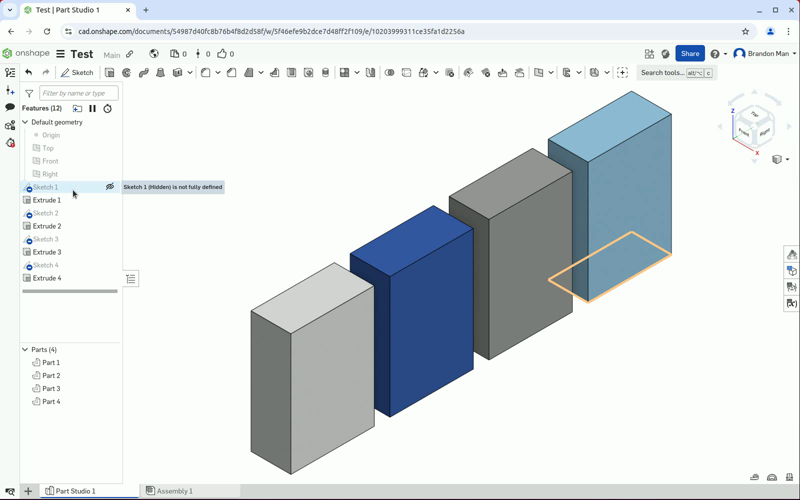
click(73, 189)